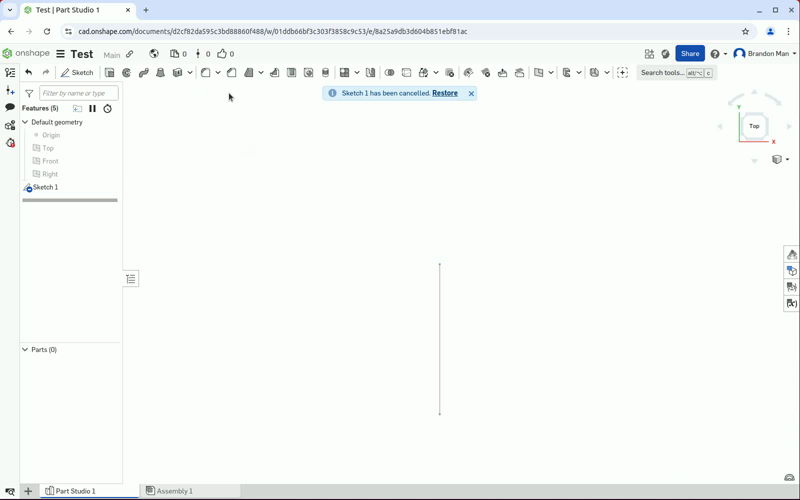
key(shift+h)
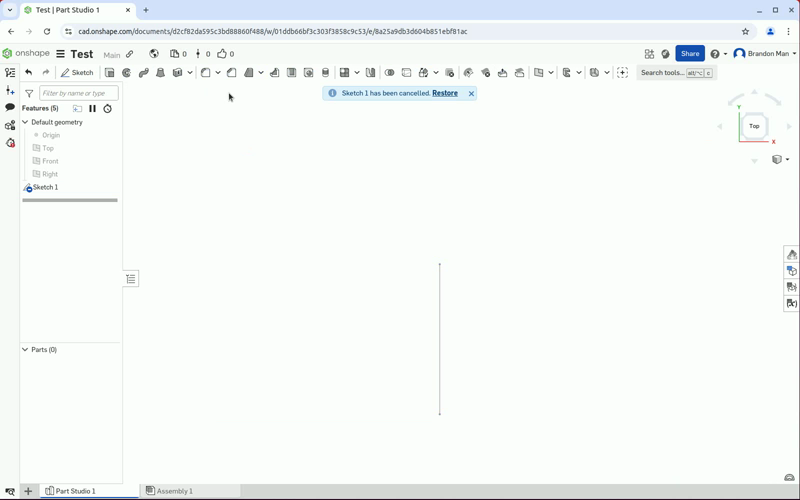
key(shift+s)
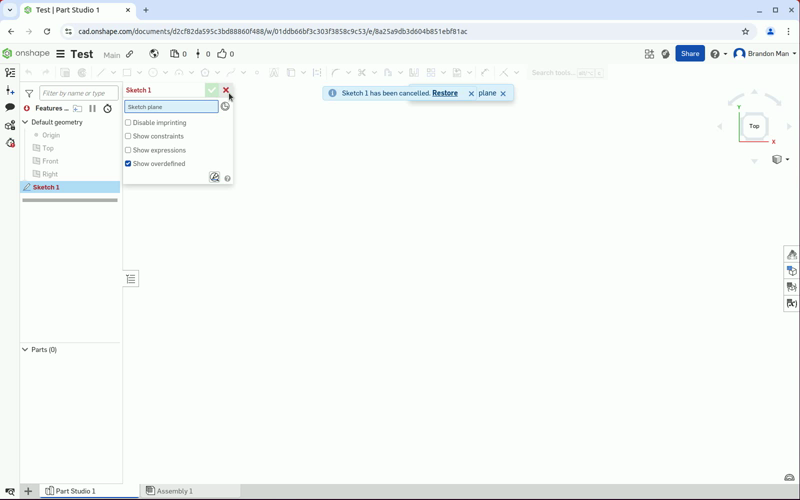
mouse_move(73, 150)
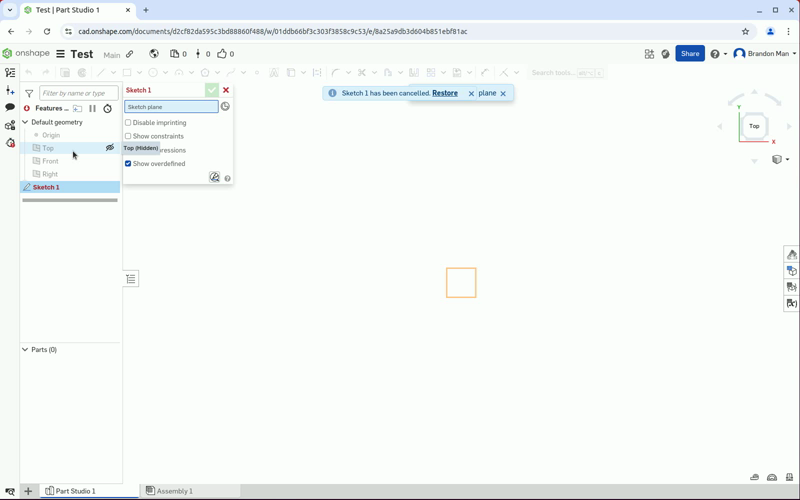
click(73, 150)
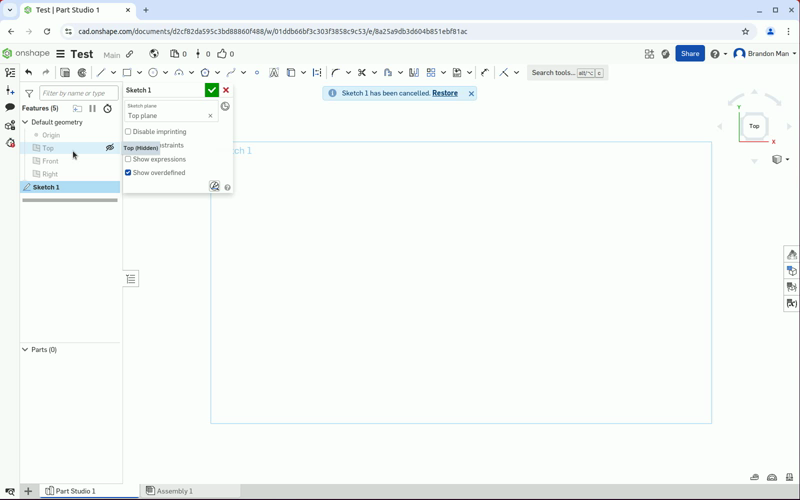
mouse_move(73, 352)
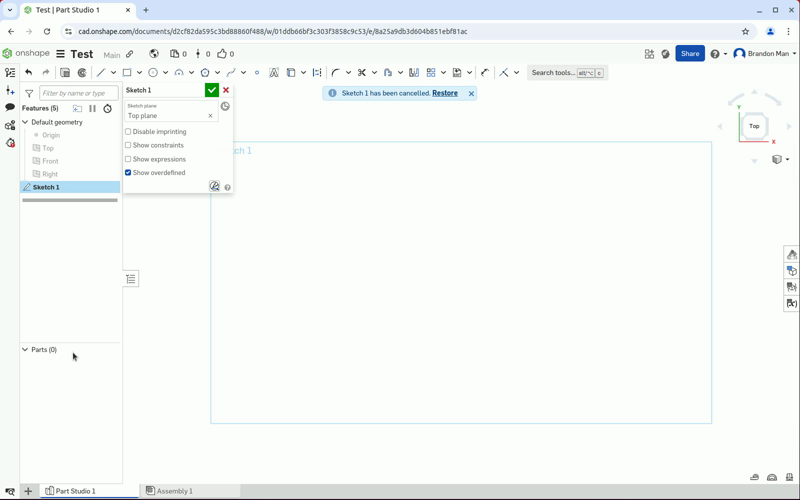
key(y)
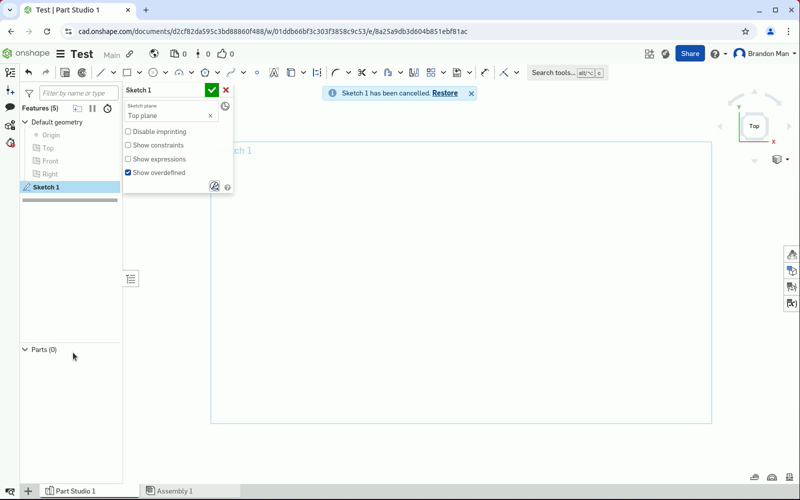
key(l)
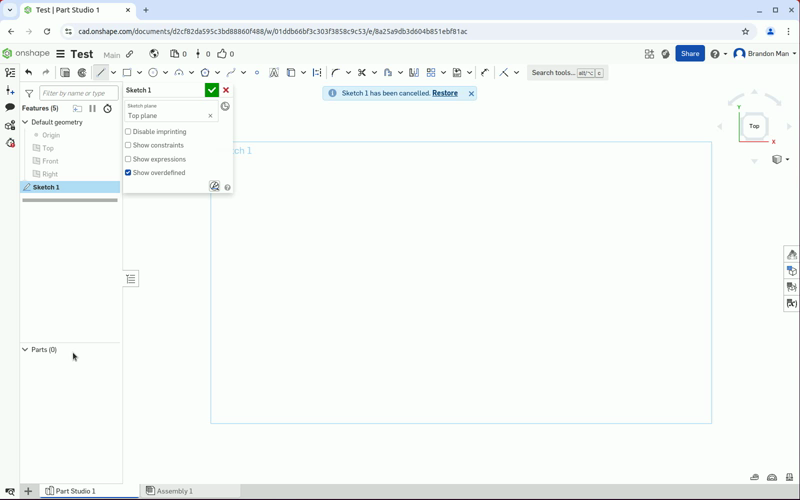
key_down(shift)
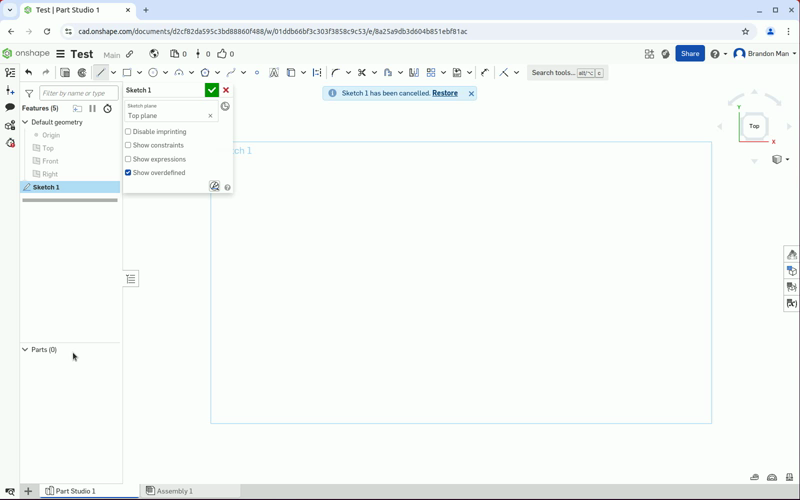
mouse_move(348, 282)
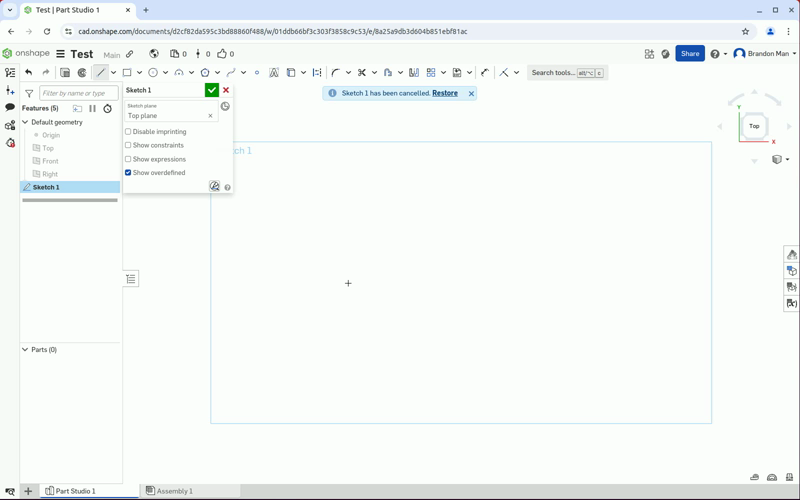
click(348, 282)
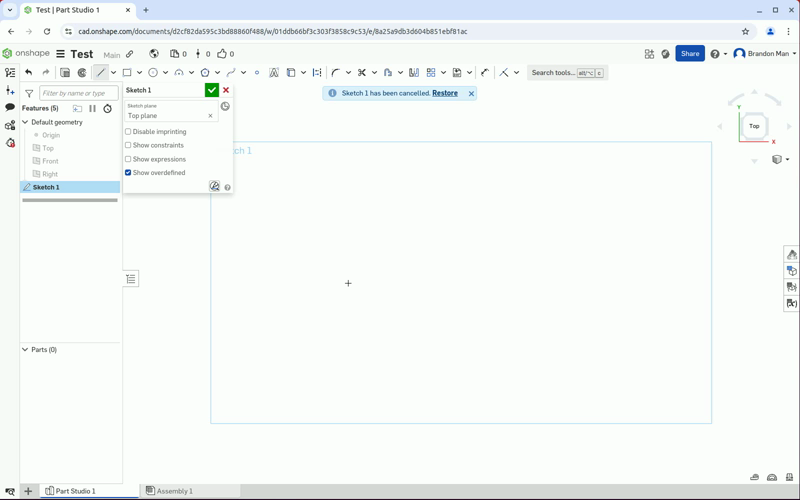
key_up(shift)
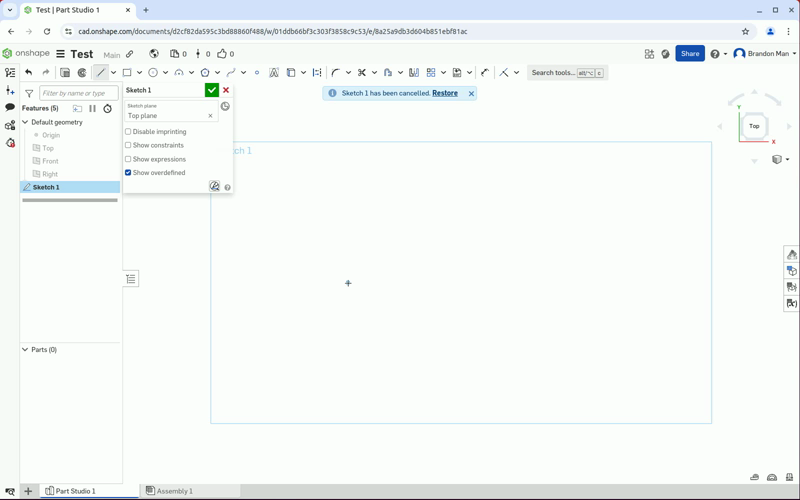
key_down(shift)
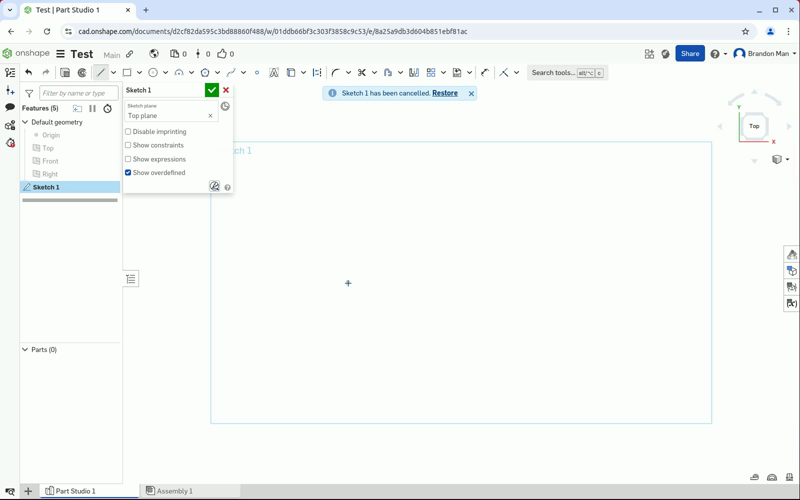
mouse_move(378, 282)
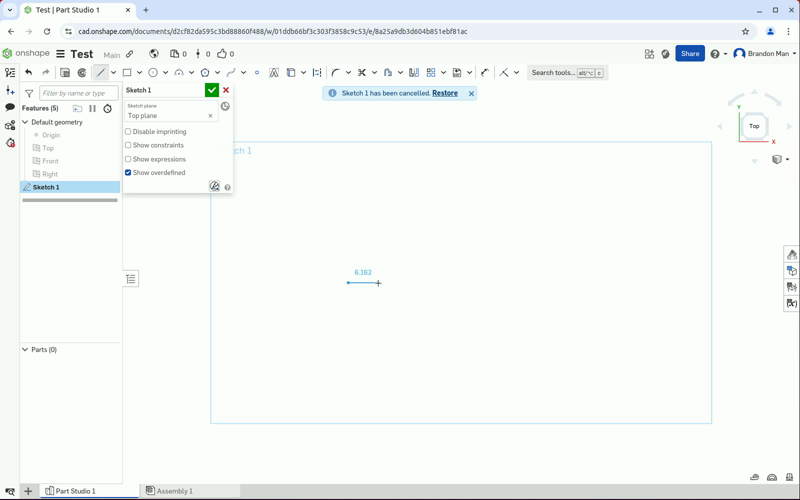
mouse_move(361, 282)
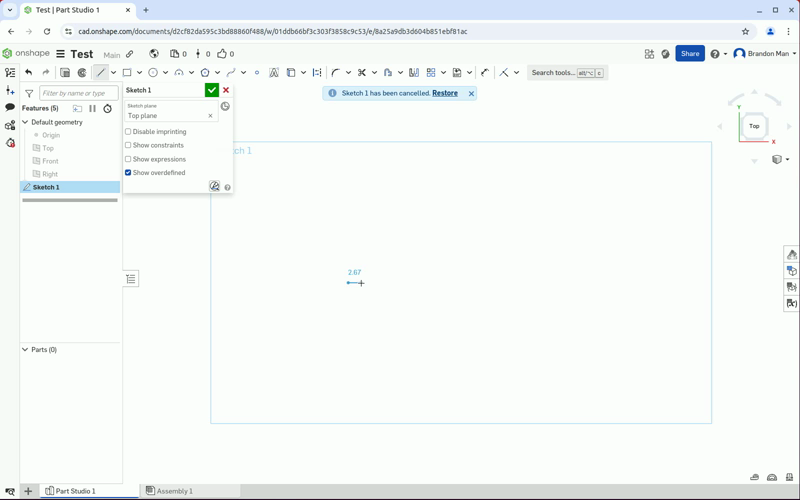
click(361, 282)
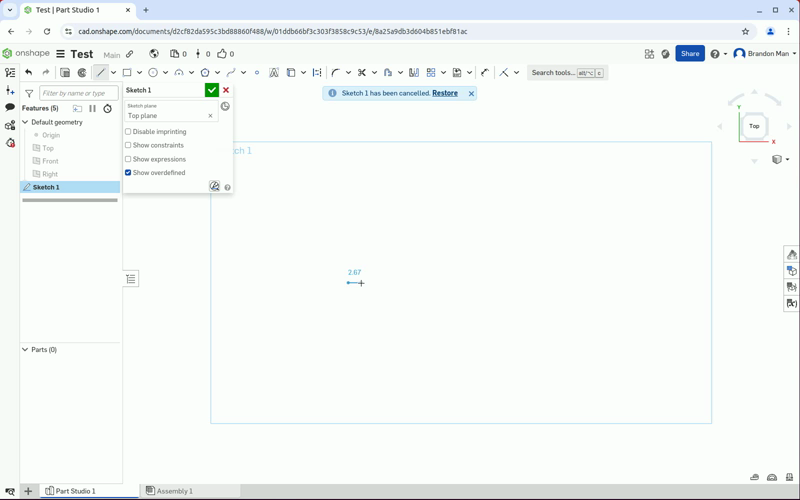
key_up(shift)
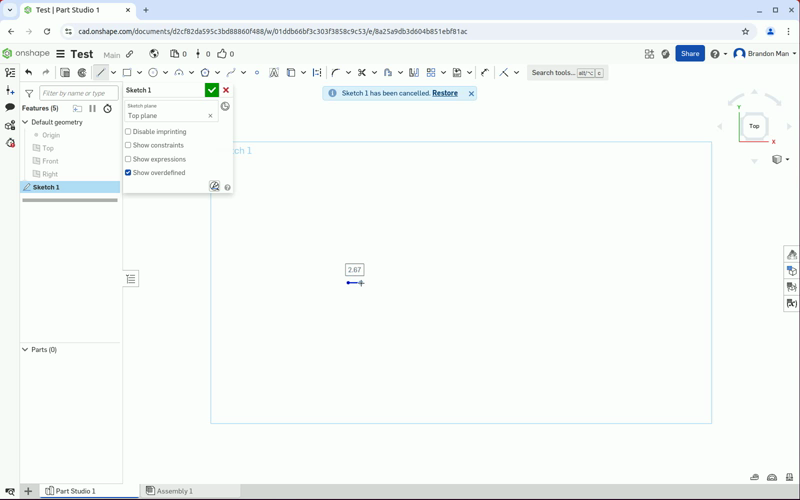
key_down(shift)
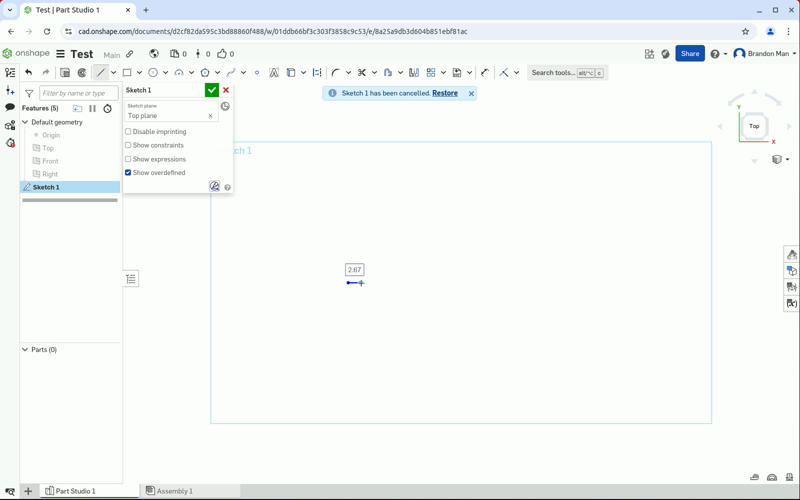
mouse_move(391, 282)
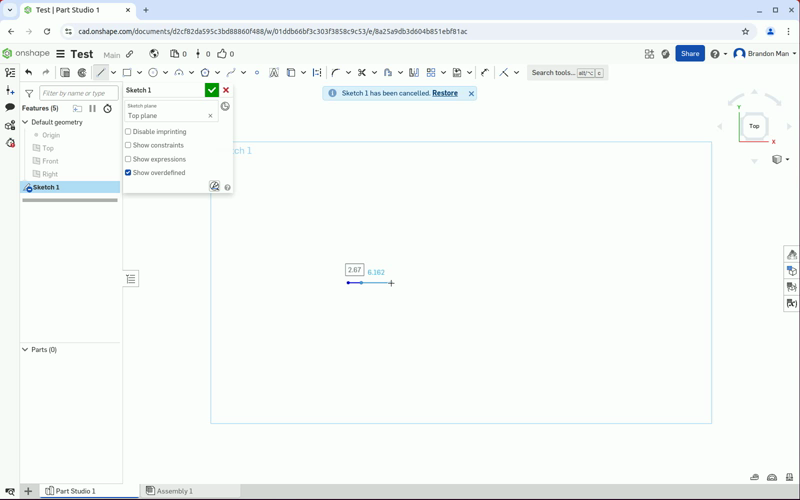
mouse_move(361, 270)
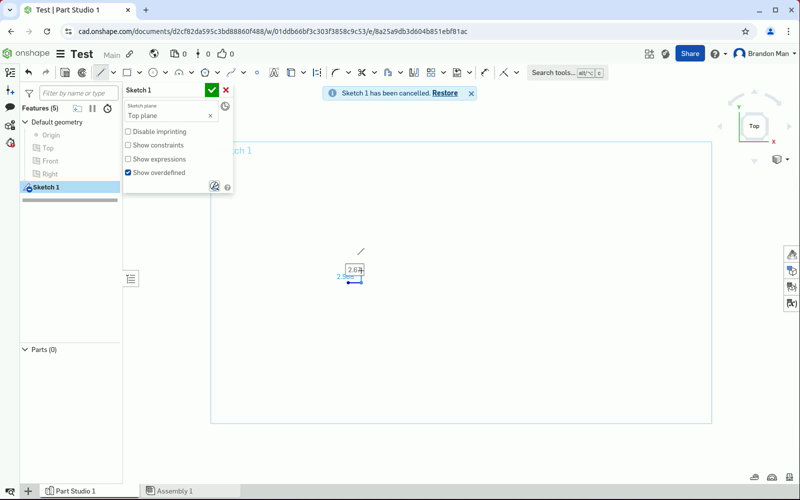
click(361, 270)
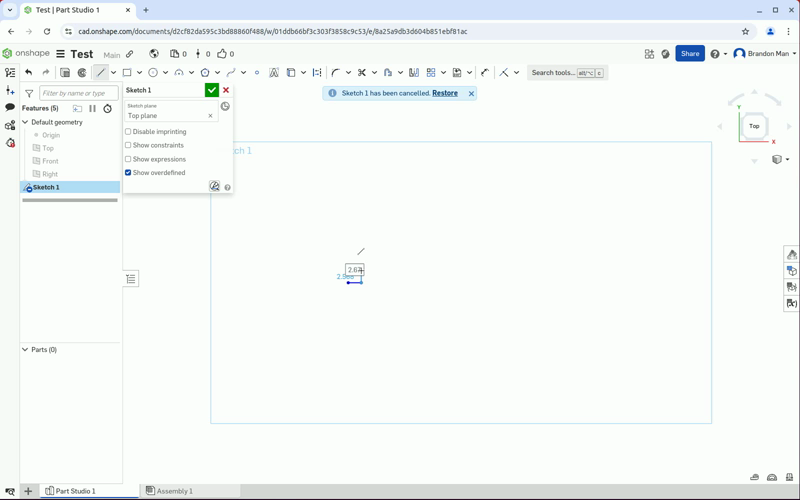
key_up(shift)
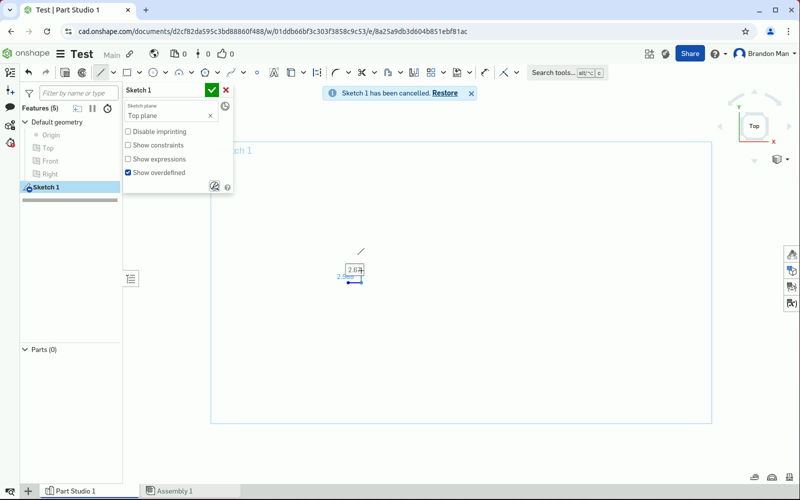
key_down(shift)
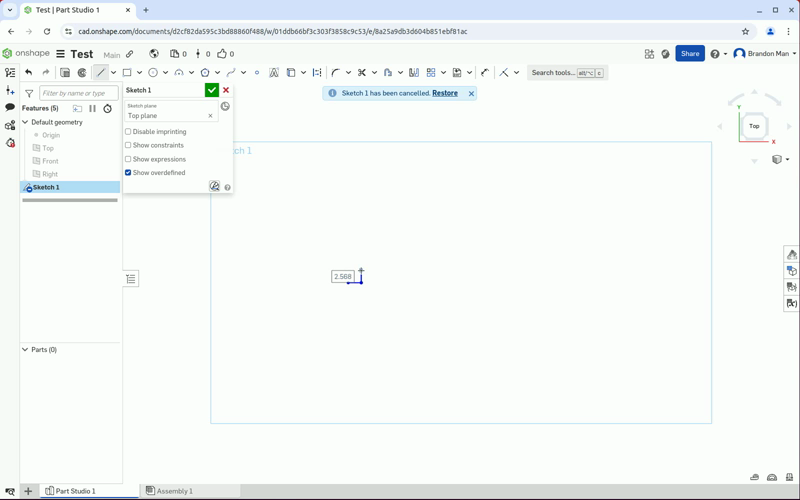
mouse_move(391, 270)
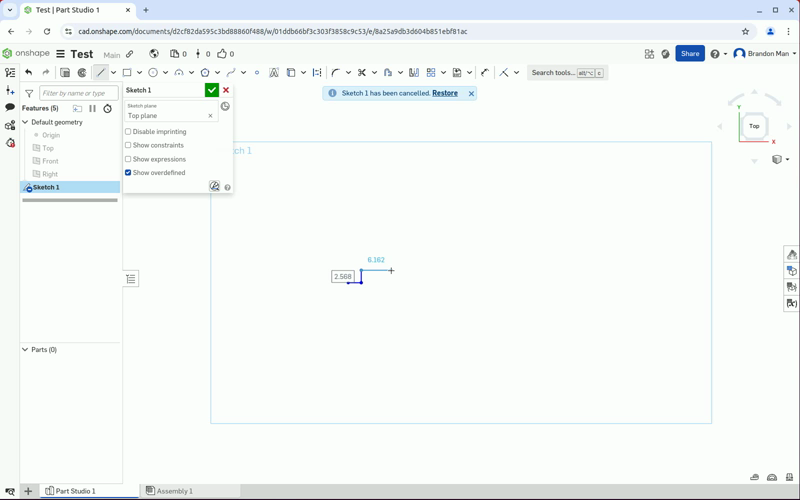
mouse_move(348, 270)
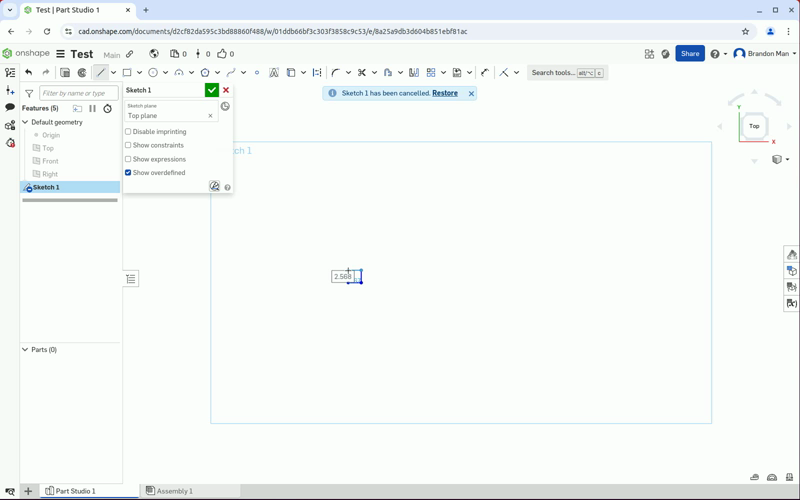
click(348, 270)
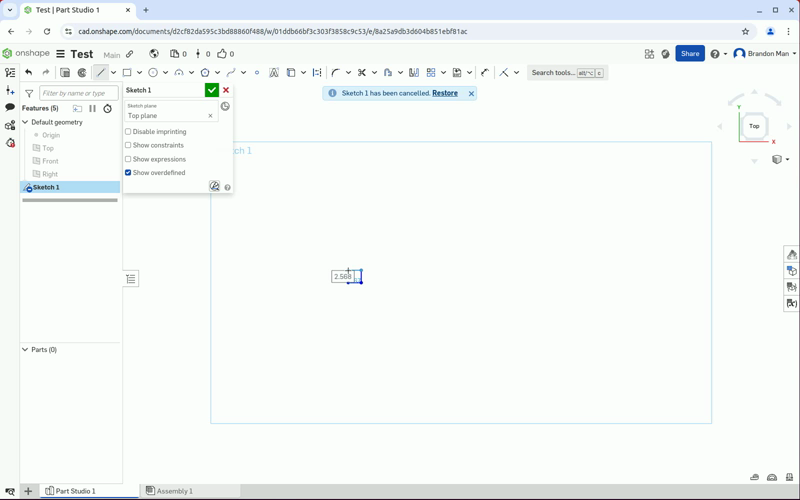
key_up(shift)
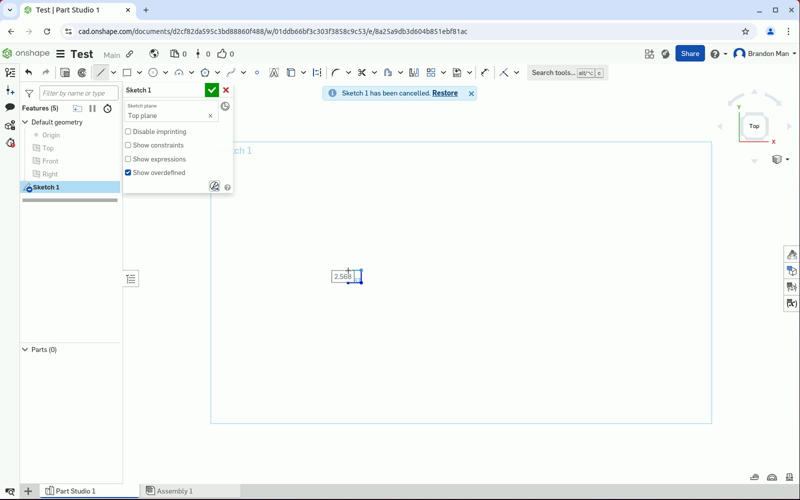
mouse_move(378, 270)
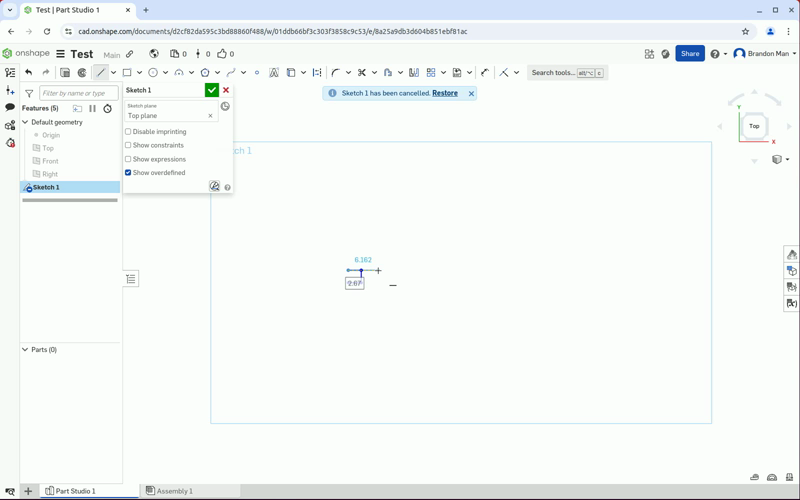
key_down(shift)
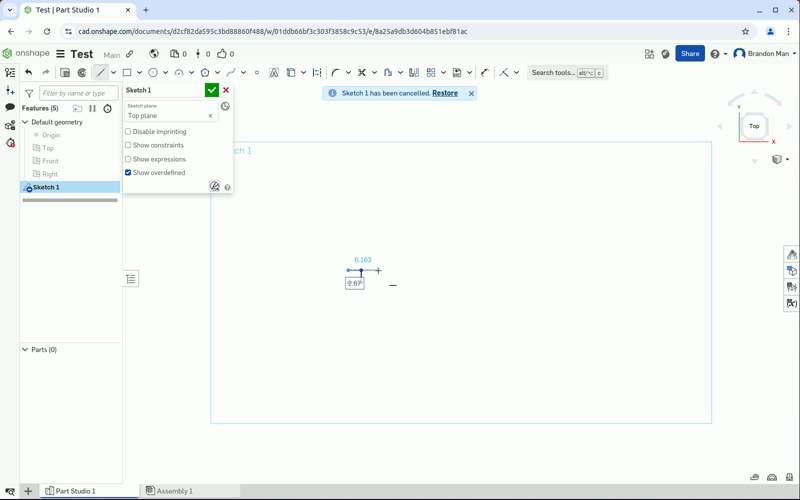
mouse_move(348, 282)
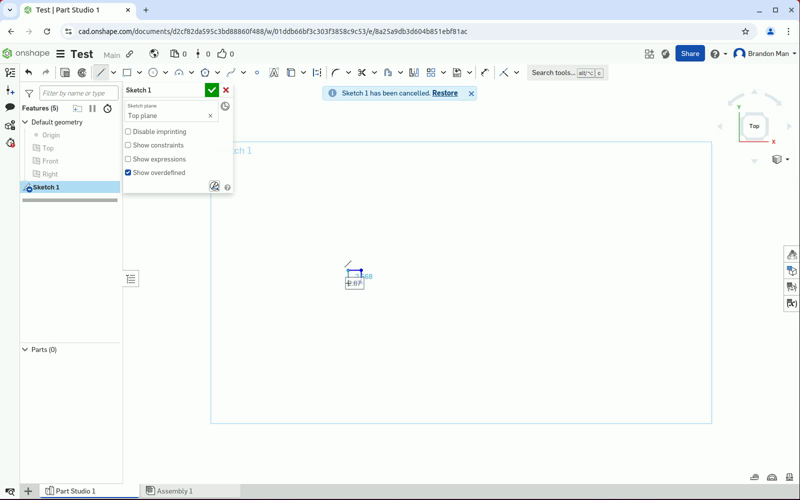
key_up(shift)
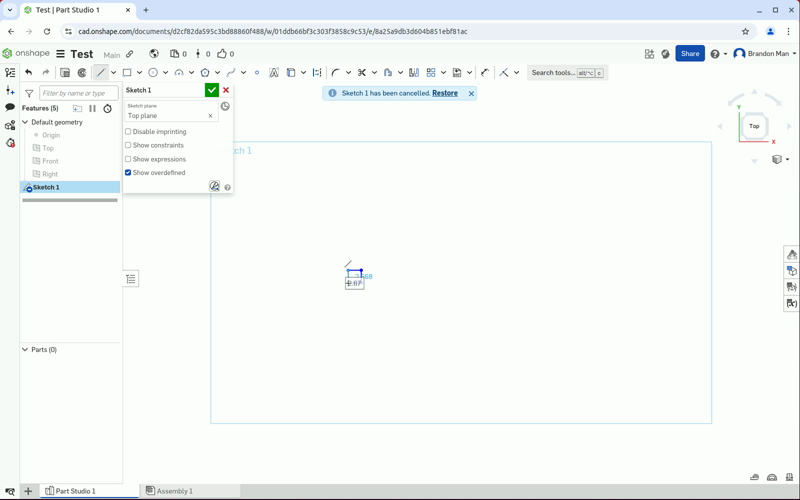
click(348, 282)
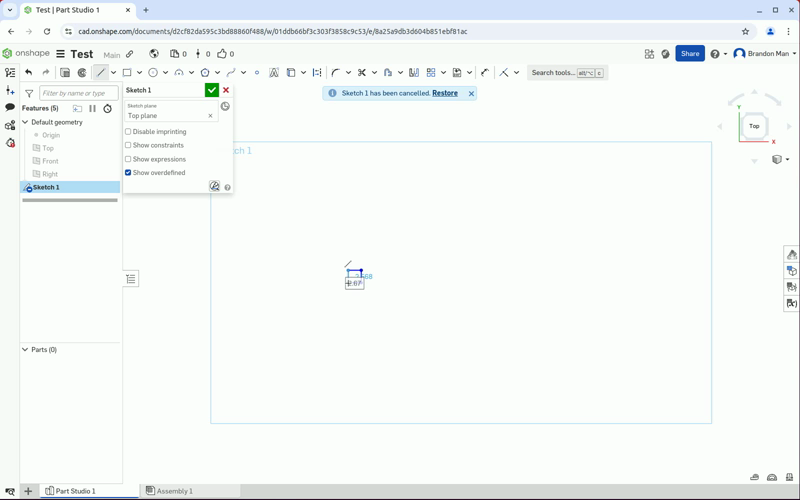
key(esc)
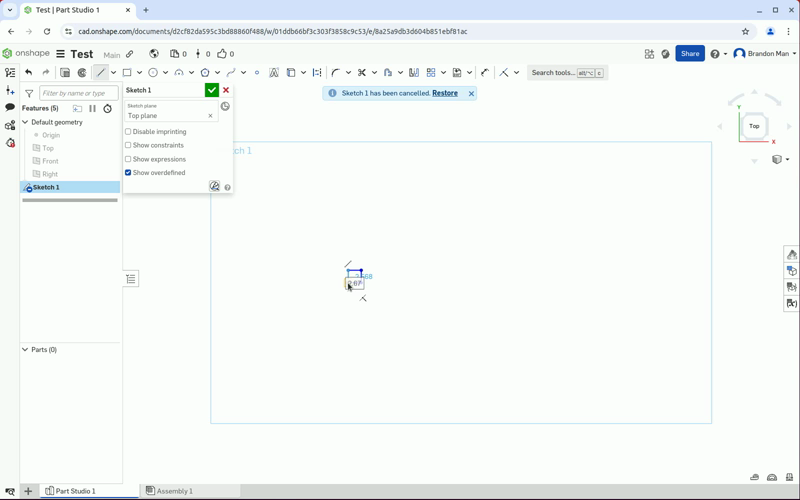
mouse_move(354, 282)
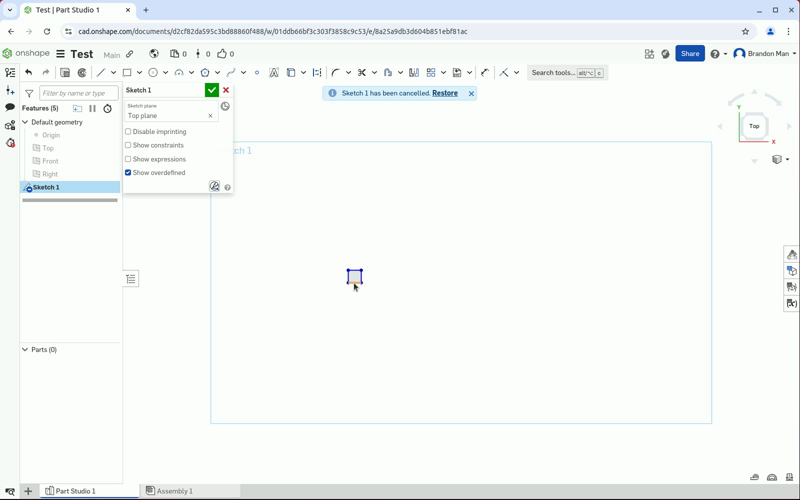
scroll(6)
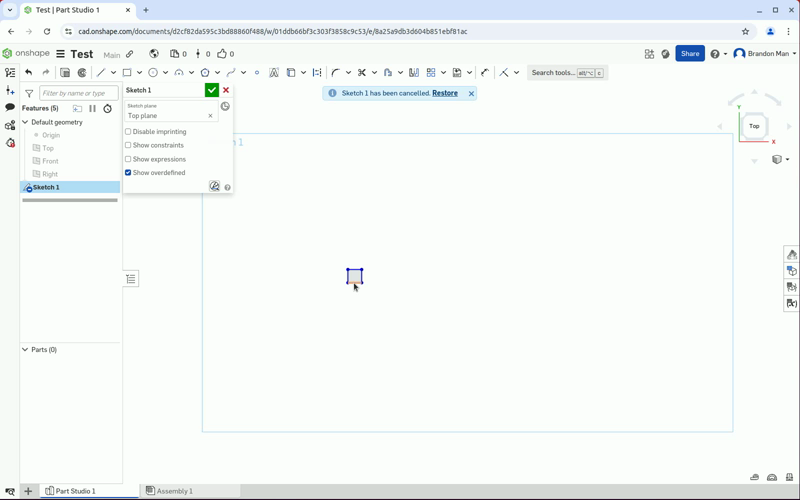
scroll(6)
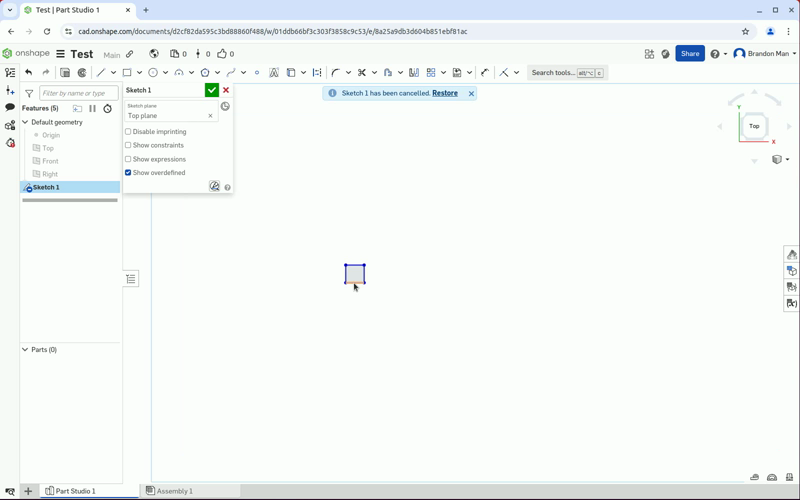
scroll(6)
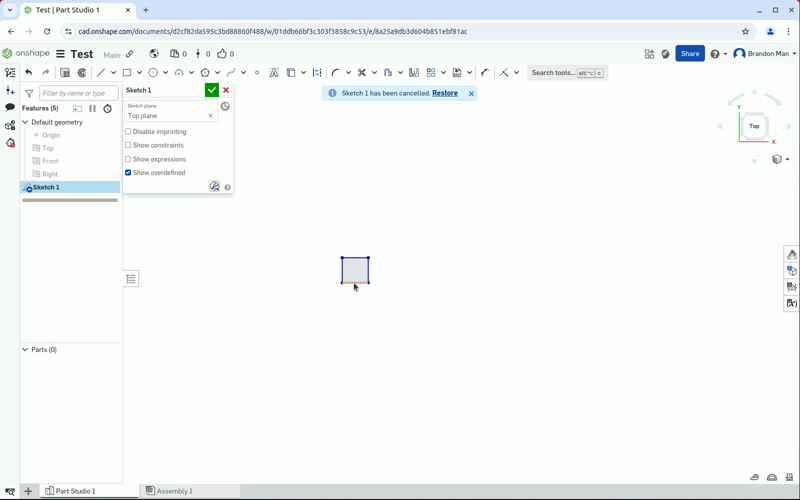
scroll(6)
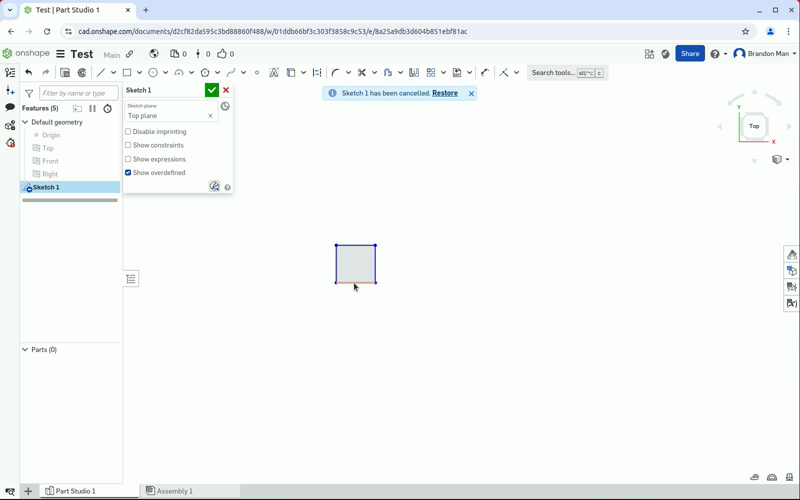
scroll(6)
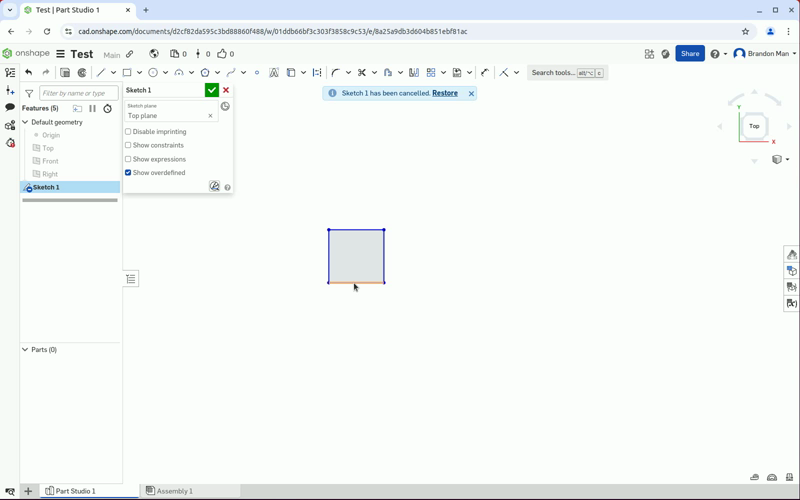
scroll(6)
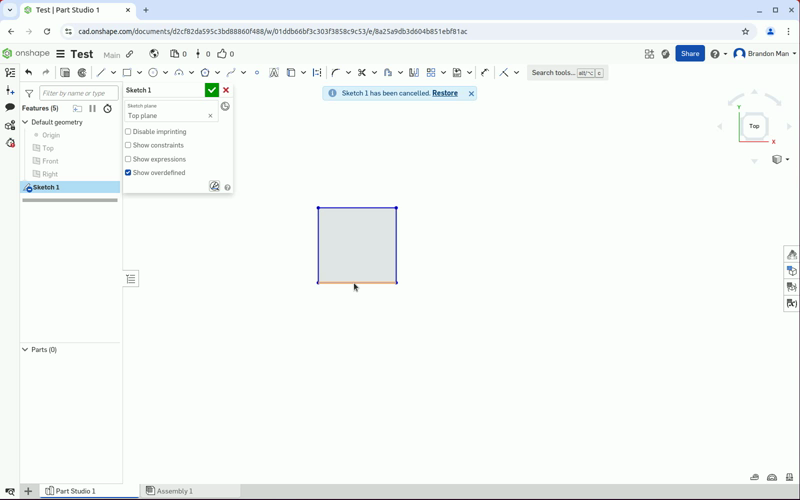
scroll(6)
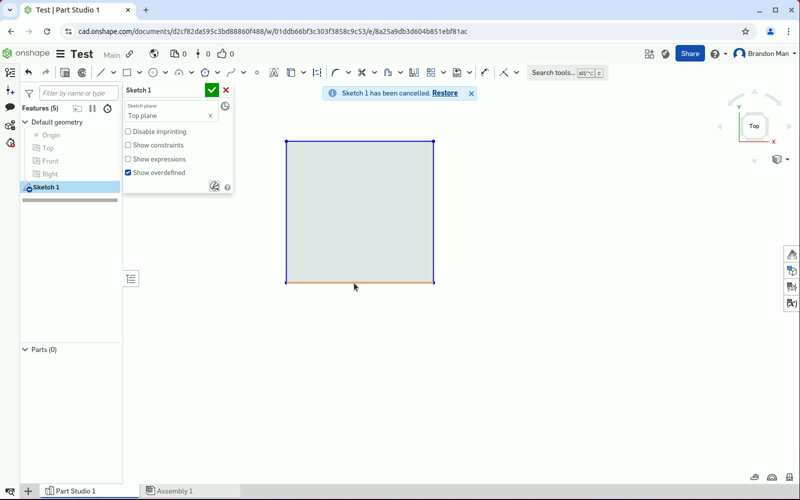
click(354, 282)
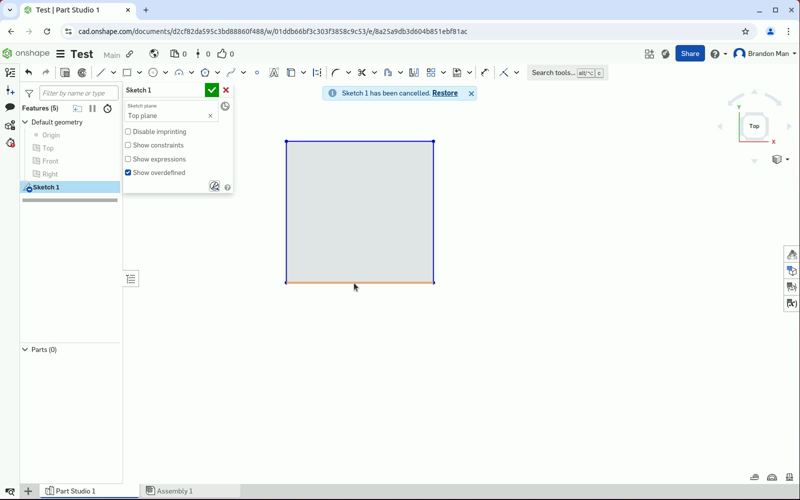
scroll(-6)
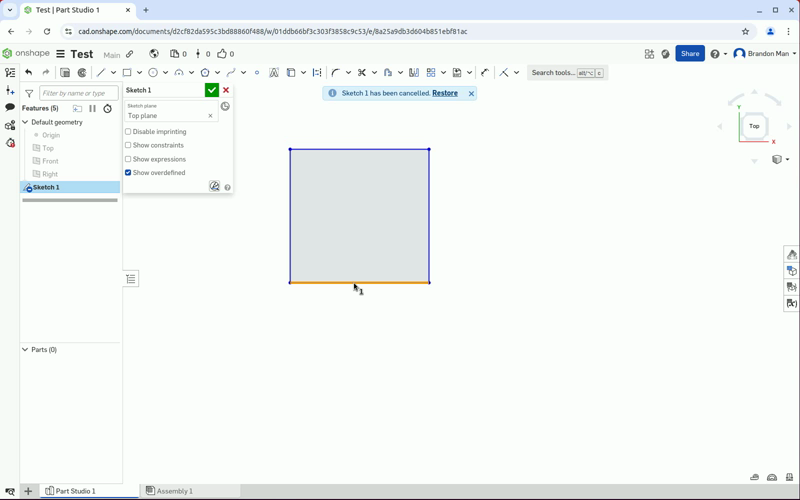
scroll(-6)
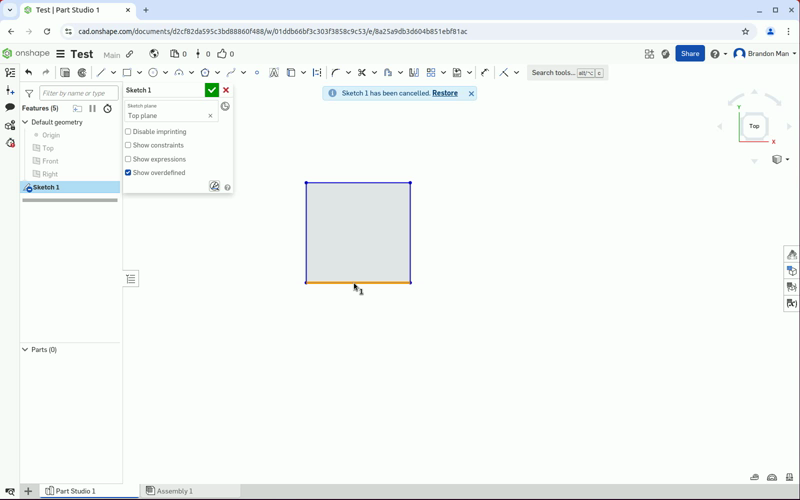
scroll(-6)
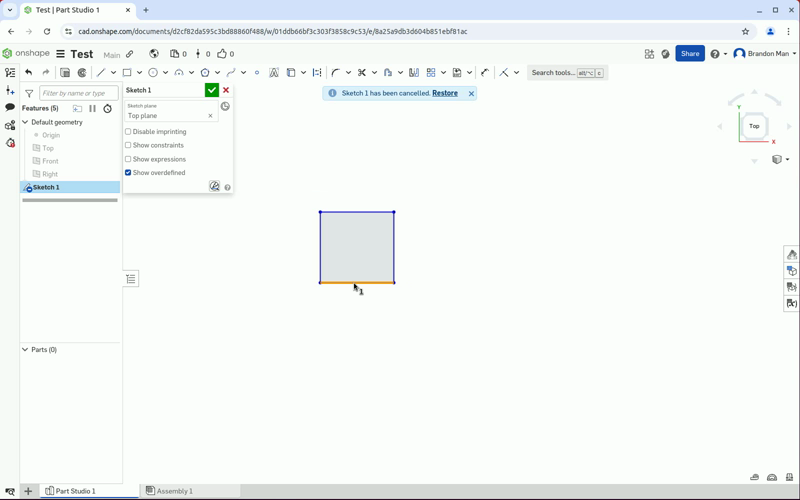
scroll(-6)
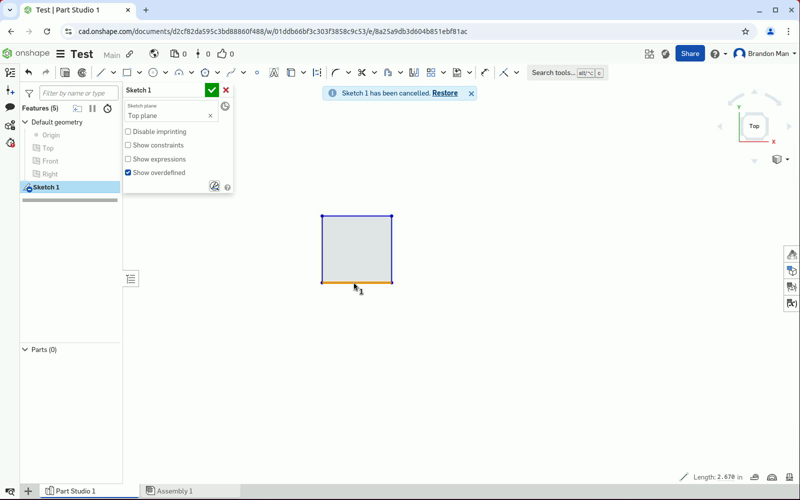
scroll(-6)
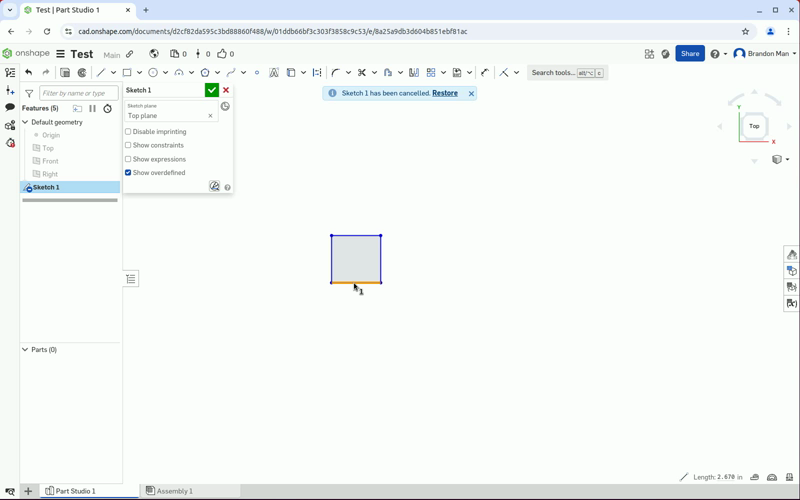
scroll(-6)
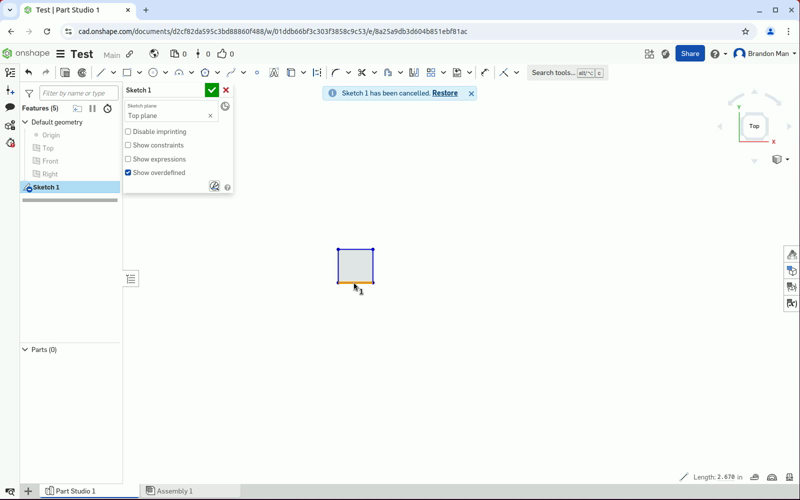
scroll(-6)
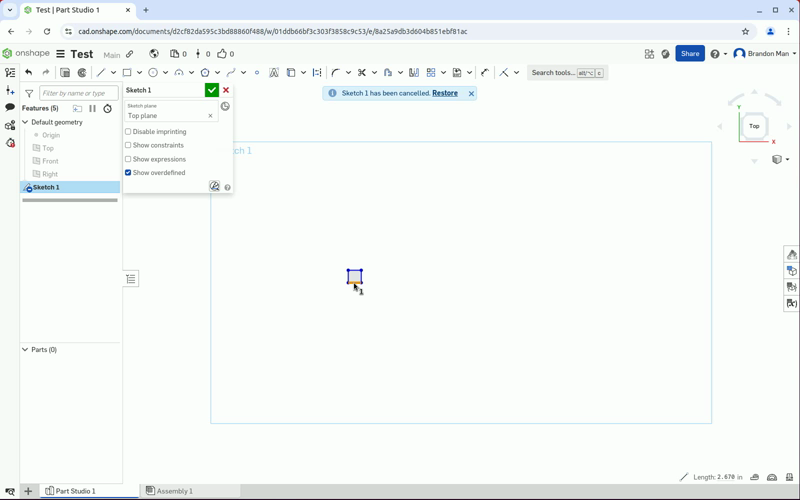
mouse_move(73, 352)
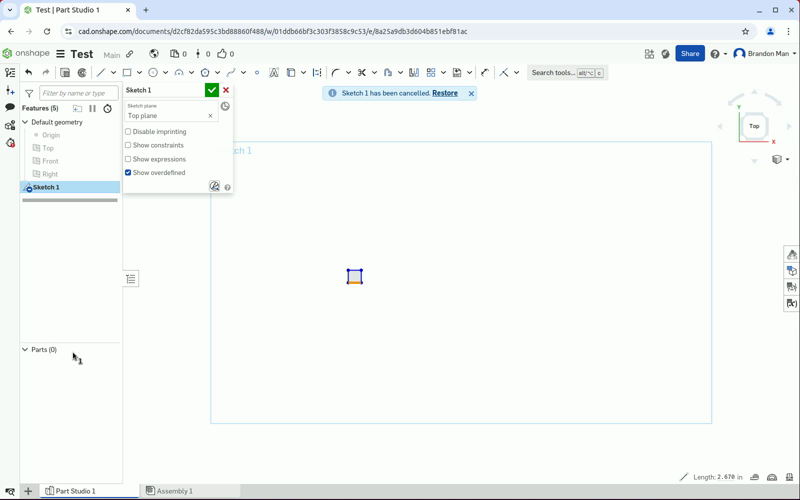
key(shift+y)
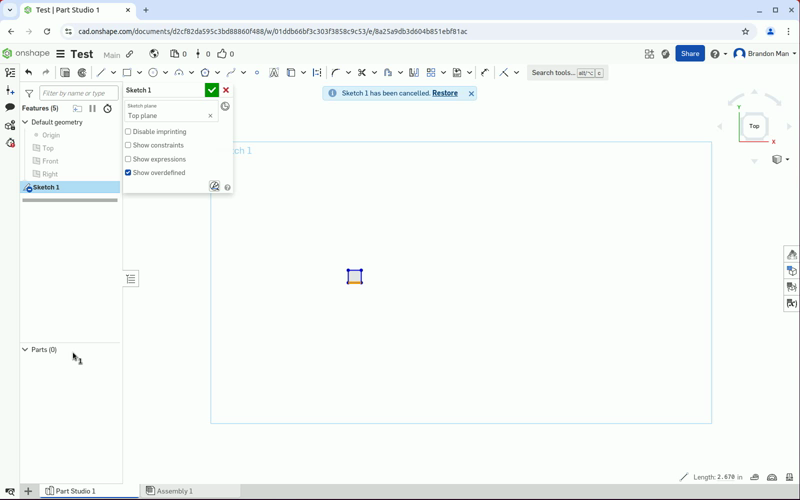
key(shift+e)
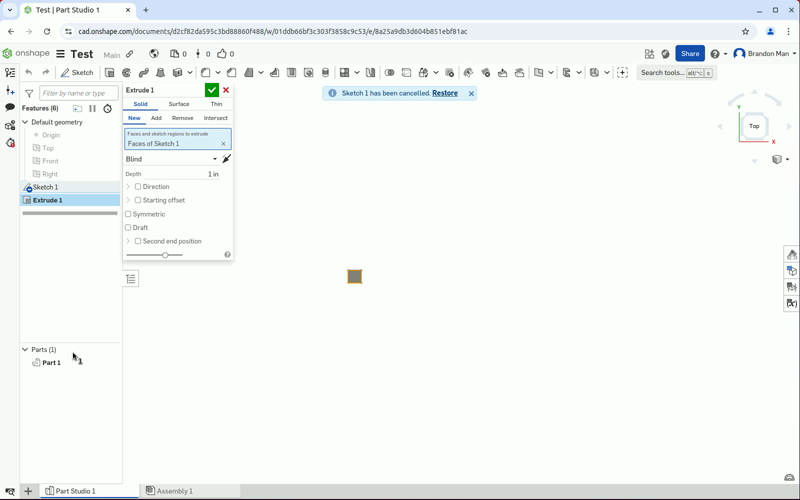
mouse_move(143, 106)
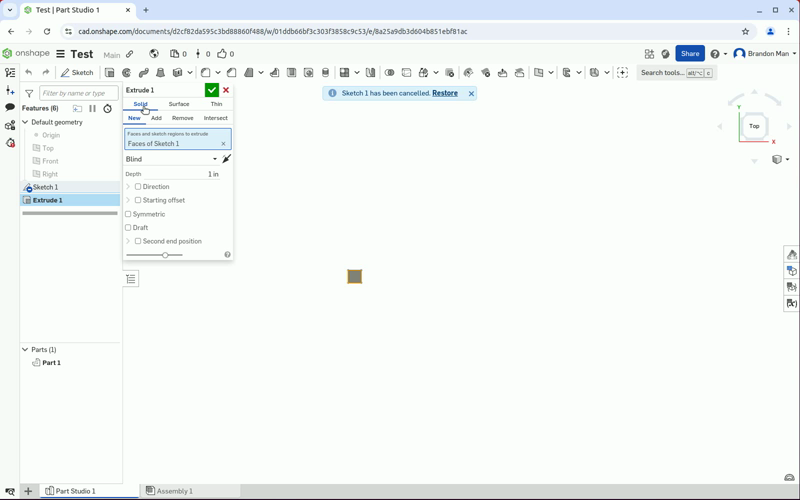
click(143, 106)
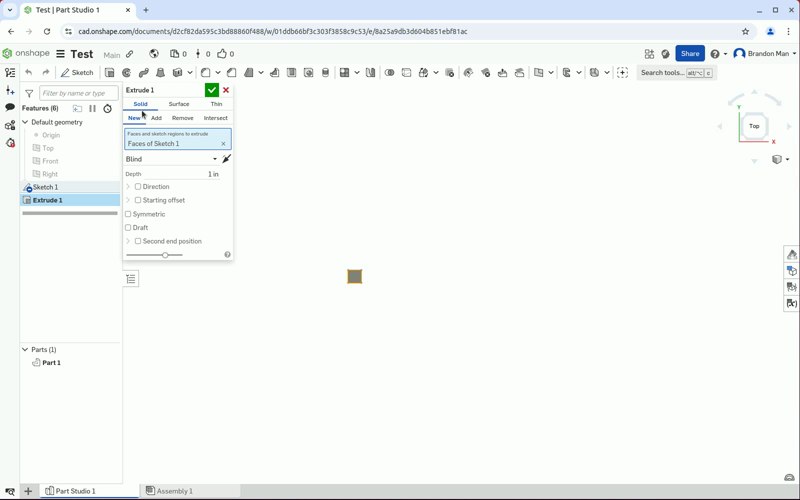
mouse_move(137, 120)
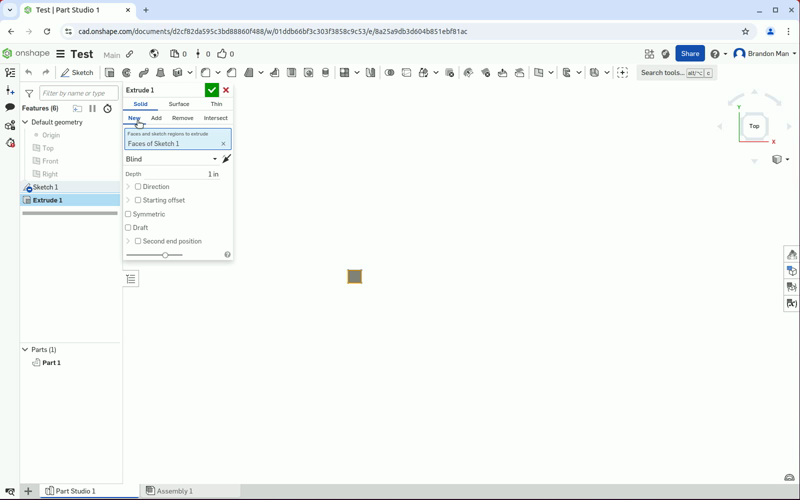
click(137, 120)
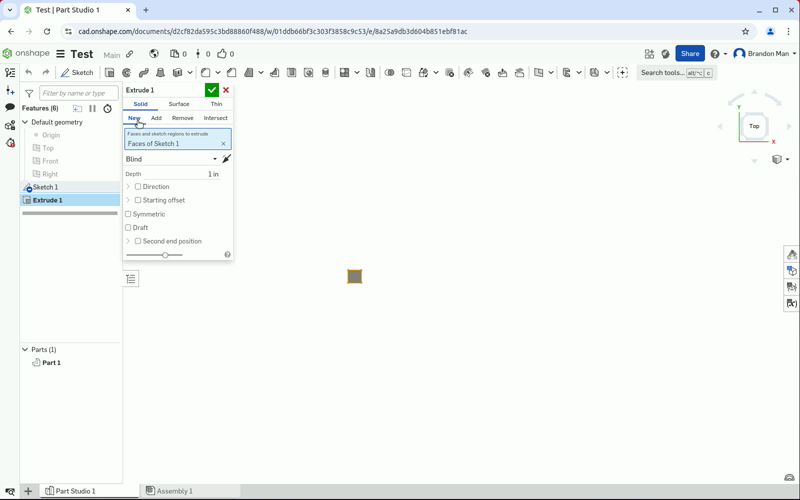
key(tab, 4)
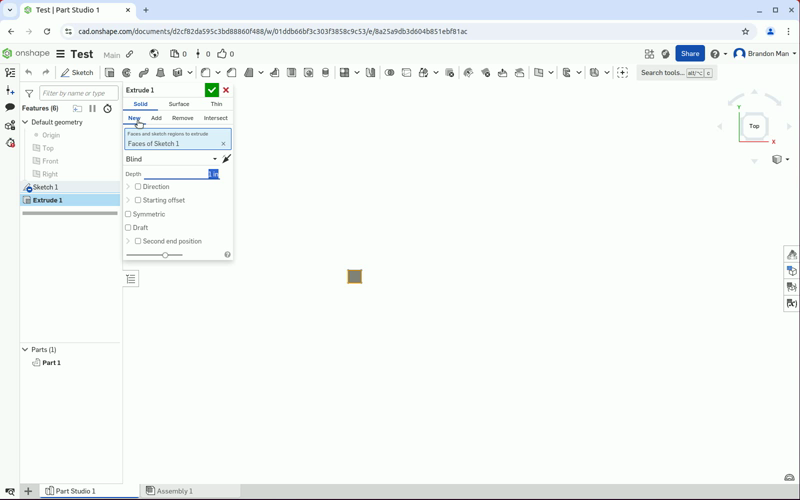
text(3.851)
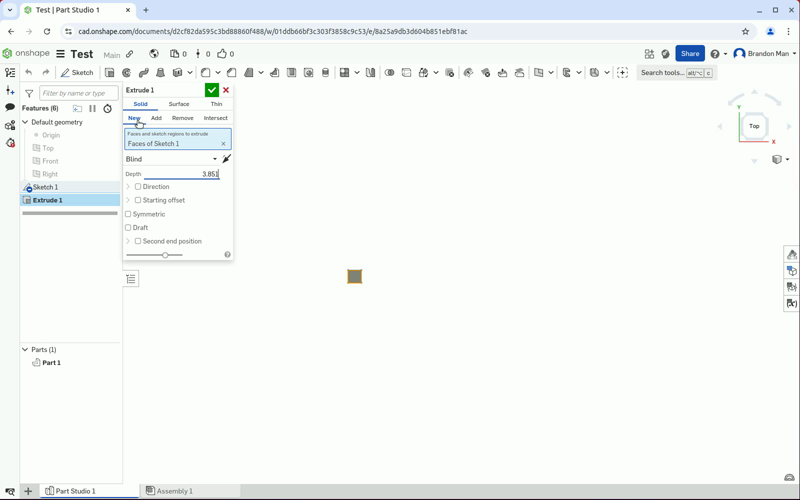
key(enter)
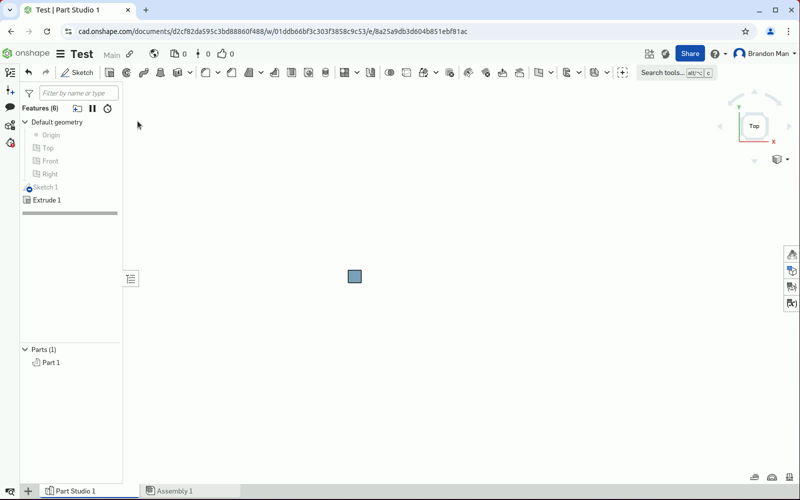
key(shift+h)
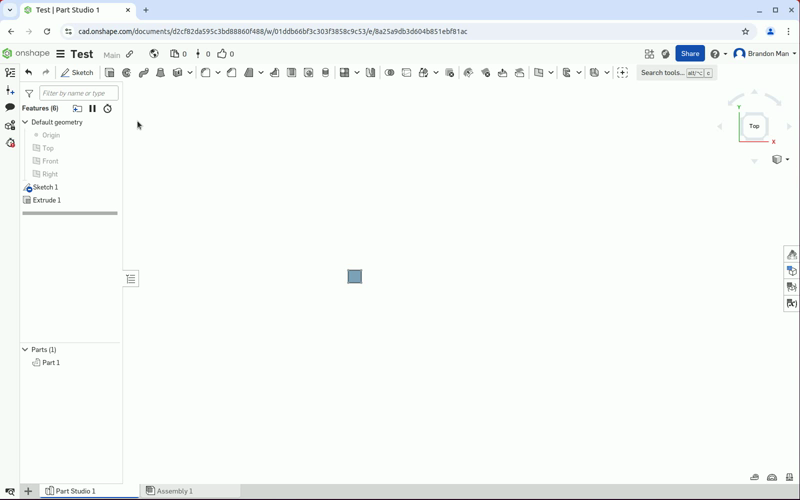
key(shift+h)
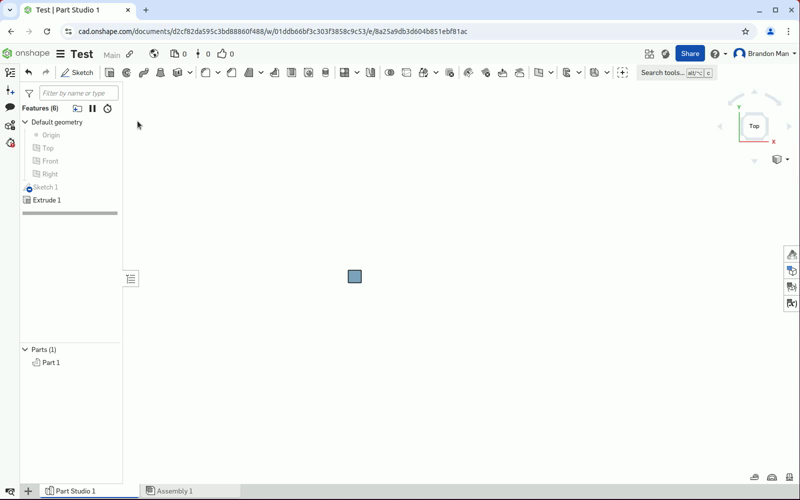
mouse_move(73, 189)
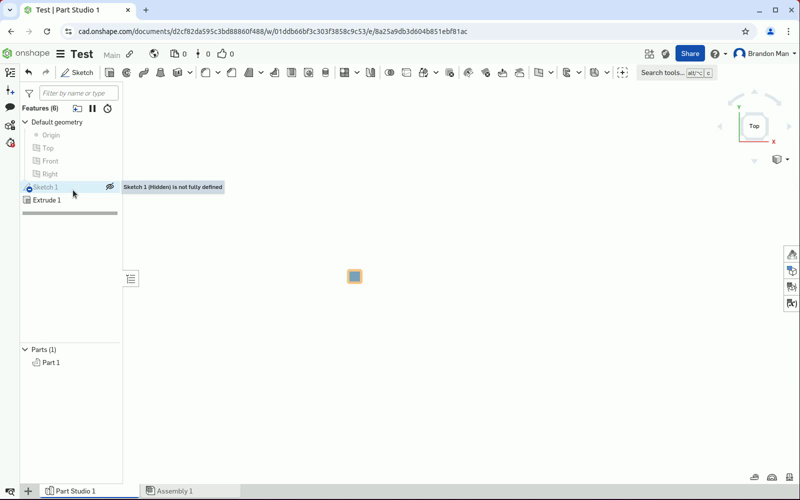
click(73, 189)
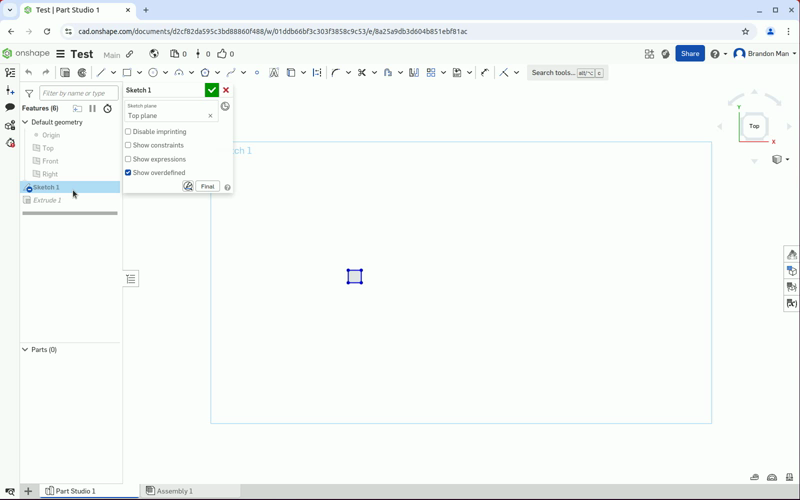
mouse_move(229, 92)
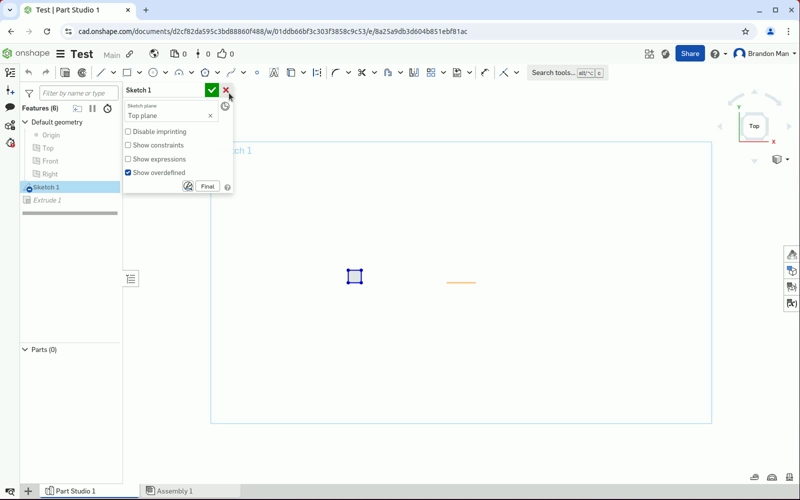
click(229, 92)
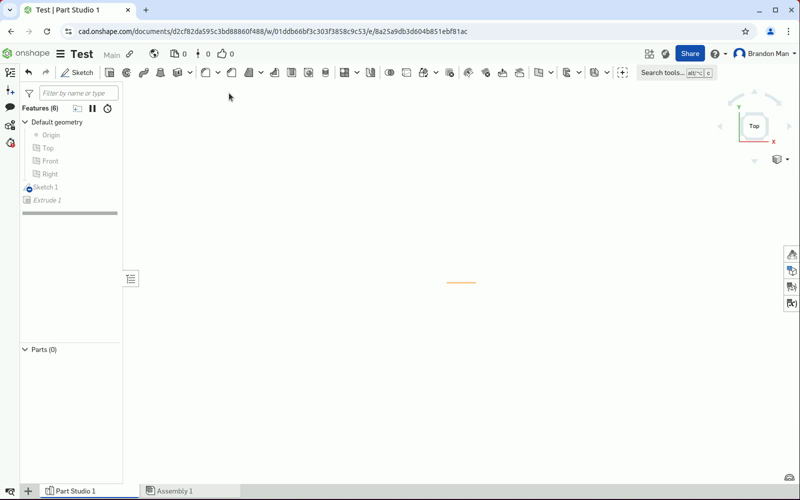
mouse_move(541, 75)
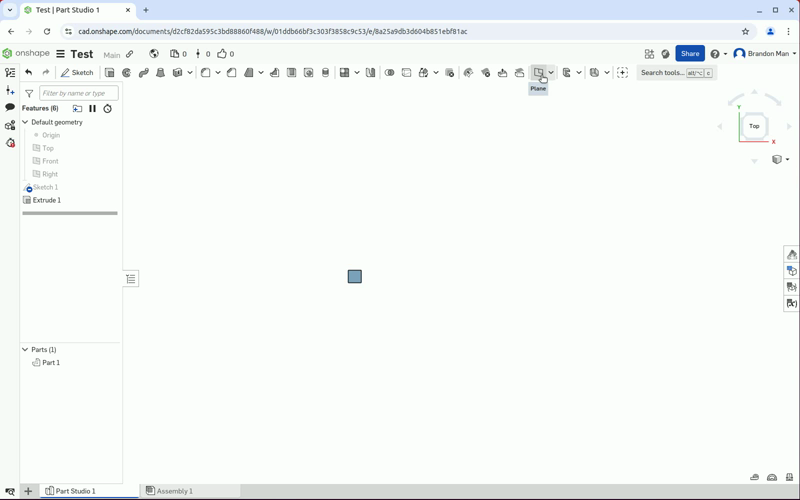
click(541, 75)
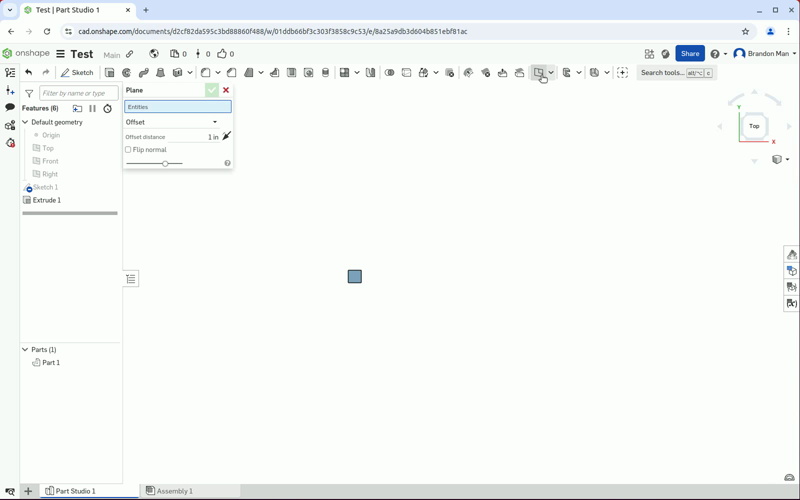
mouse_move(73, 150)
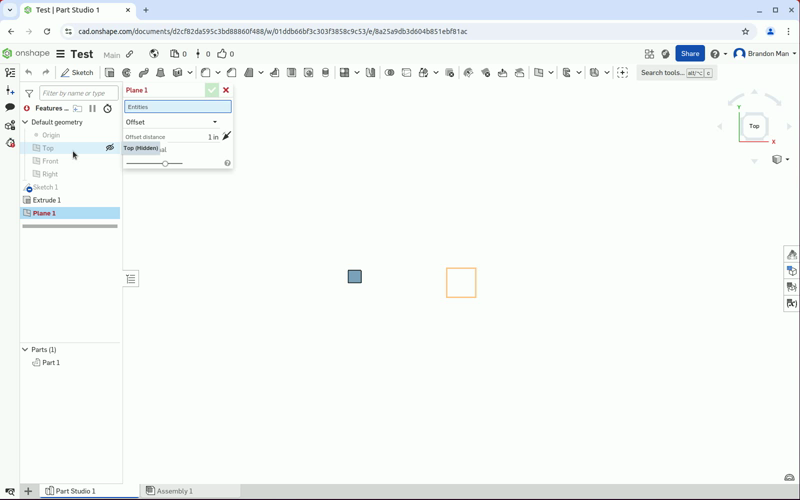
click(73, 150)
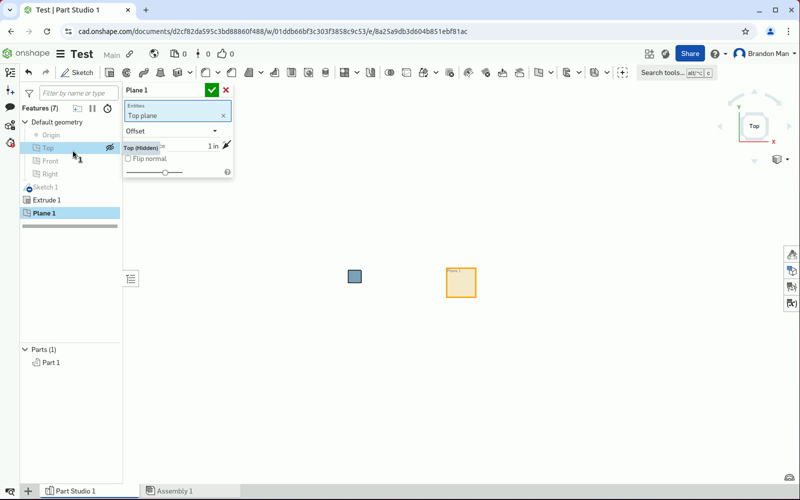
key(tab, 2)
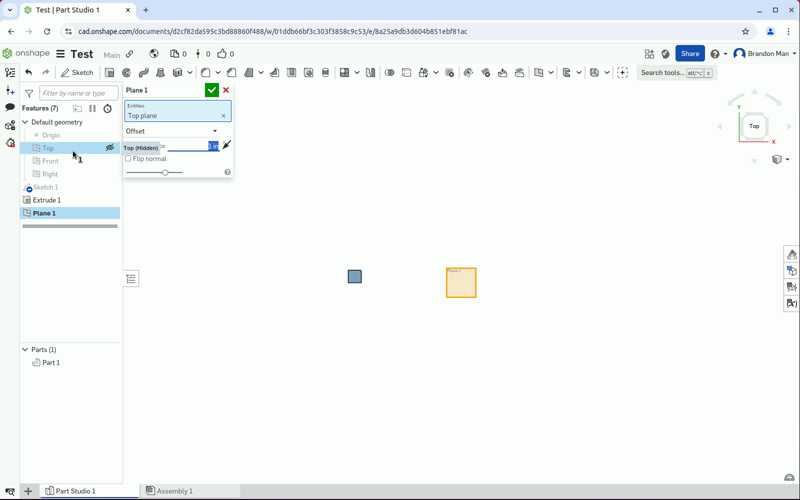
text(3.851)
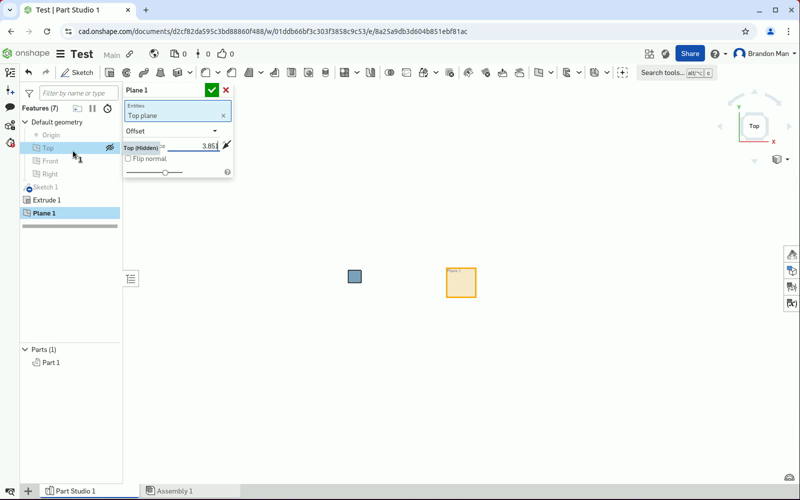
key(enter, 2)
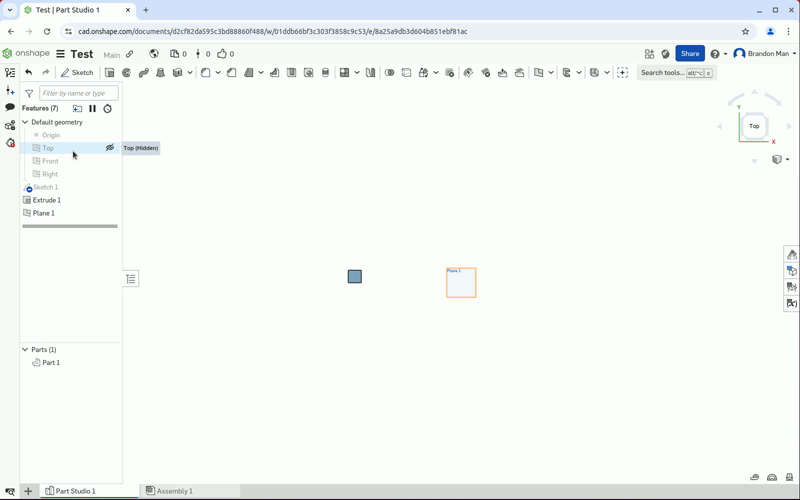
key(shift+s)
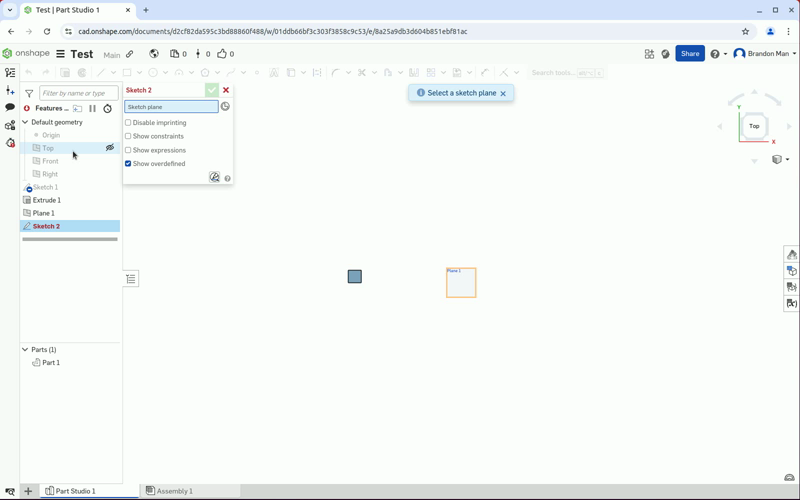
mouse_move(73, 215)
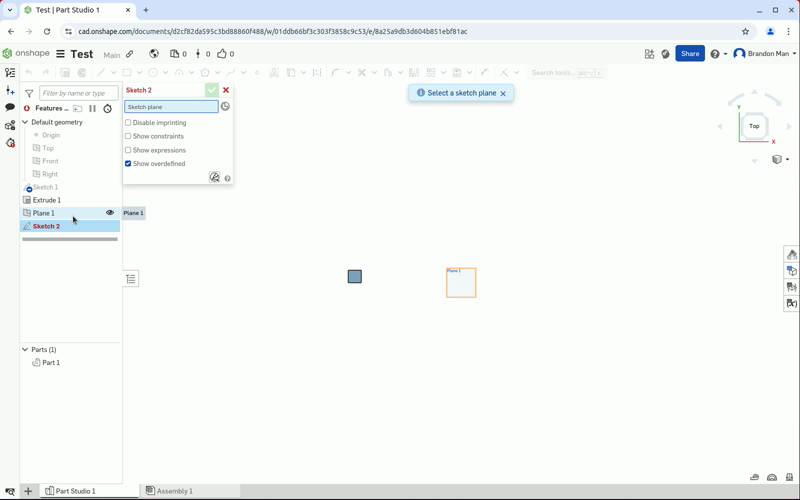
click(73, 215)
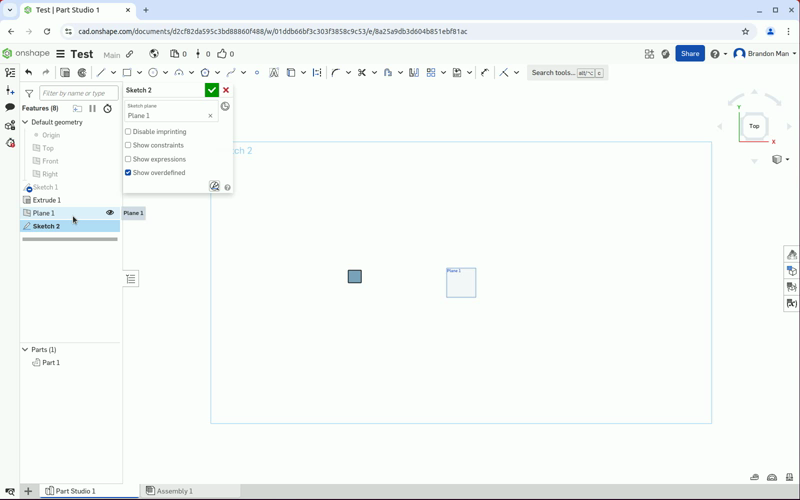
mouse_move(73, 352)
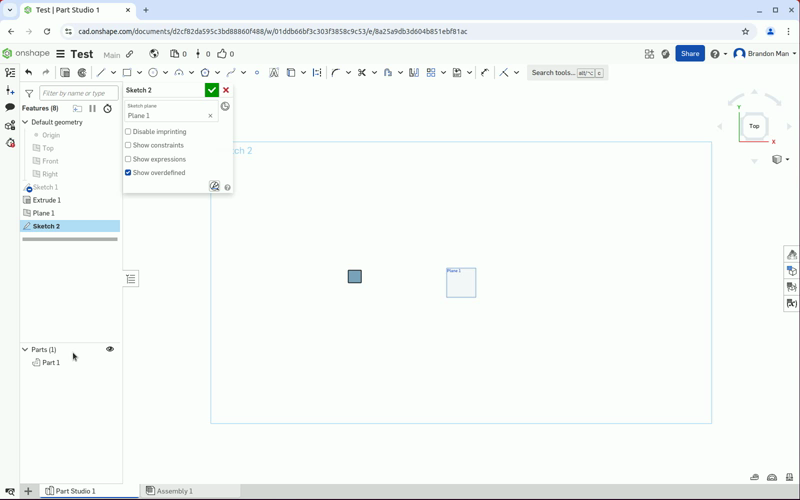
key(y)
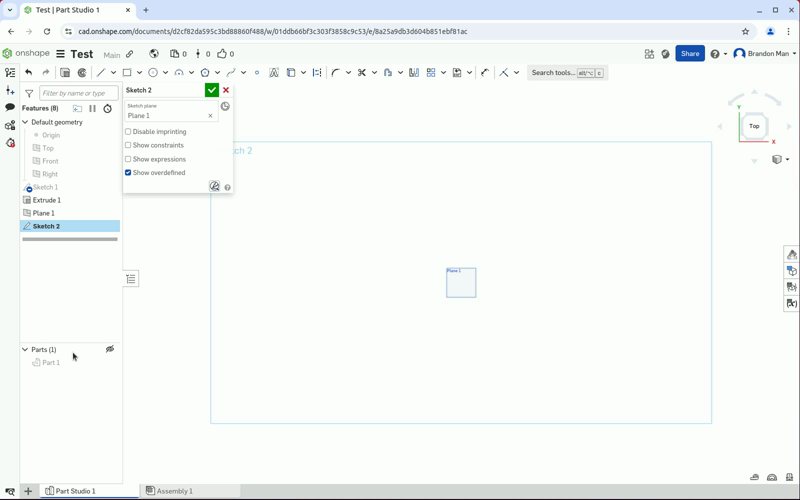
key(l)
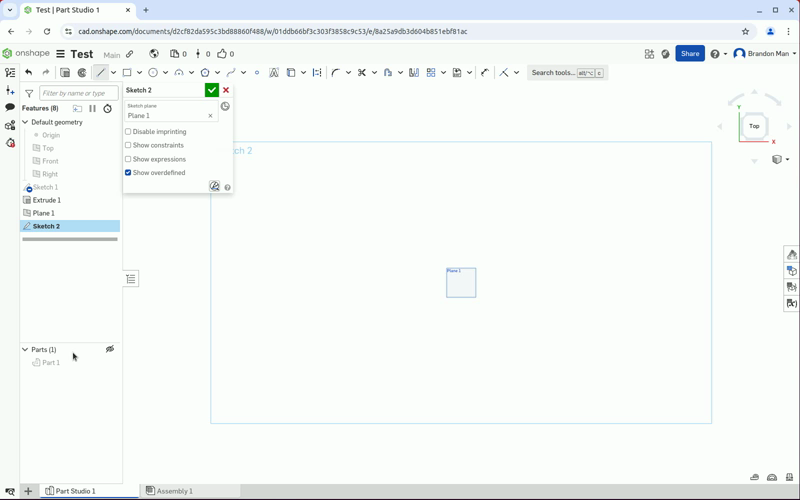
key_down(shift)
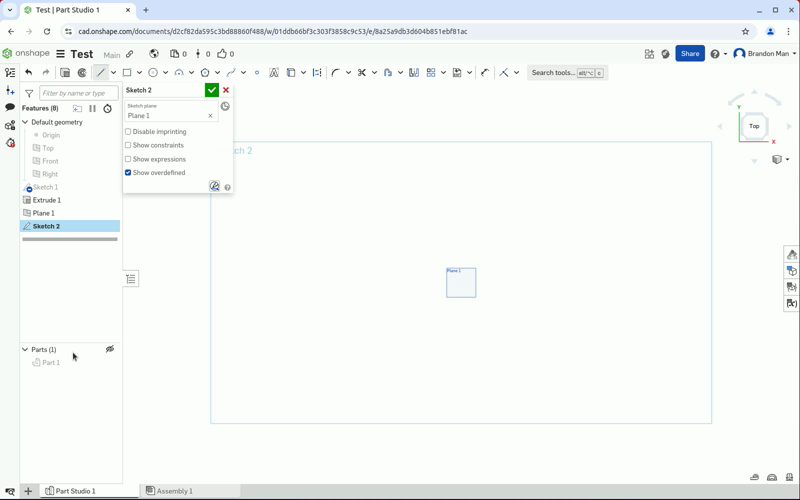
mouse_move(351, 274)
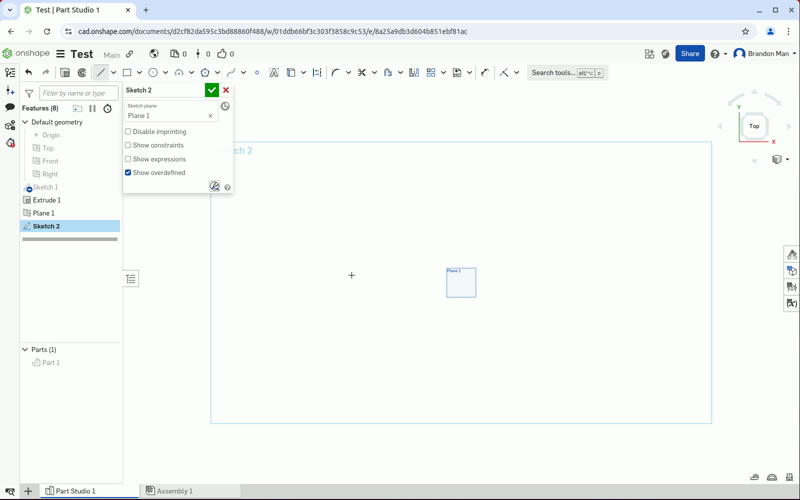
click(351, 274)
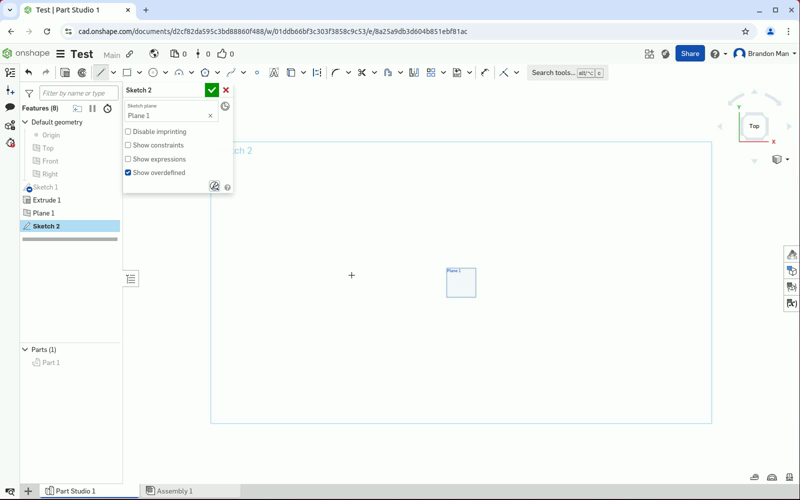
key_up(shift)
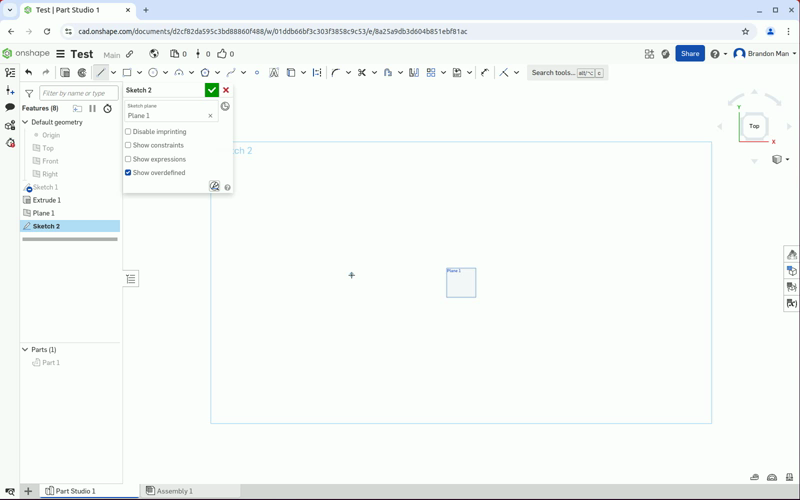
key_down(shift)
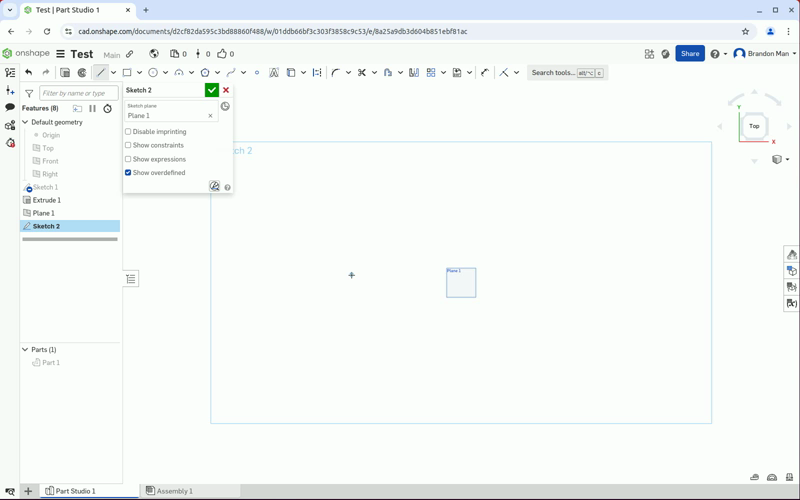
mouse_move(381, 274)
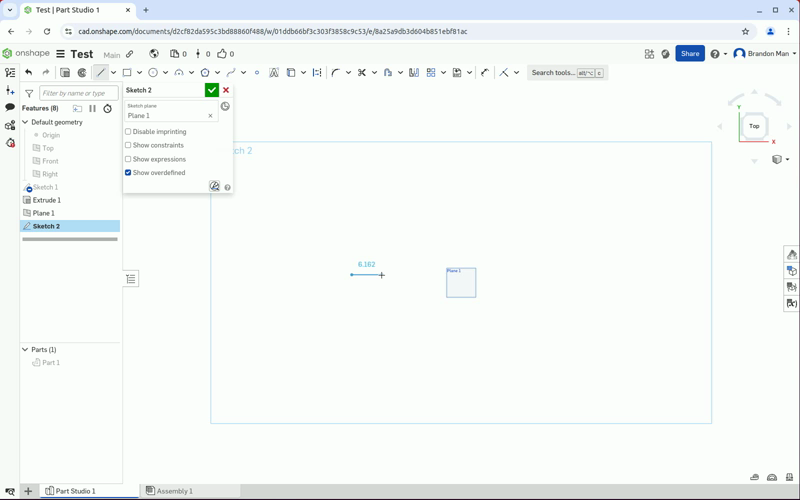
mouse_move(356, 279)
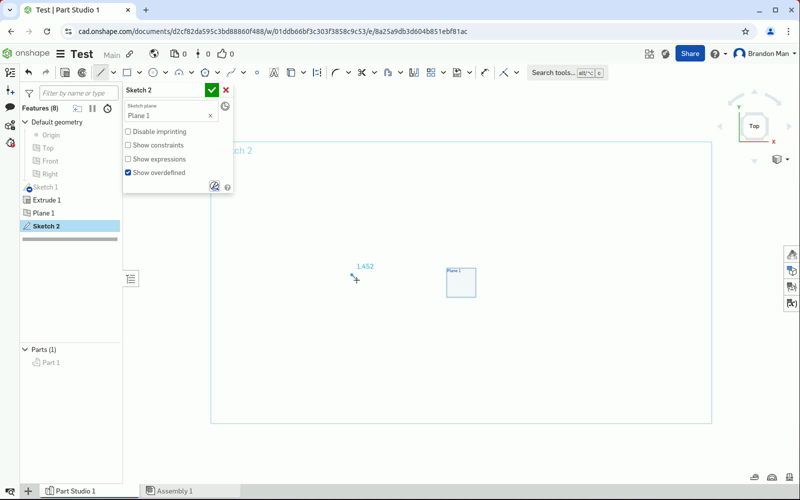
scroll(6)
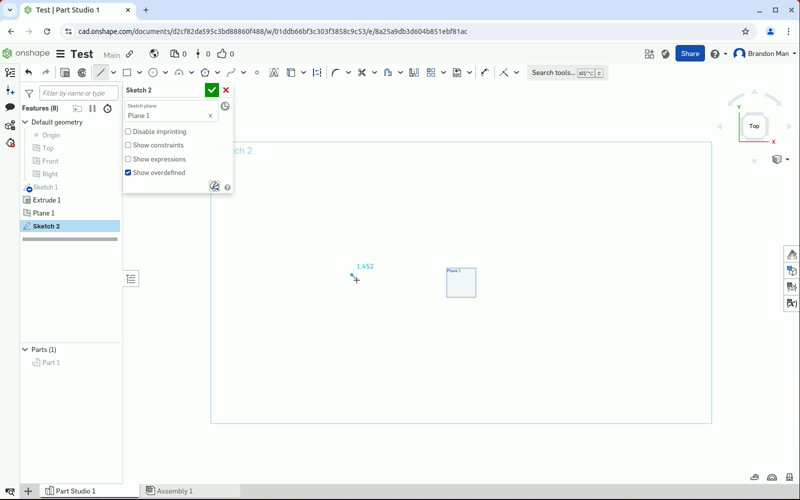
scroll(6)
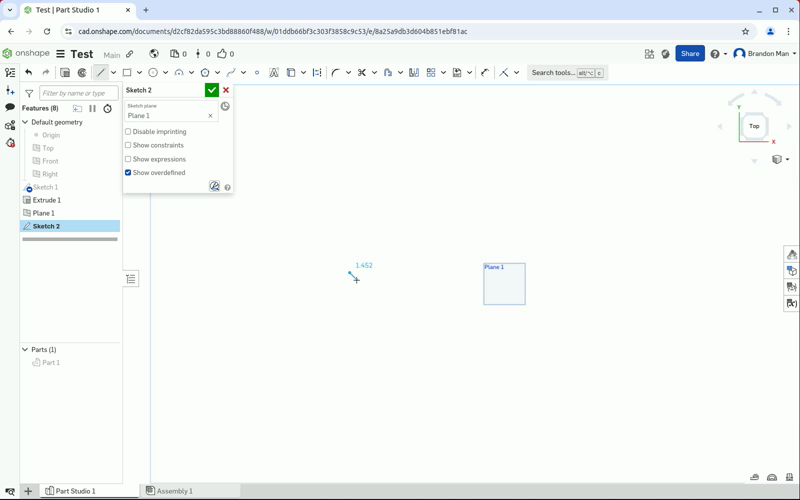
scroll(6)
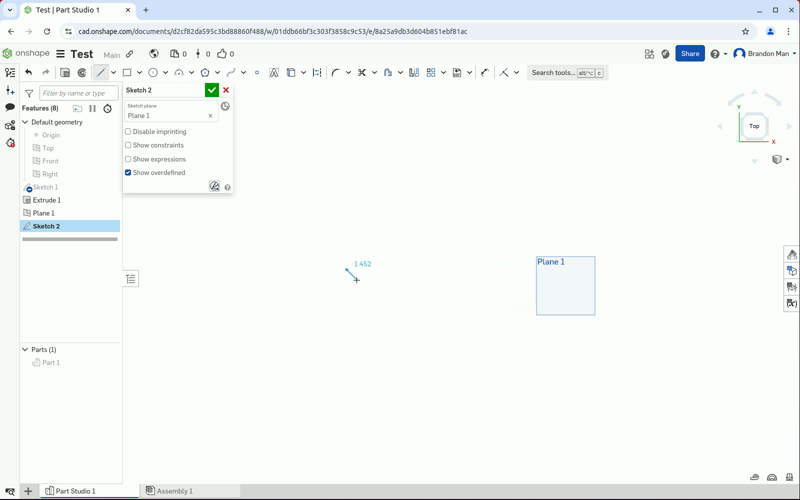
scroll(6)
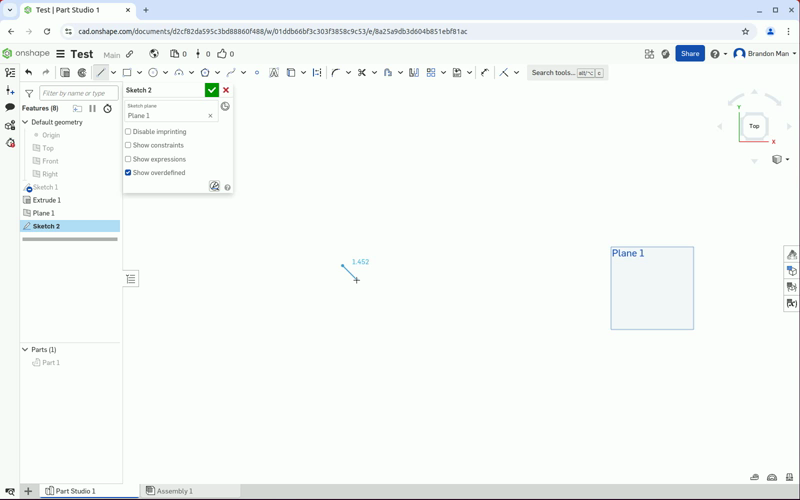
scroll(6)
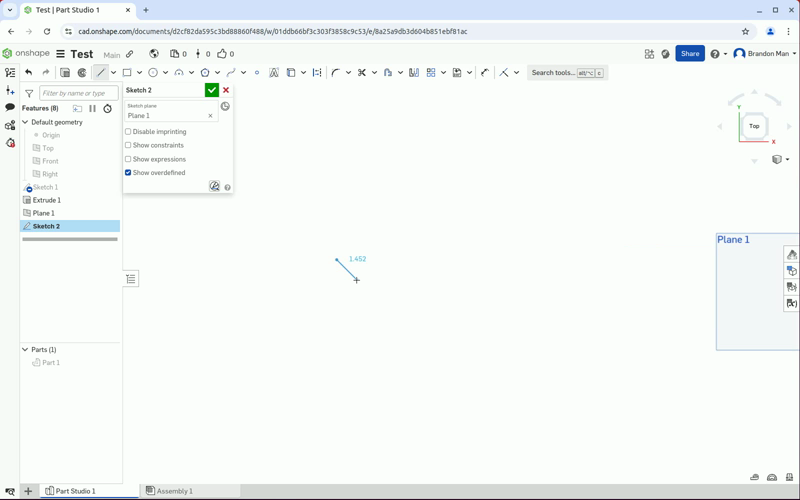
scroll(6)
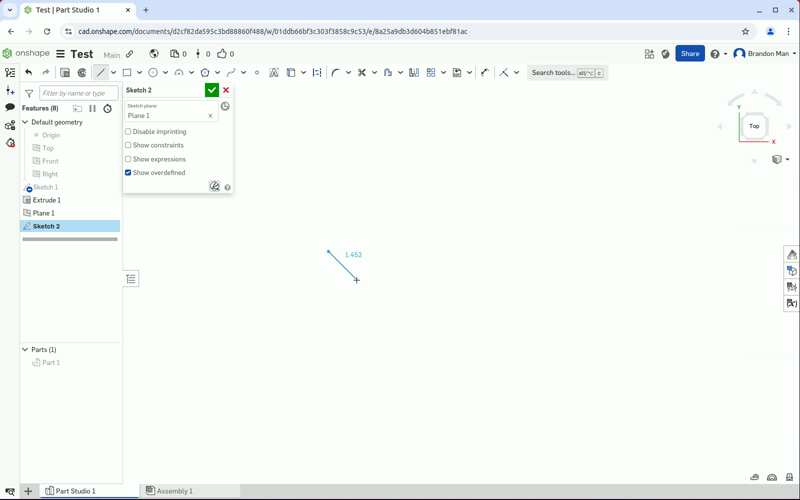
scroll(6)
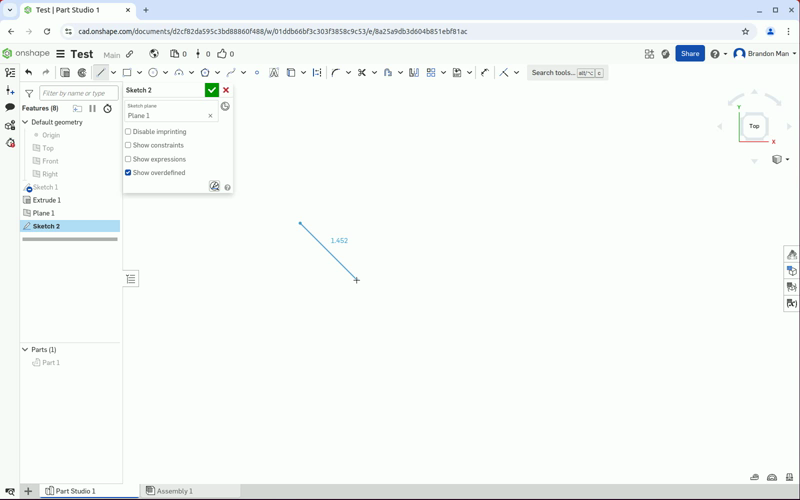
click(356, 279)
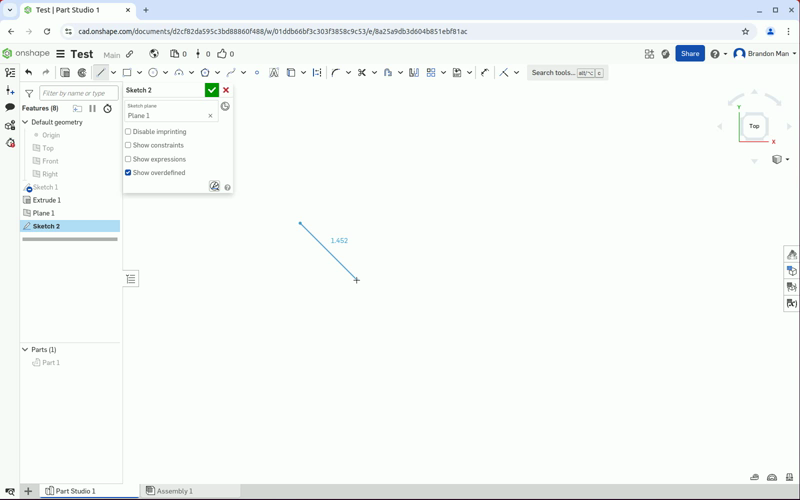
scroll(-6)
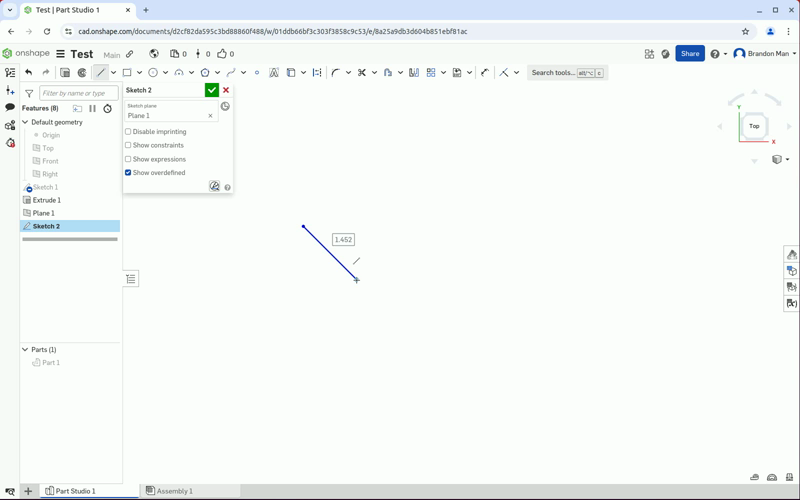
scroll(-6)
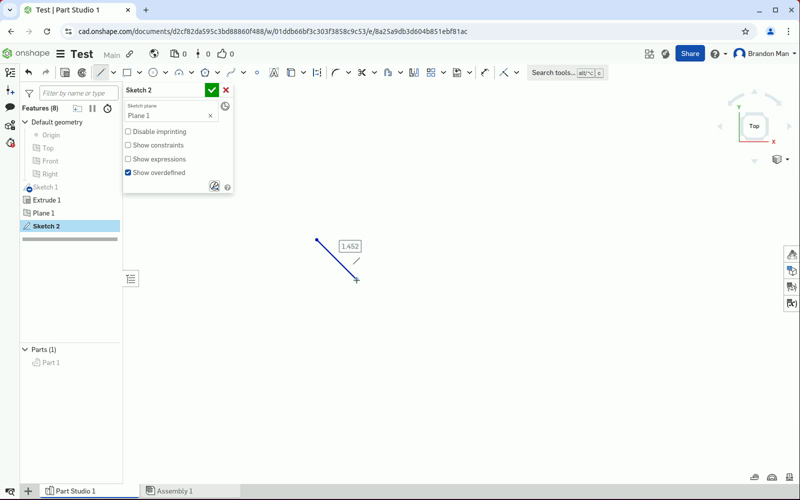
scroll(-6)
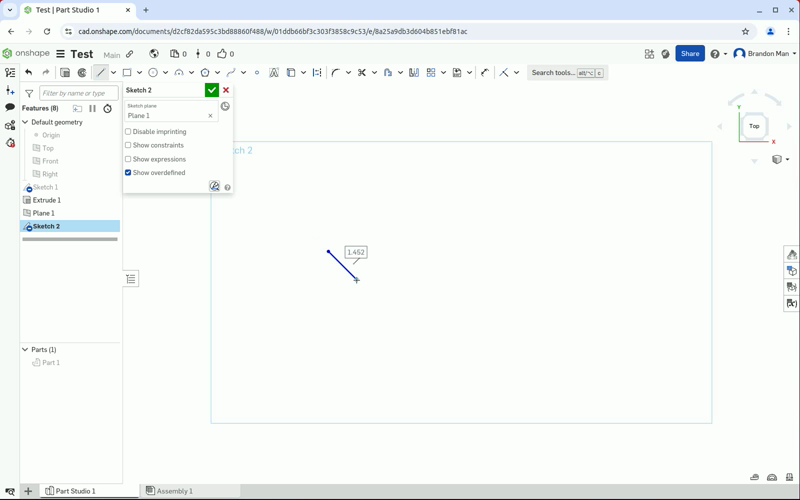
scroll(-6)
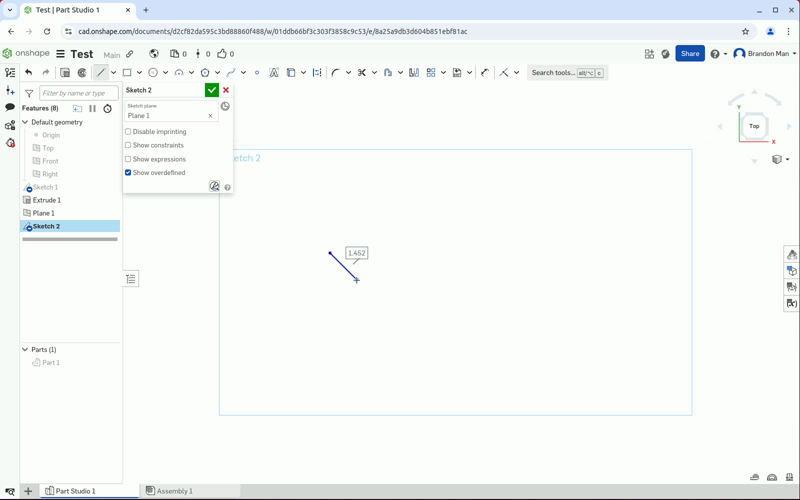
scroll(-6)
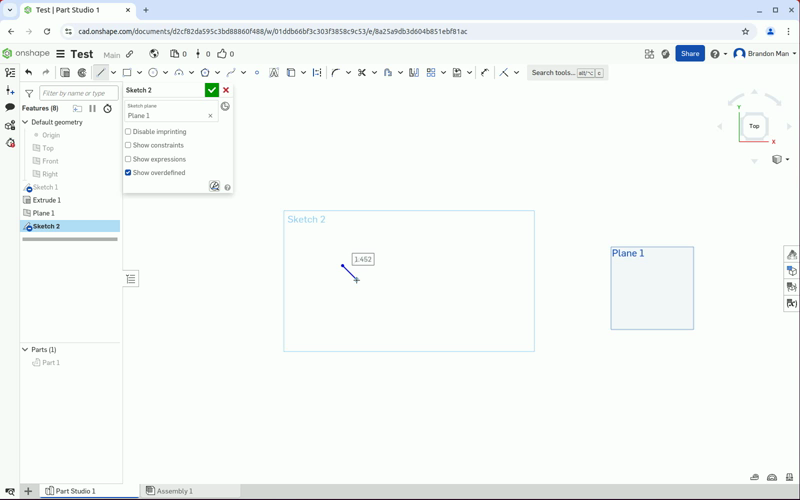
scroll(-6)
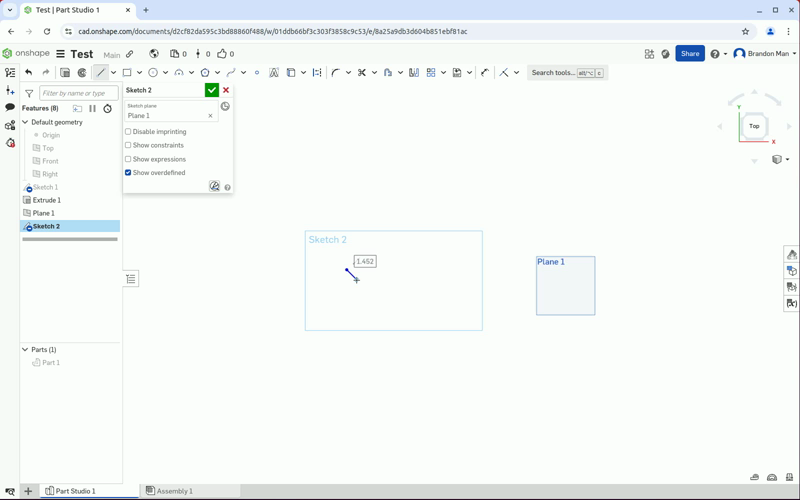
scroll(-6)
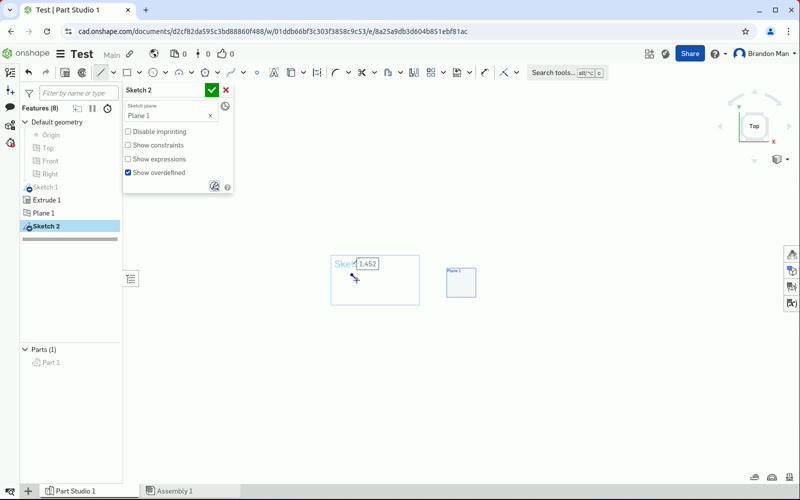
key_up(shift)
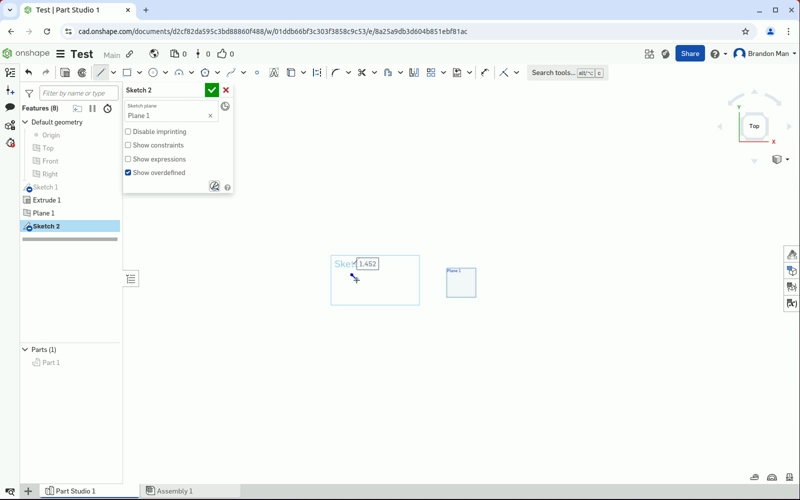
key(esc)
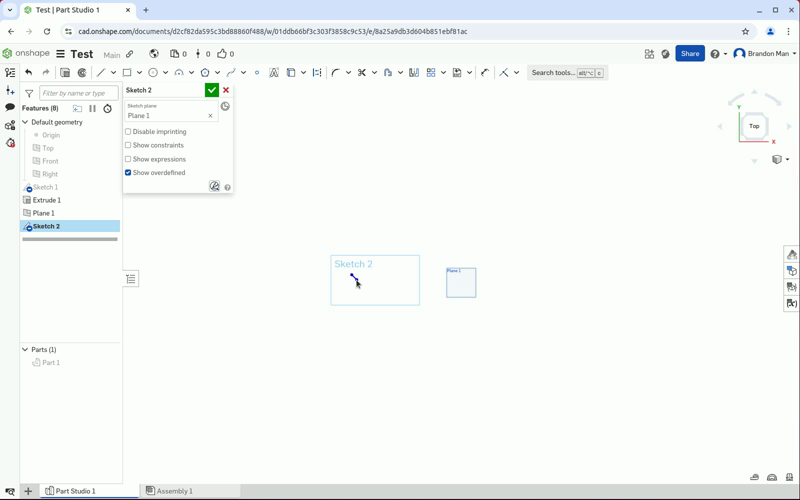
key(a)
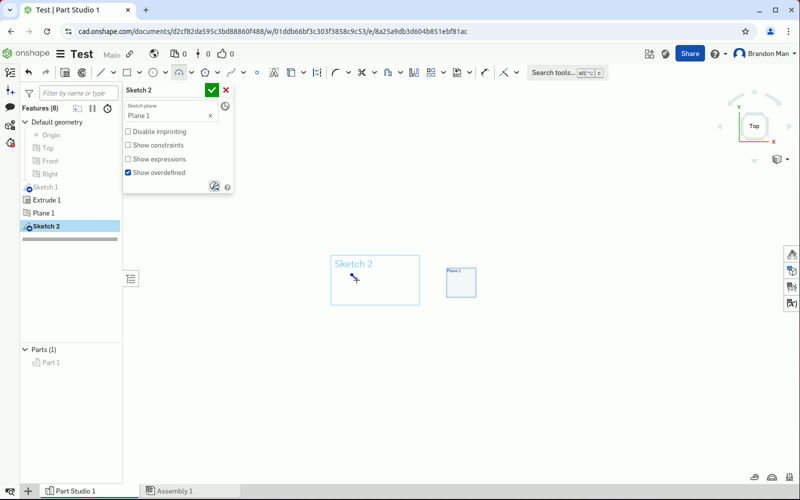
mouse_move(356, 279)
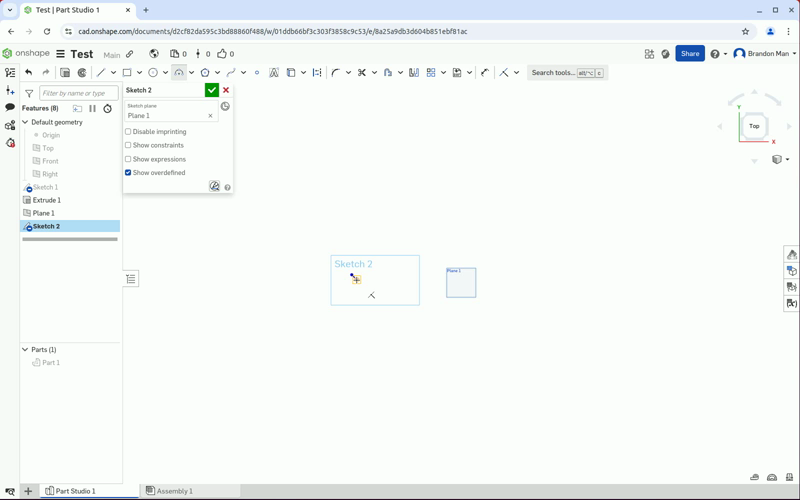
click(356, 279)
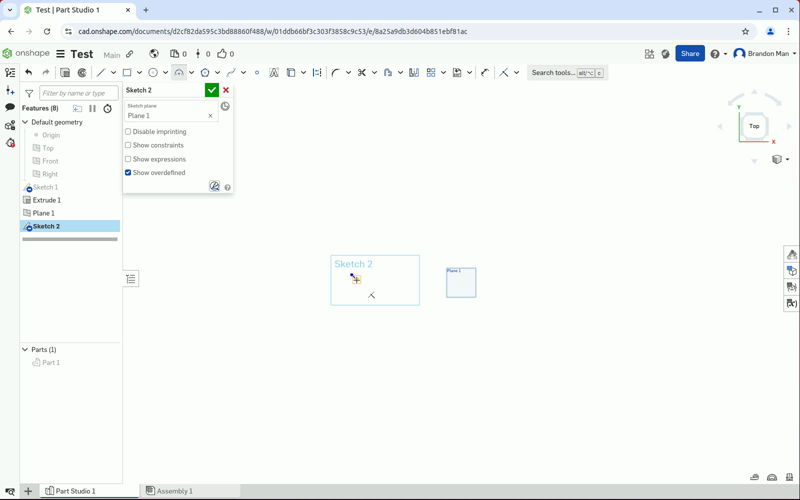
mouse_move(351, 274)
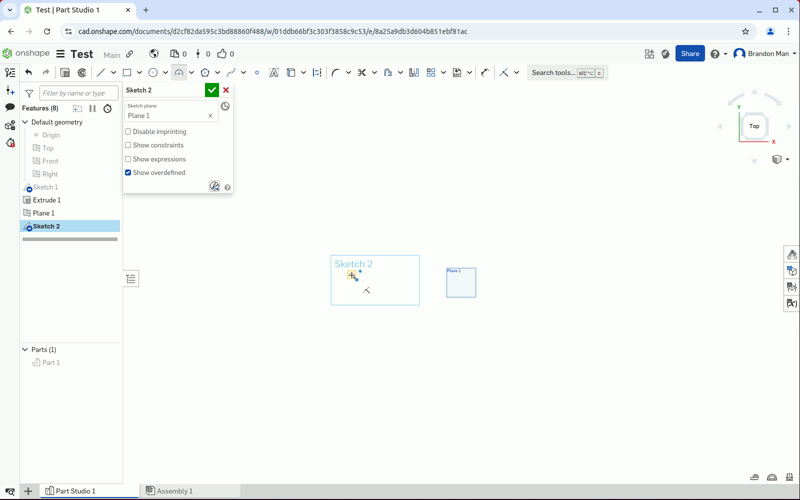
scroll(6)
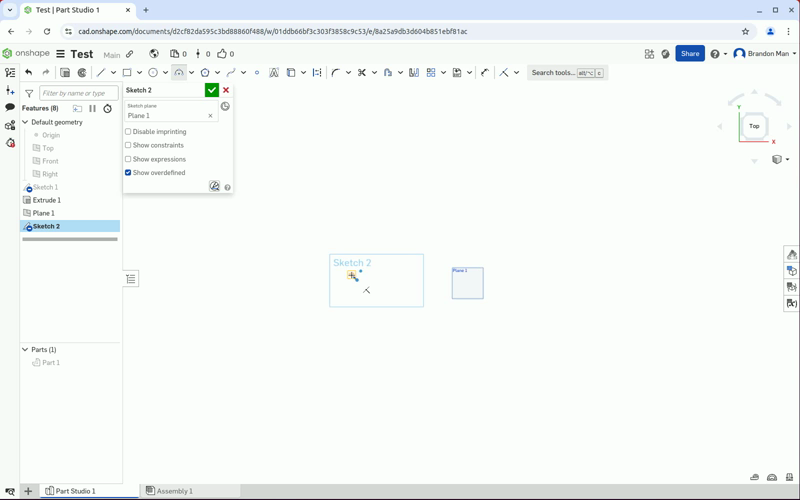
scroll(6)
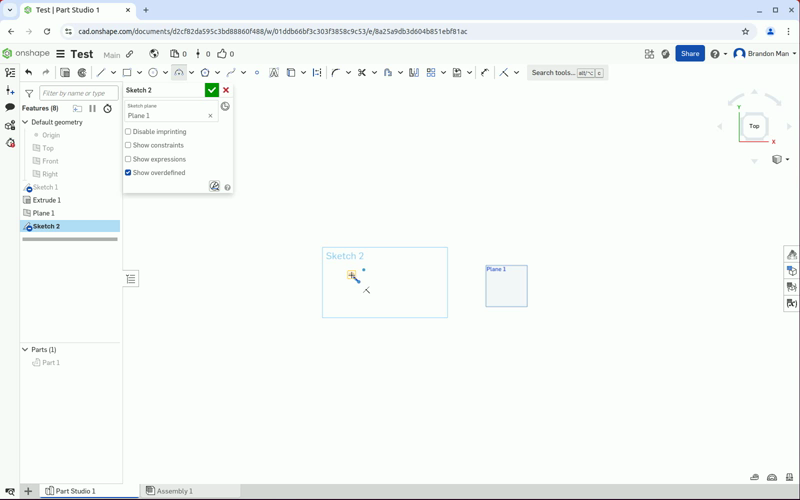
scroll(6)
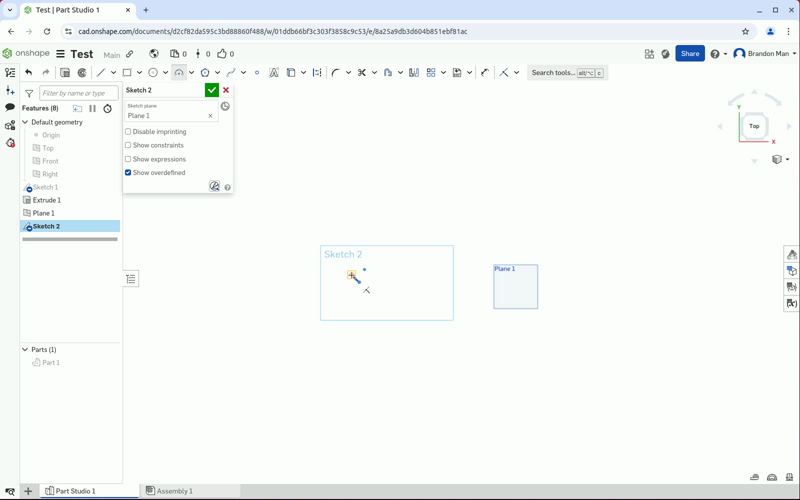
scroll(6)
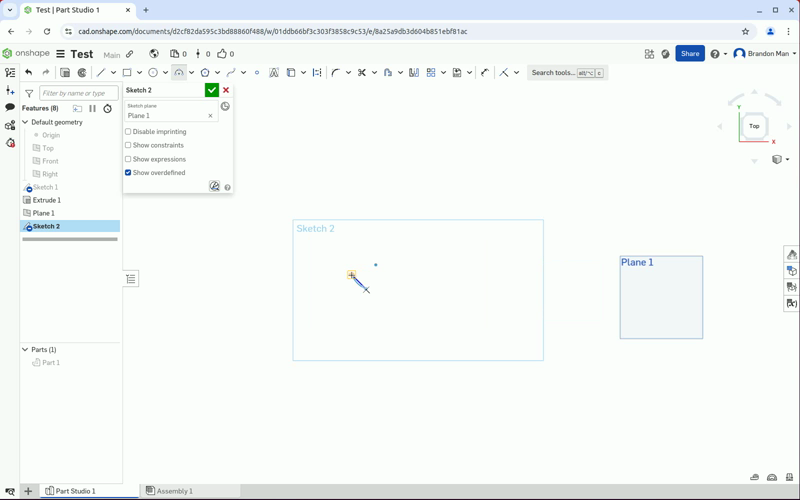
scroll(6)
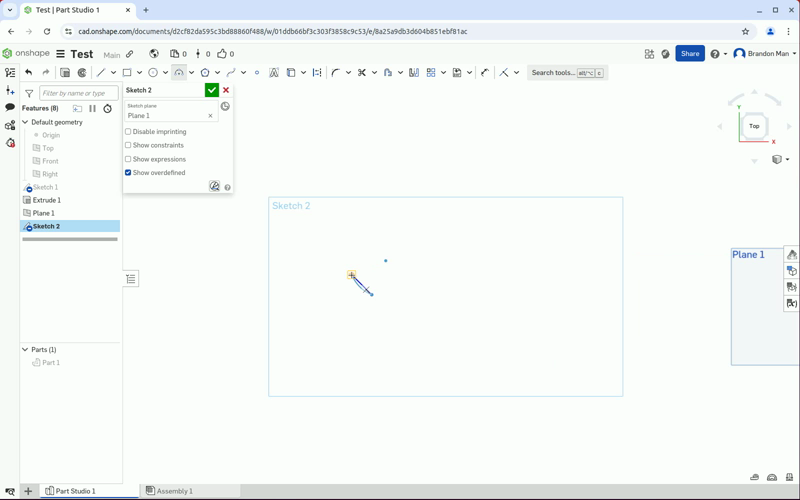
scroll(6)
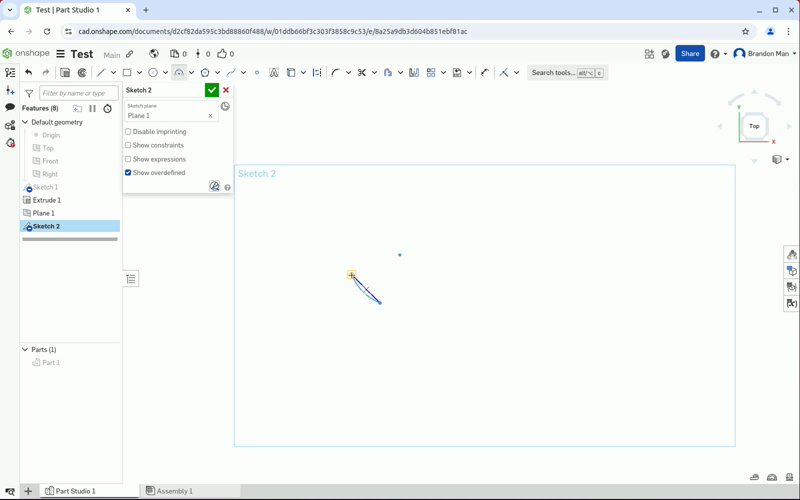
scroll(6)
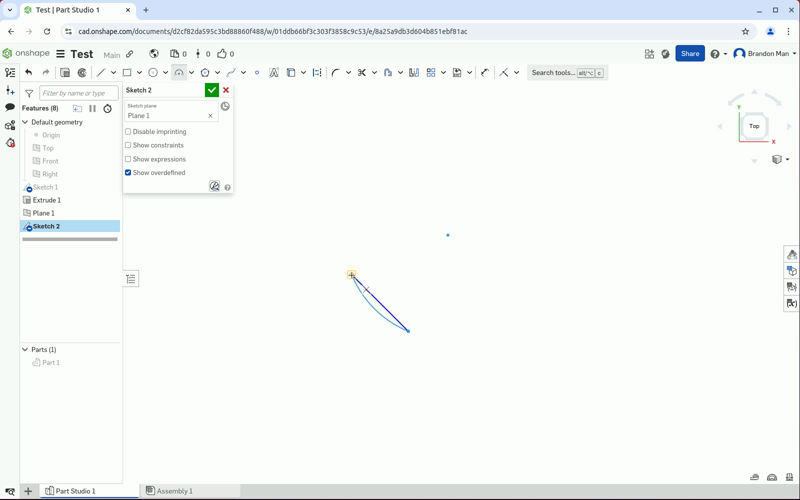
click(351, 274)
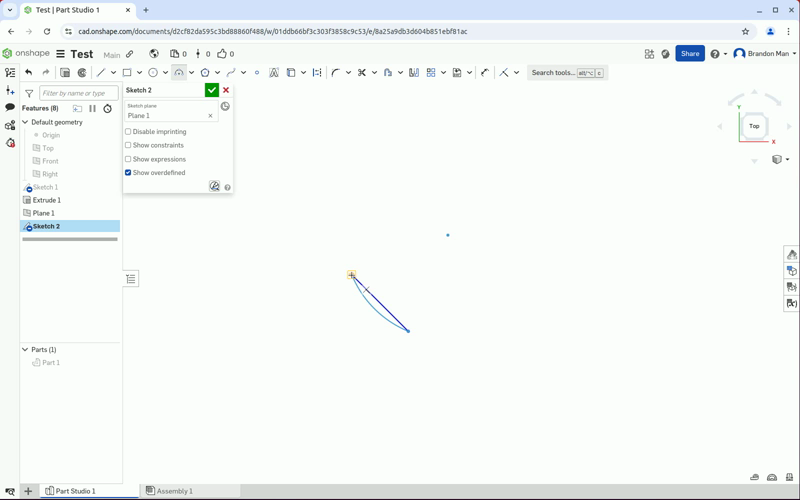
scroll(-6)
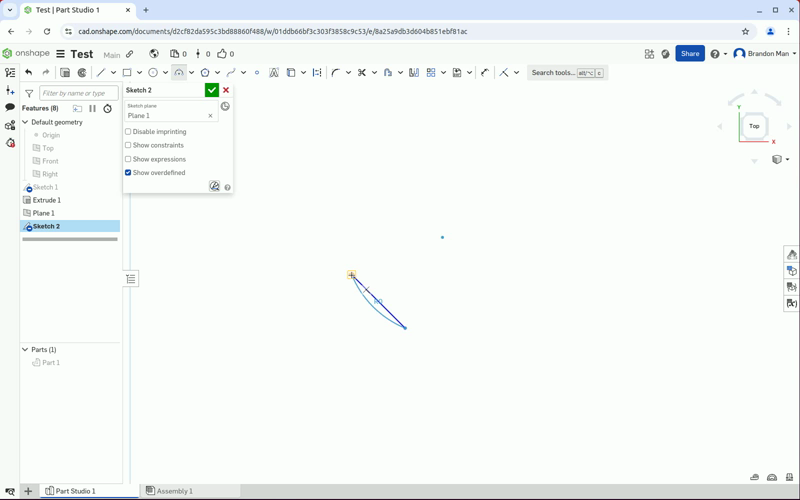
scroll(-6)
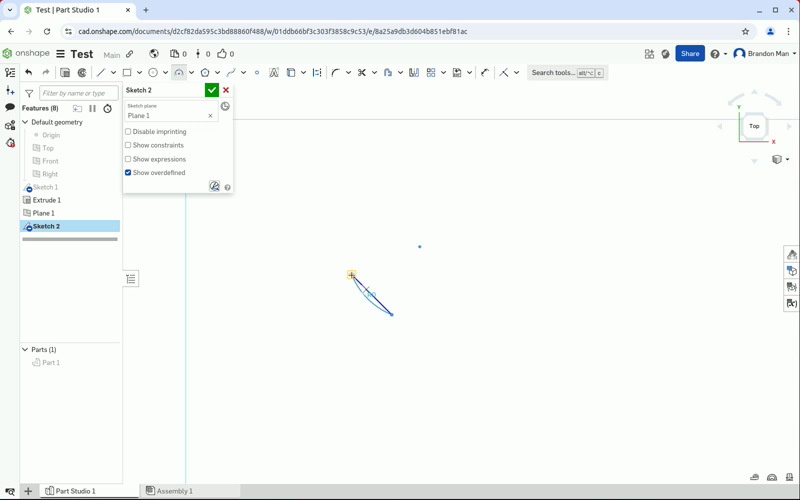
scroll(-6)
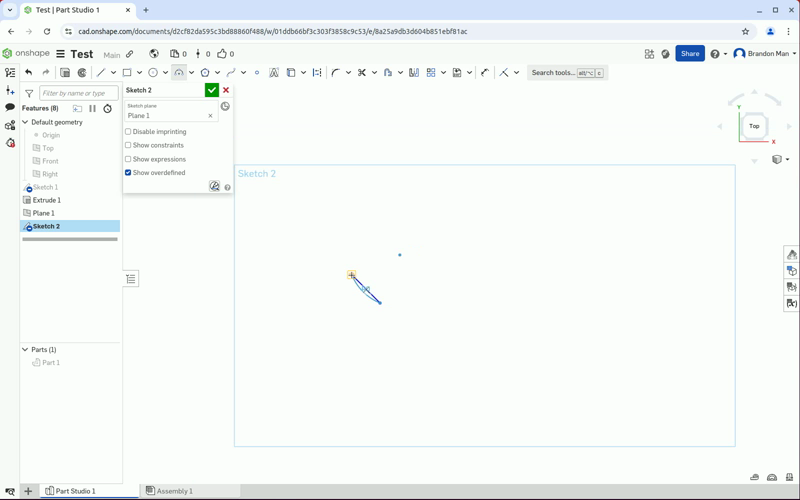
scroll(-6)
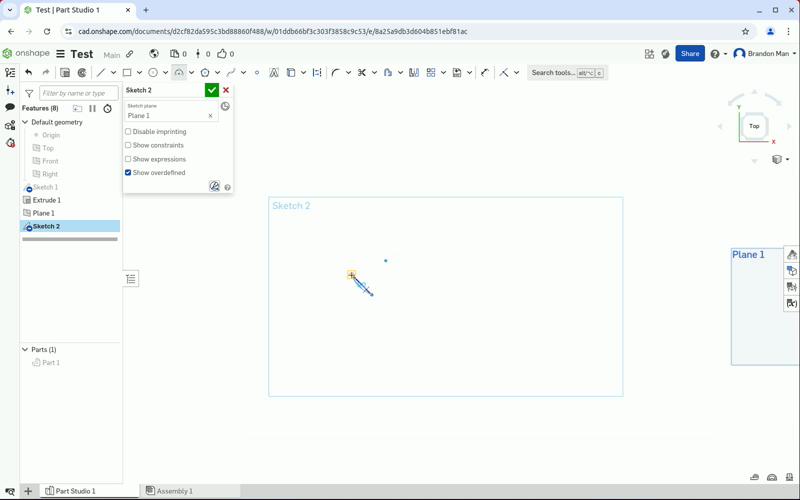
scroll(-6)
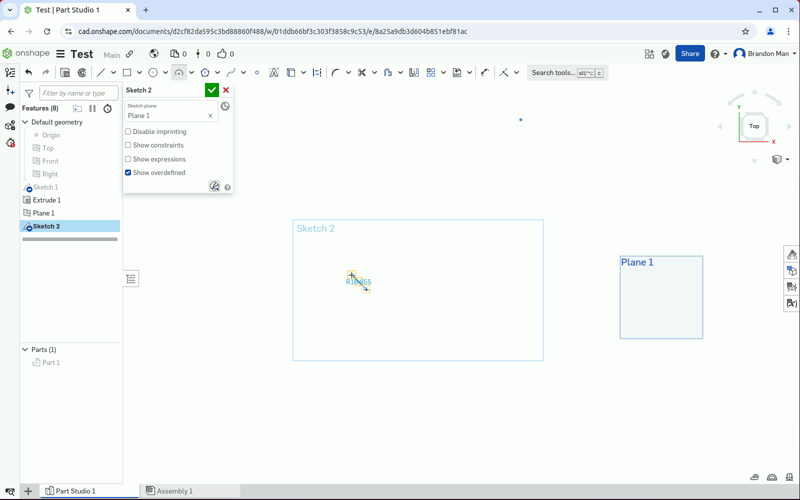
scroll(-6)
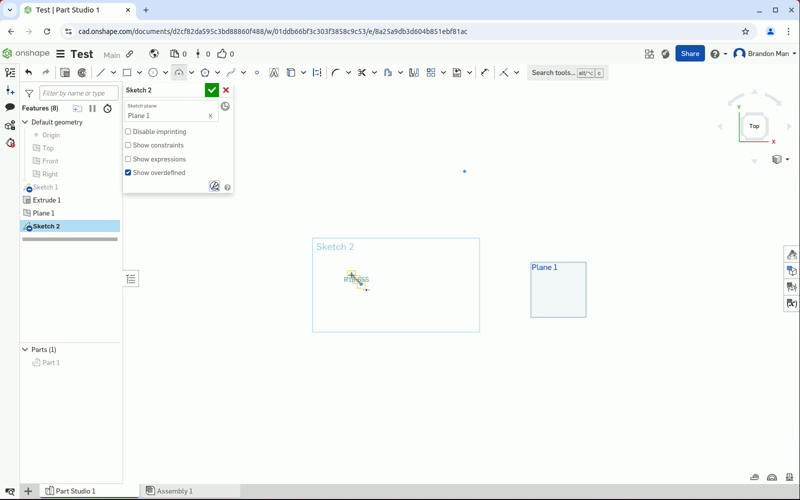
scroll(-6)
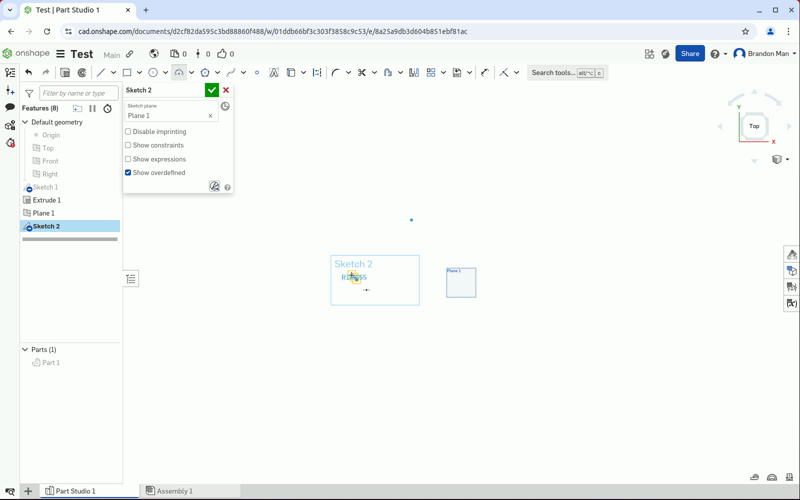
key_down(shift)
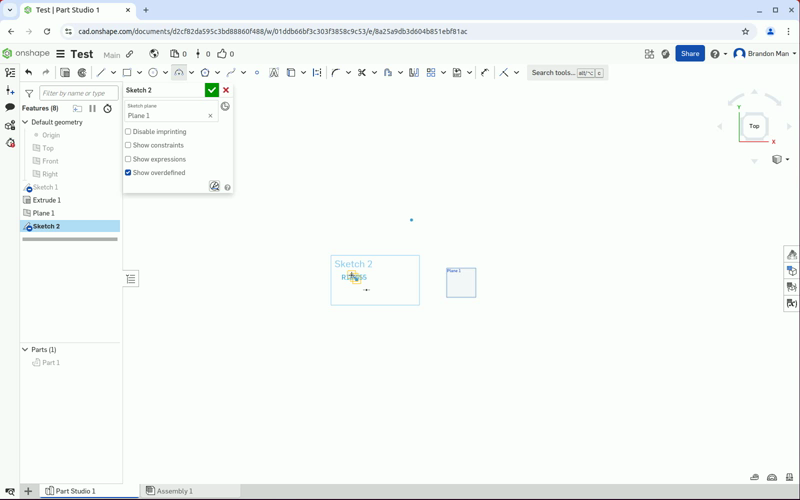
mouse_move(357, 273)
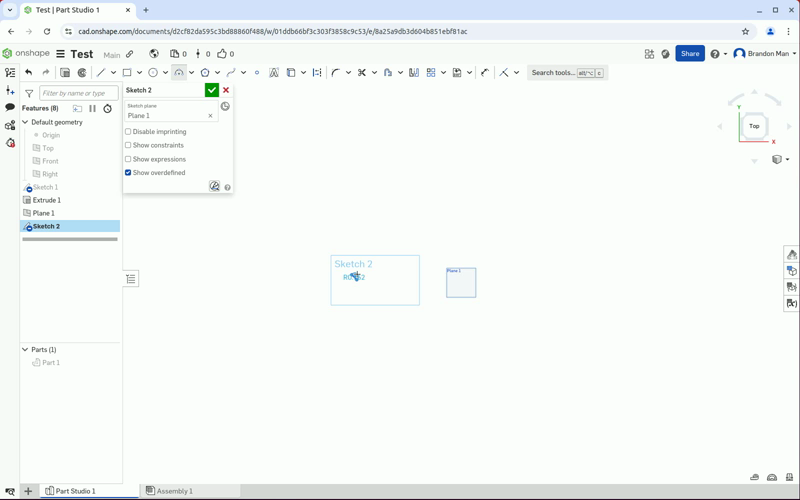
scroll(6)
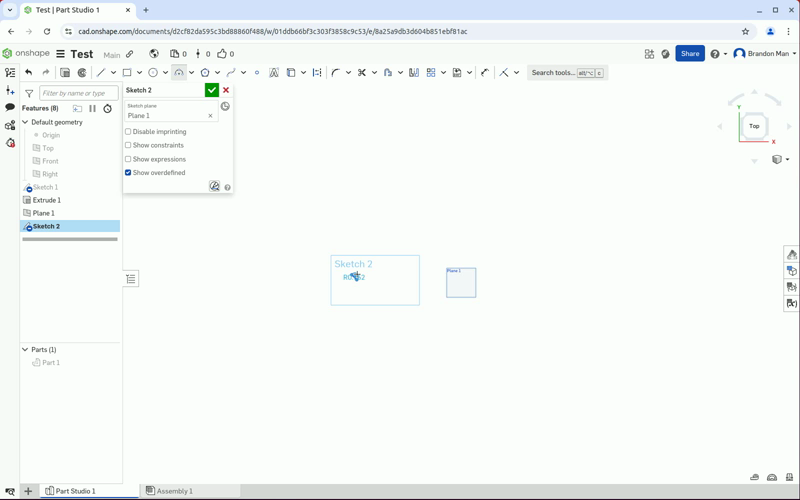
scroll(6)
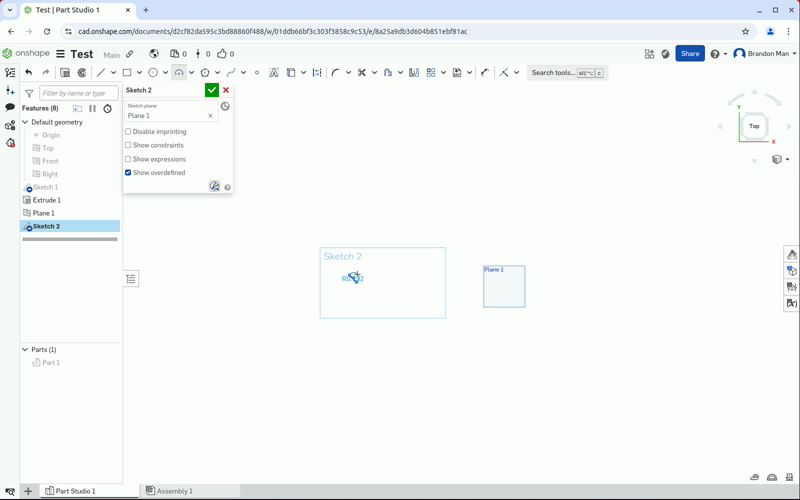
scroll(6)
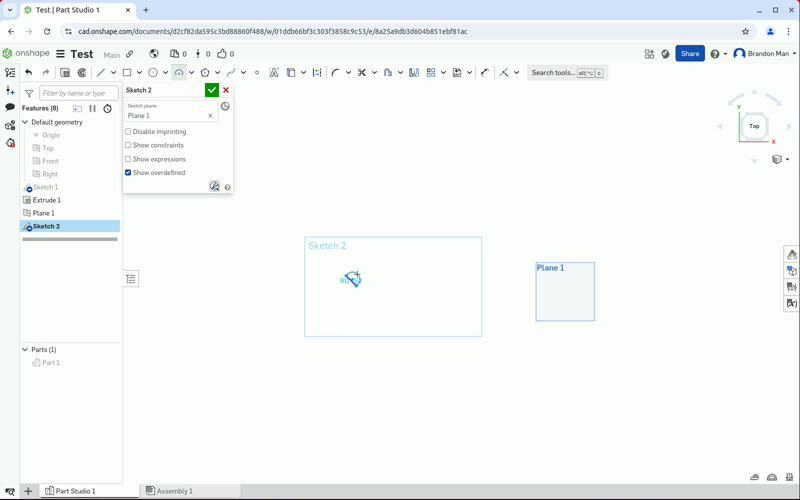
scroll(6)
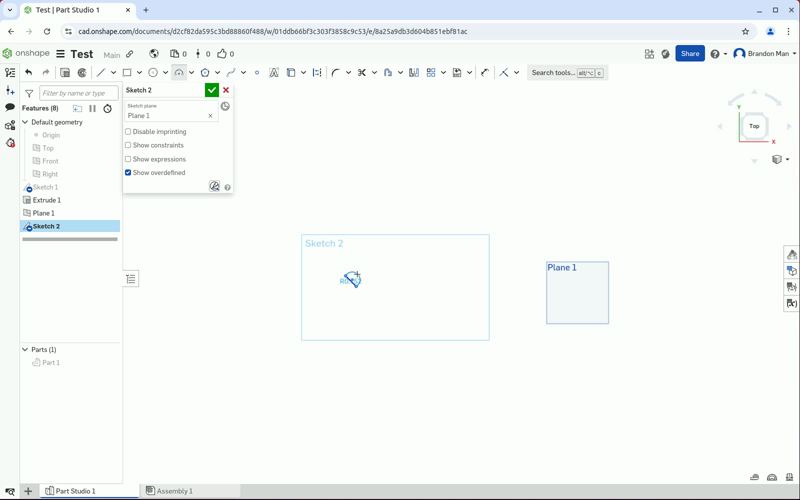
scroll(6)
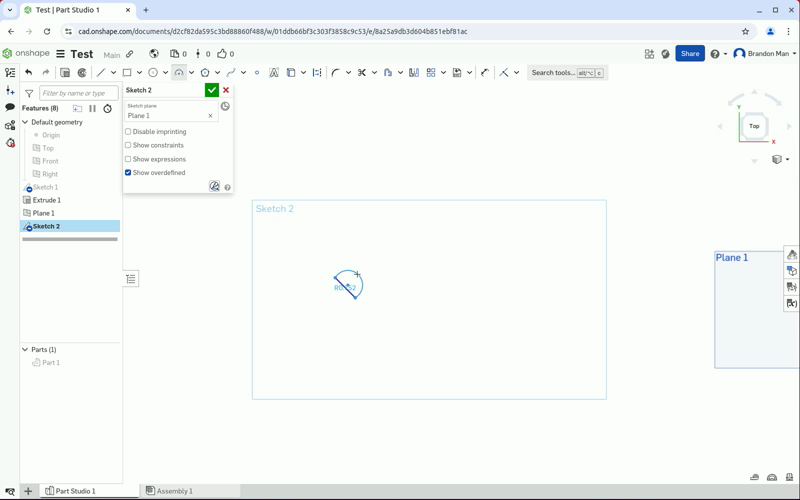
scroll(6)
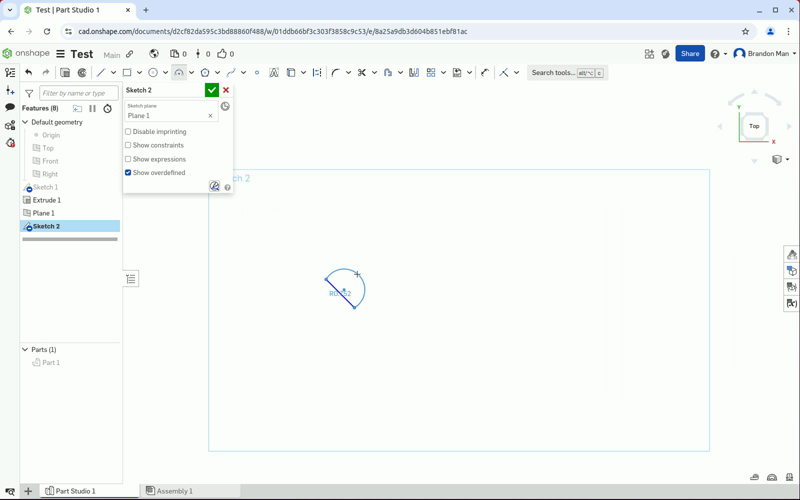
scroll(6)
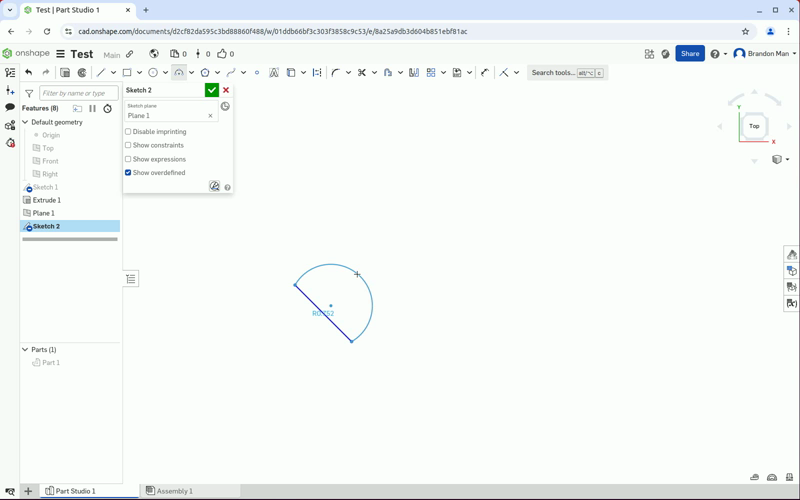
click(357, 273)
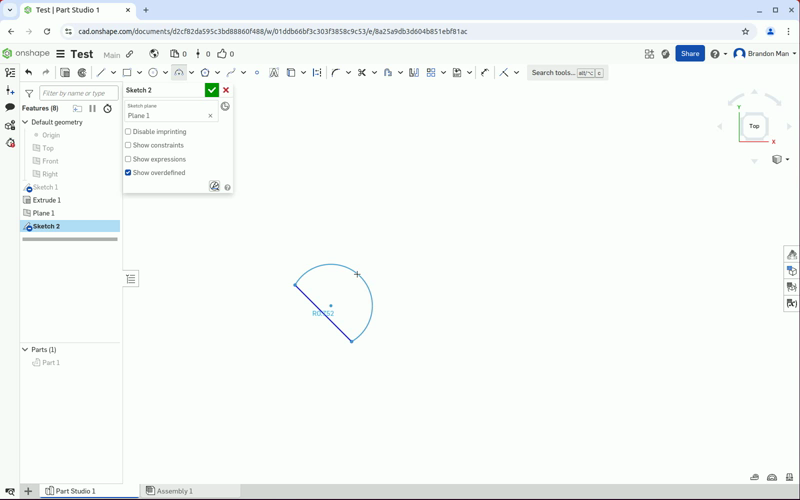
scroll(-6)
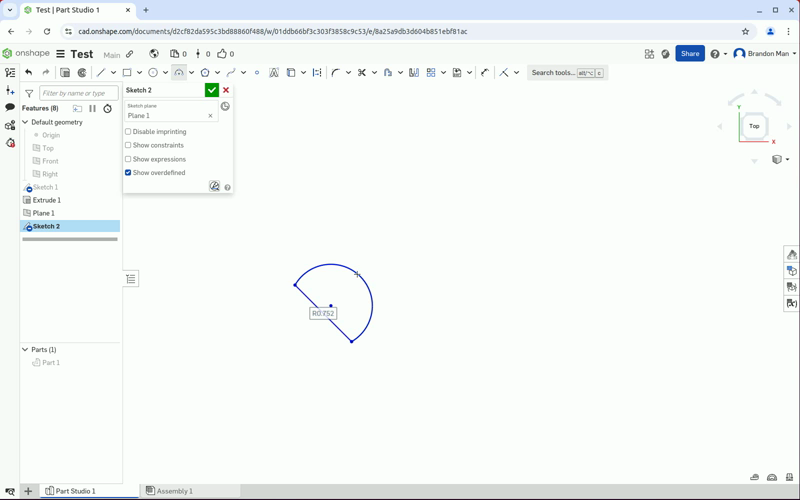
scroll(-6)
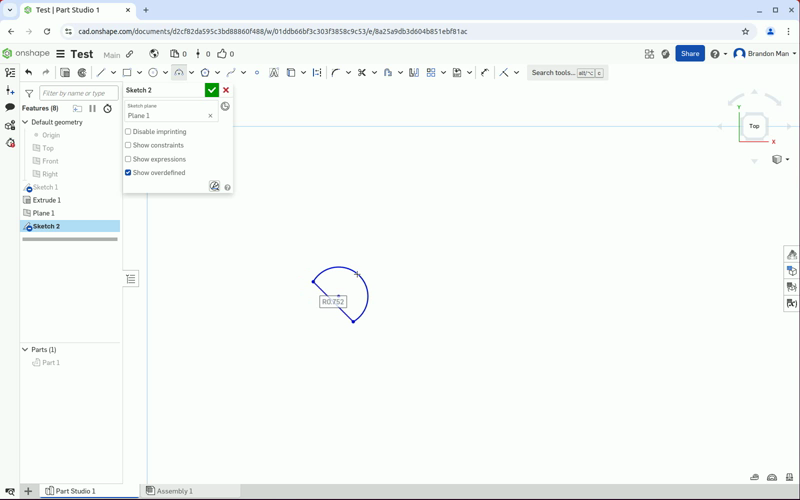
scroll(-6)
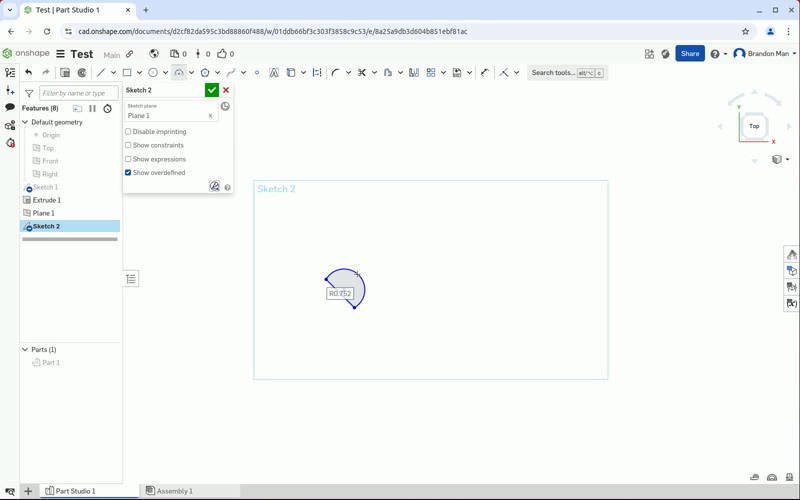
scroll(-6)
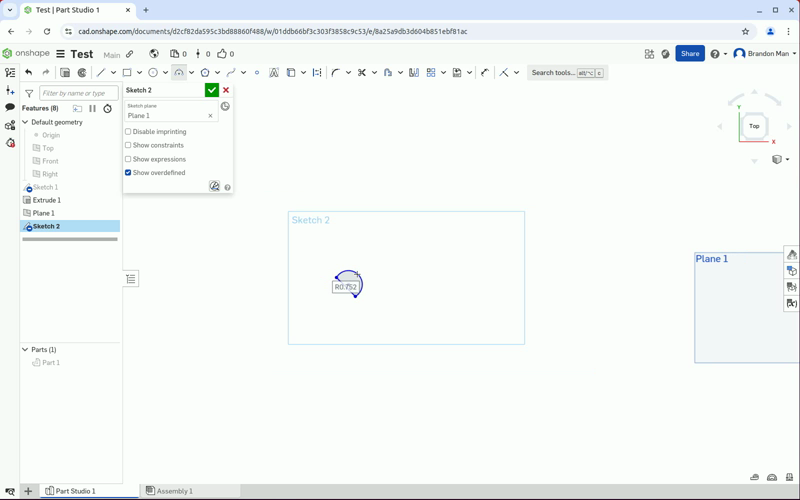
scroll(-6)
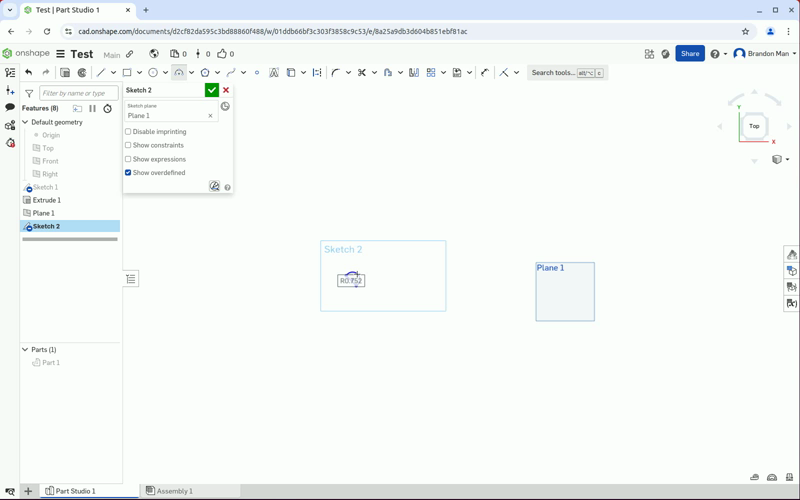
scroll(-6)
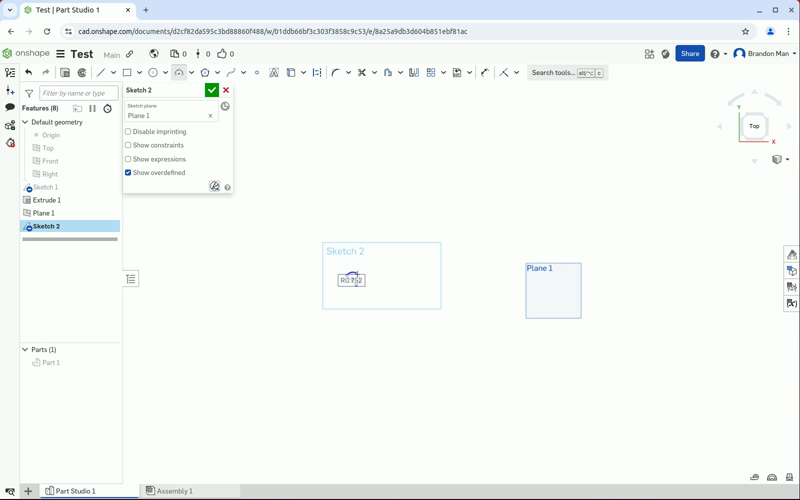
scroll(-6)
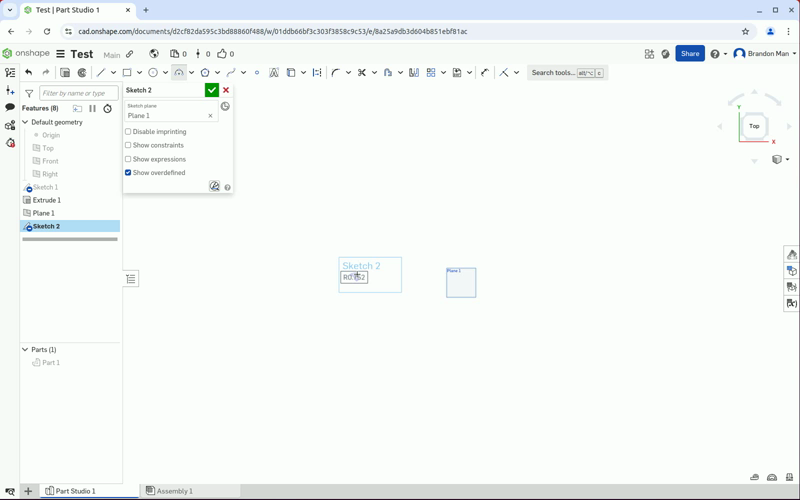
key_up(shift)
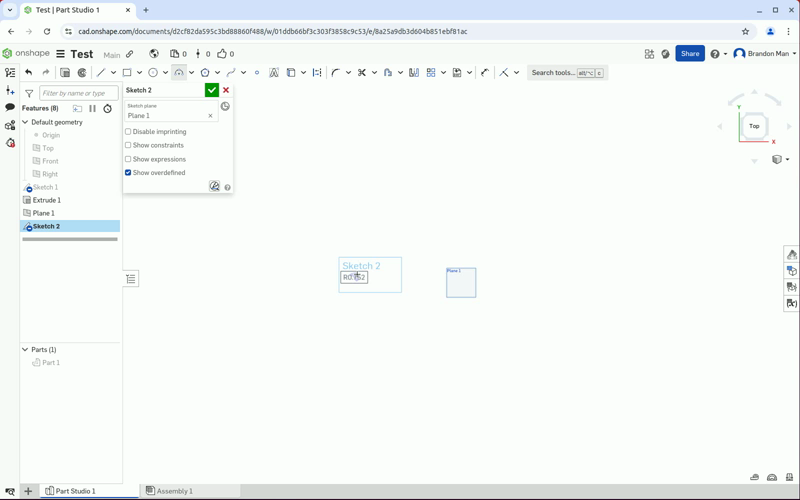
key(esc)
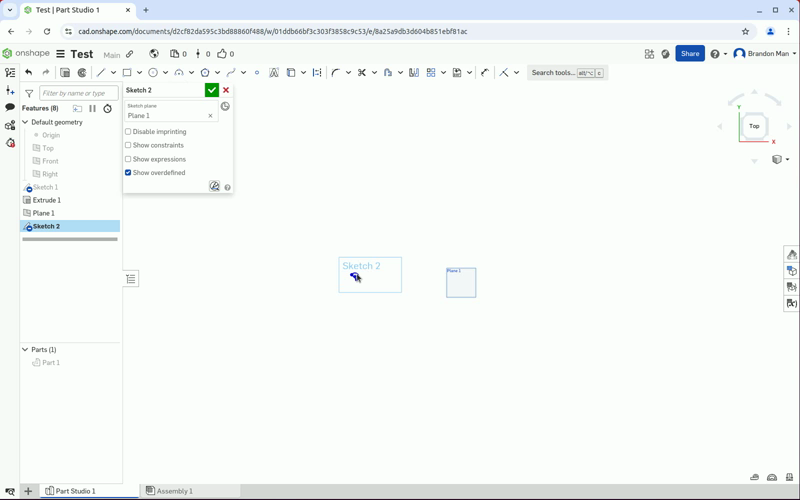
mouse_move(356, 275)
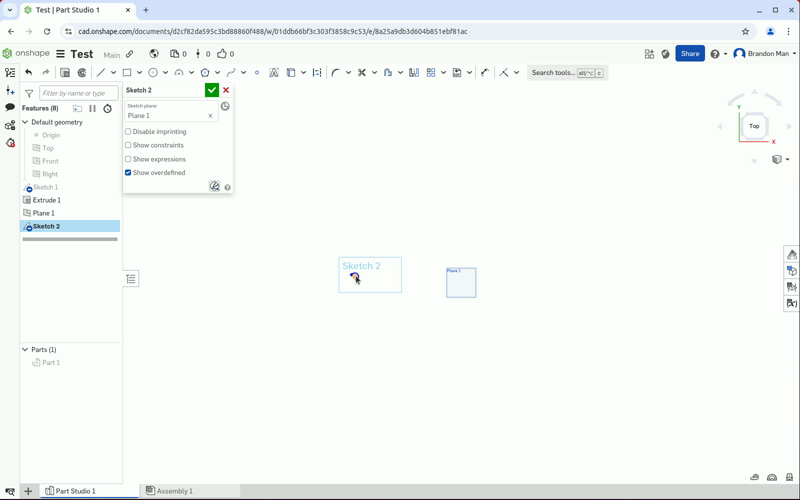
scroll(6)
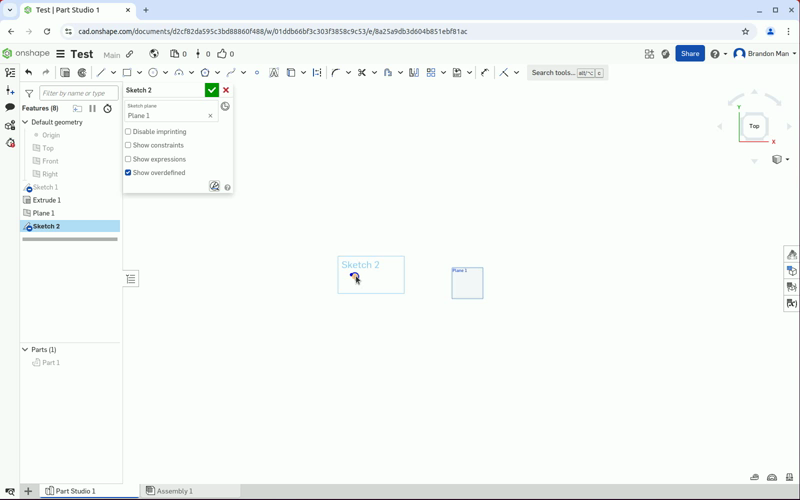
scroll(6)
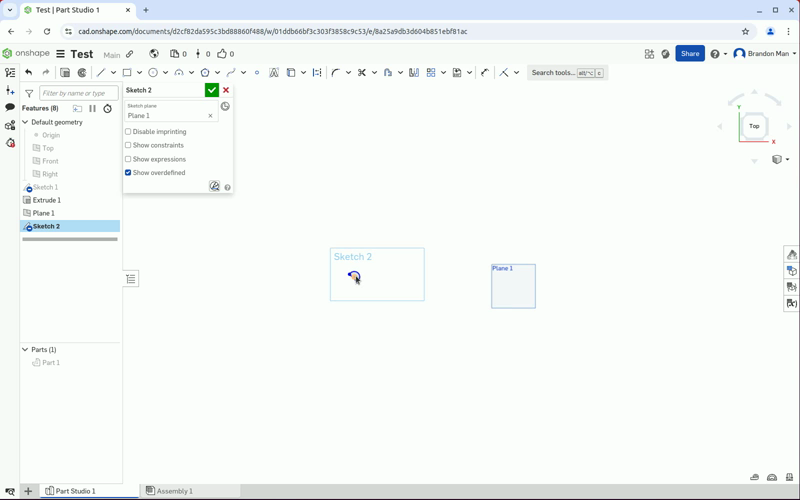
scroll(6)
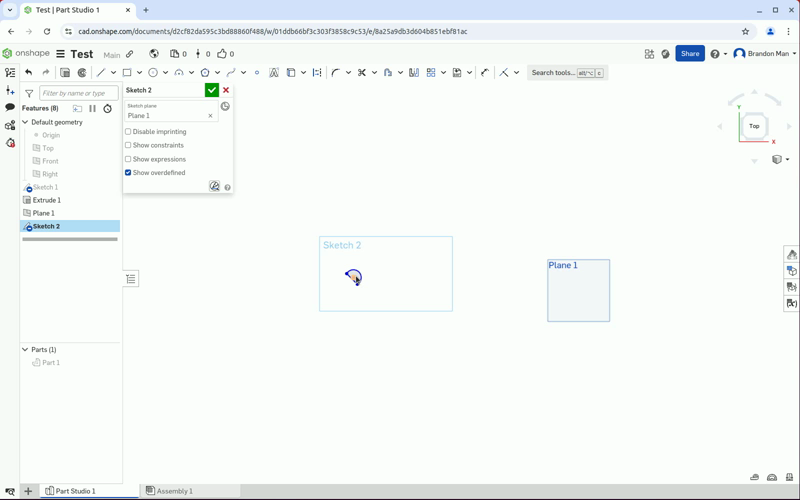
scroll(6)
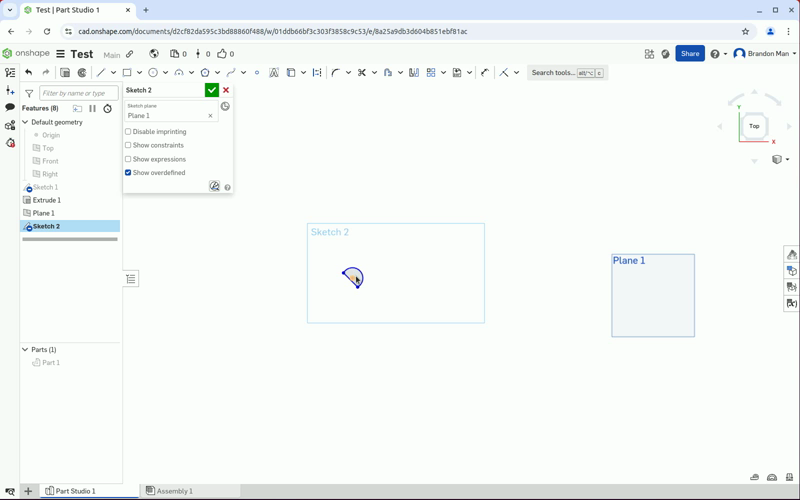
scroll(6)
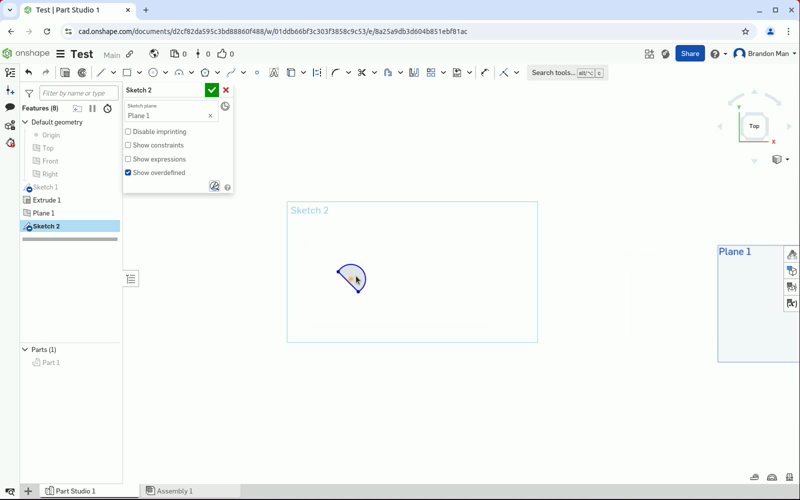
scroll(6)
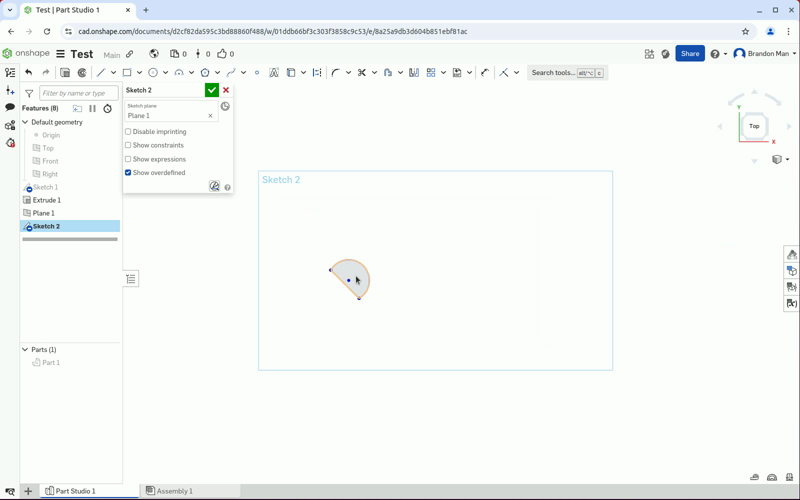
scroll(6)
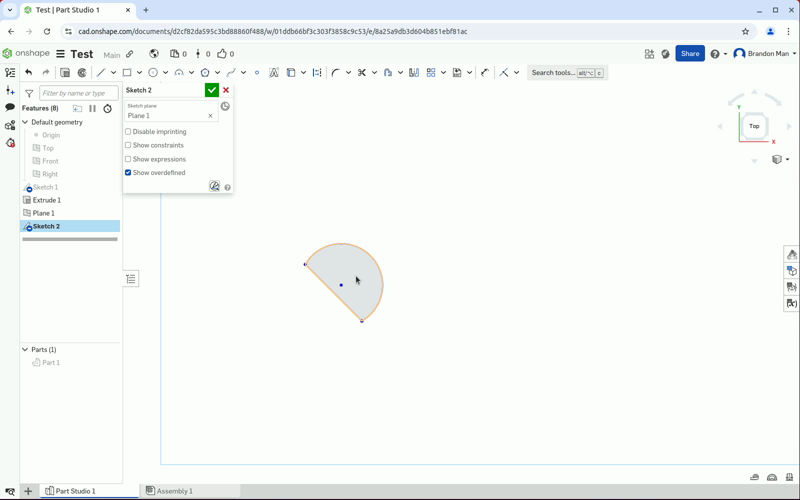
click(356, 275)
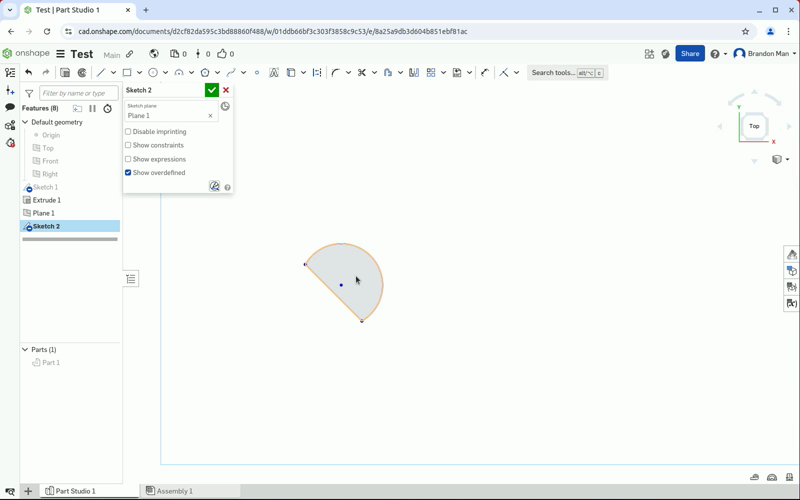
scroll(-6)
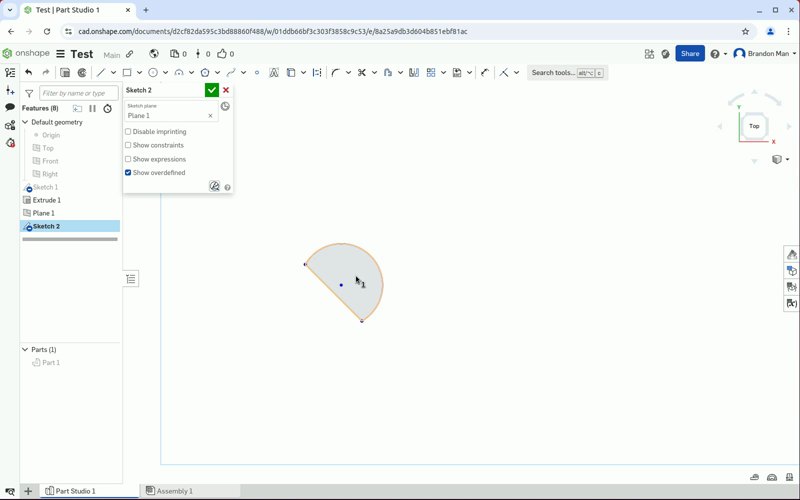
scroll(-6)
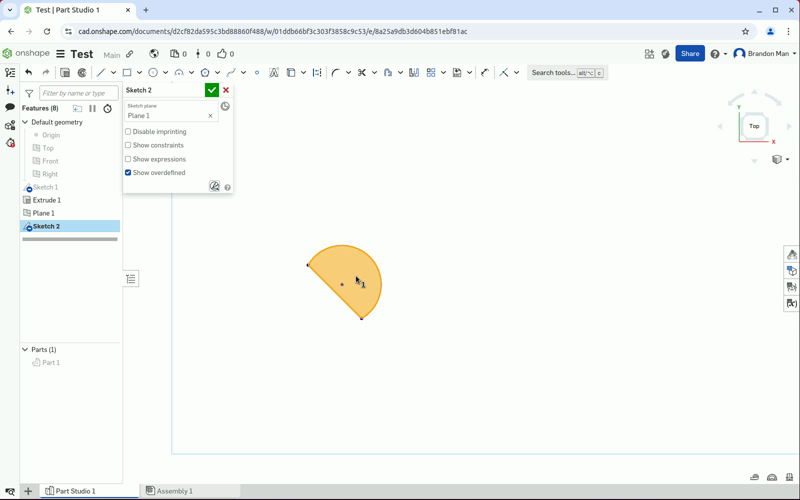
scroll(-6)
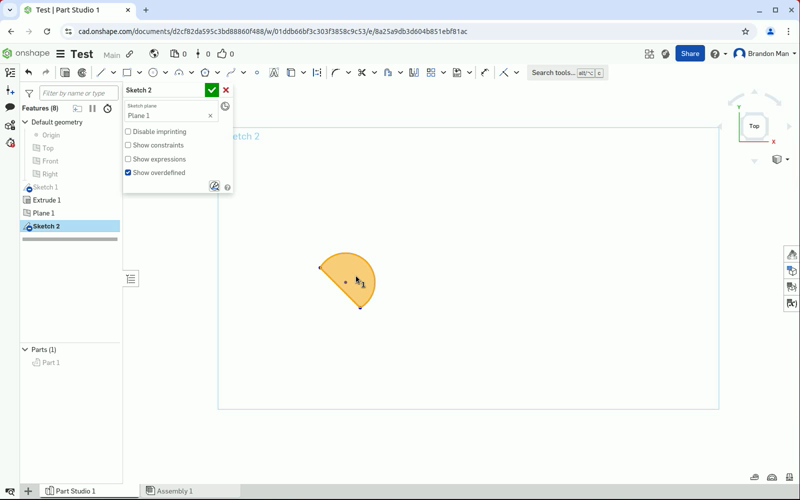
scroll(-6)
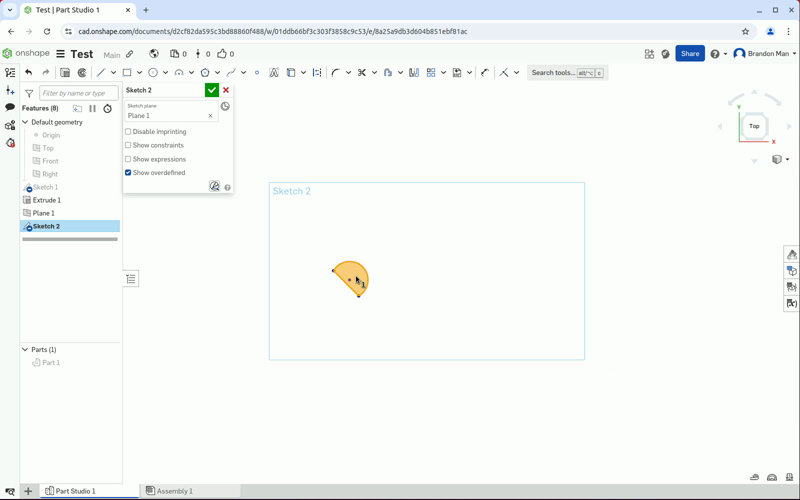
scroll(-6)
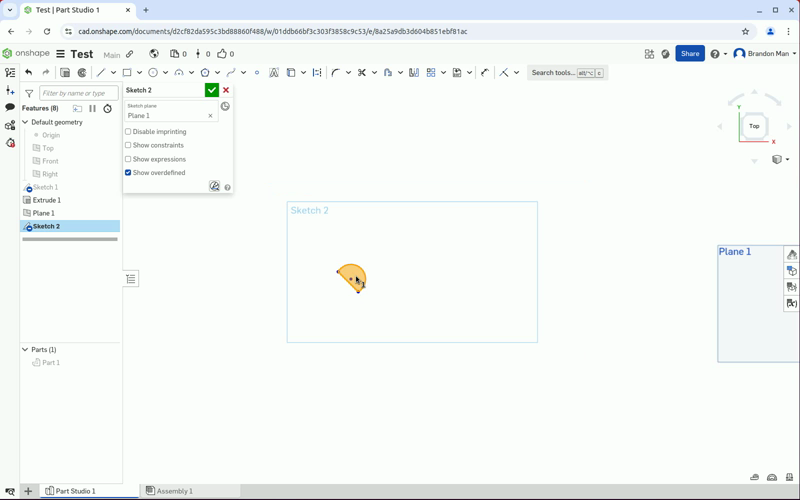
scroll(-6)
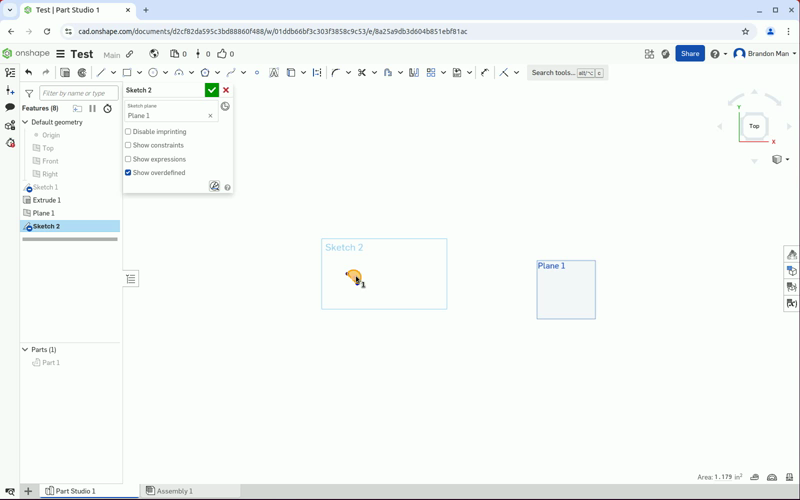
scroll(-6)
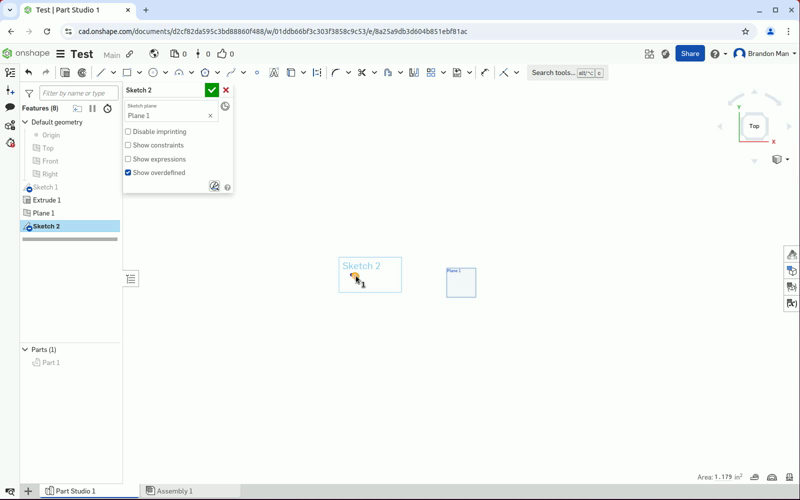
mouse_move(73, 352)
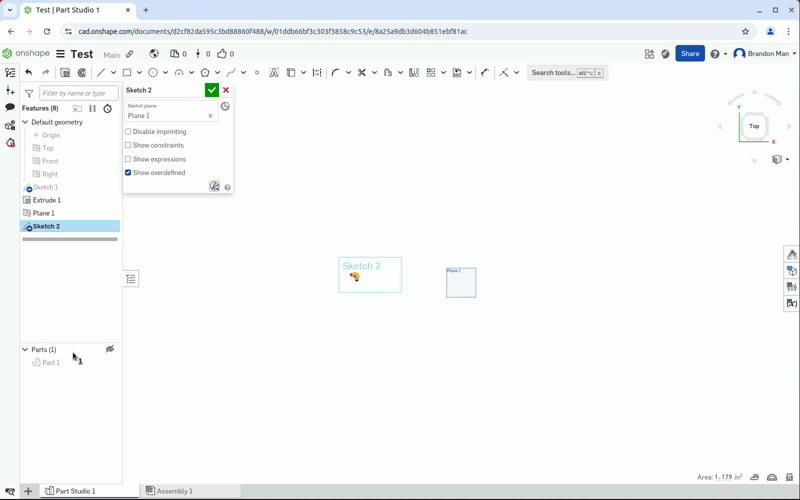
key(shift+y)
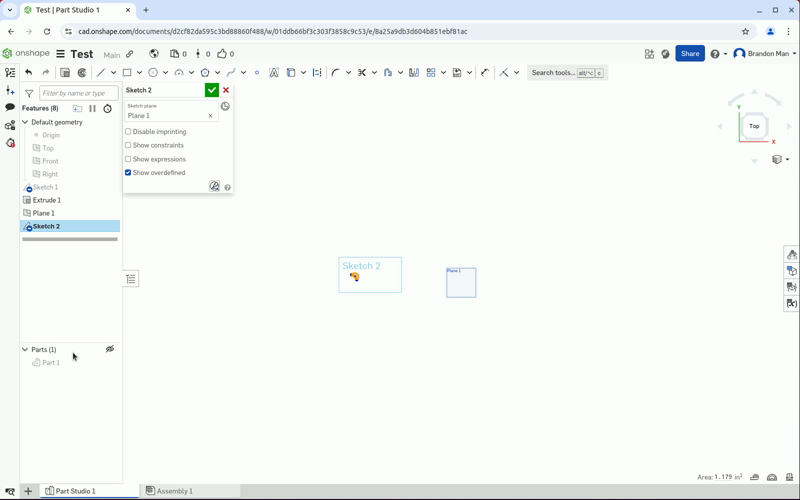
key(shift+e)
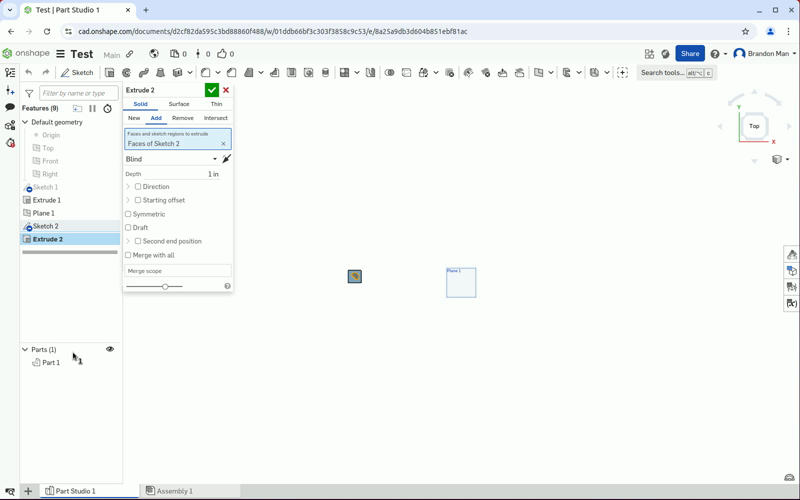
mouse_move(143, 106)
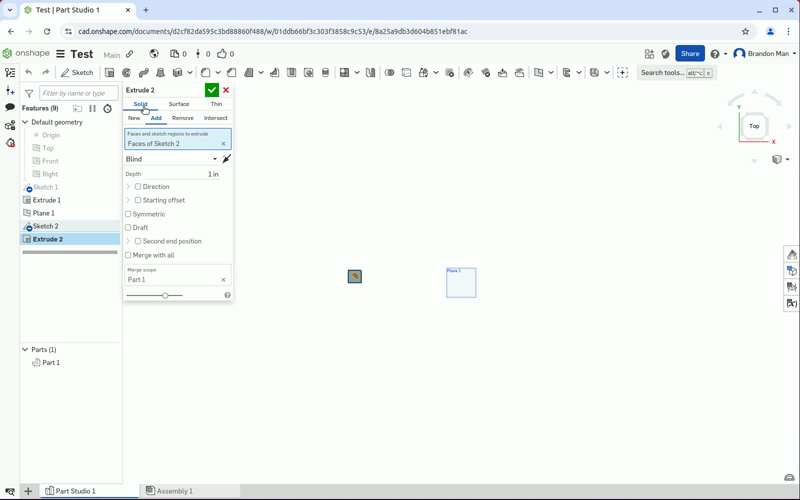
click(143, 106)
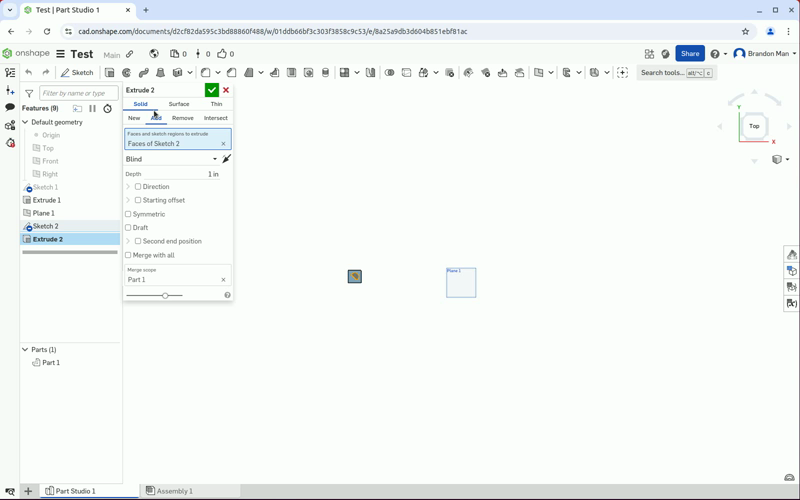
mouse_move(186, 120)
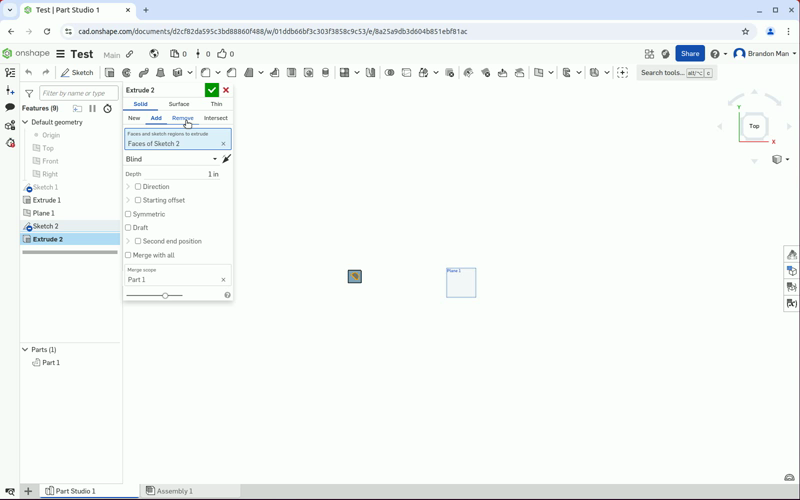
click(186, 120)
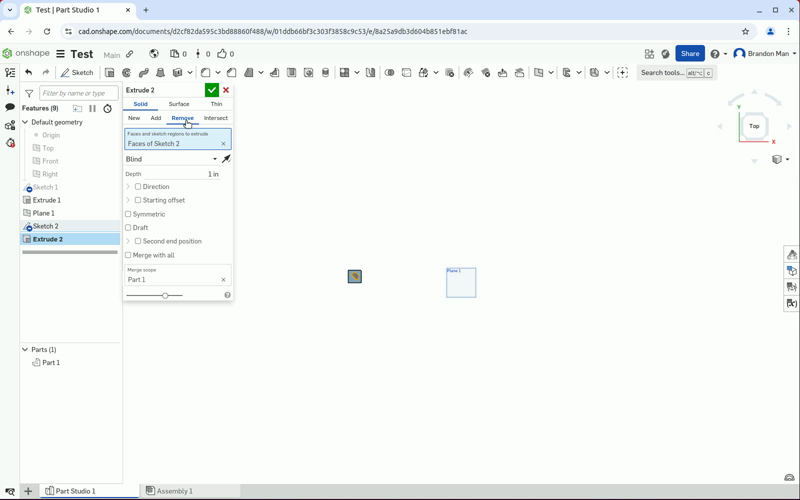
key(tab, 4)
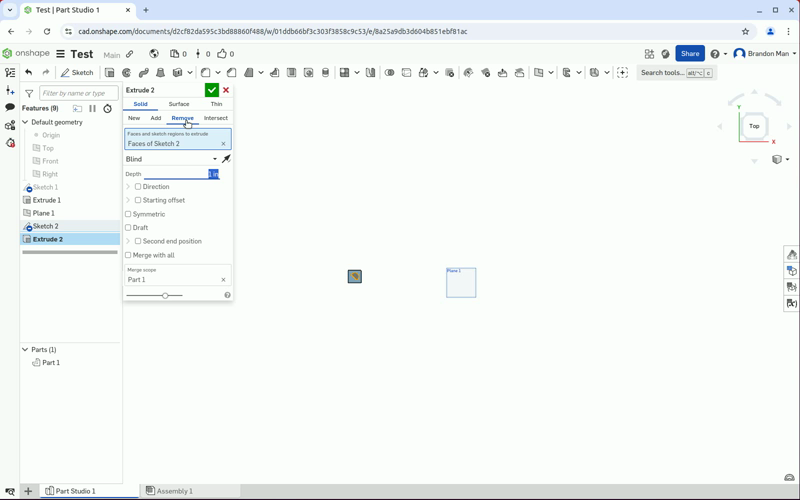
text(1.444)
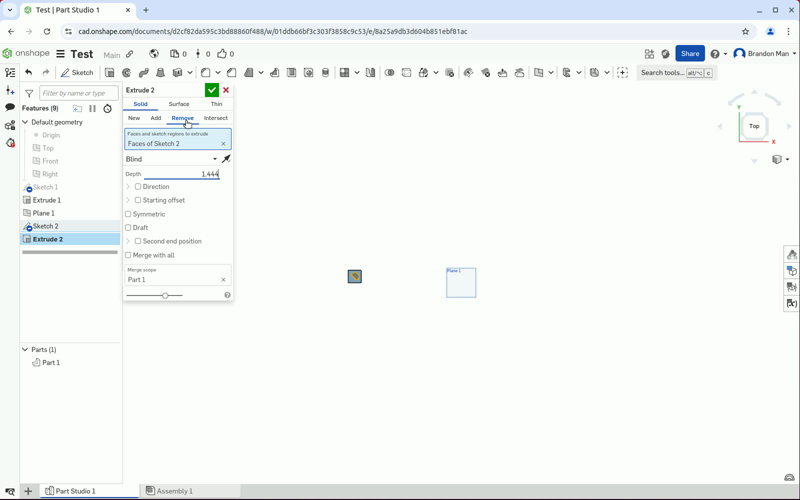
key(tab, 6)
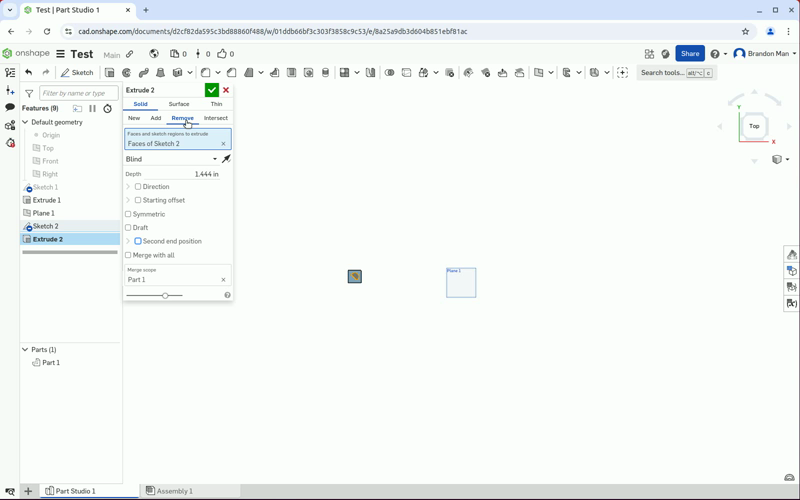
key(space)
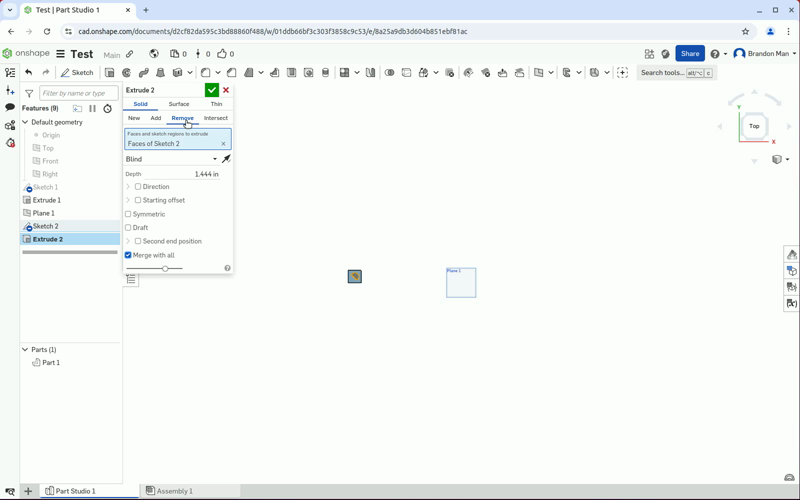
key(enter)
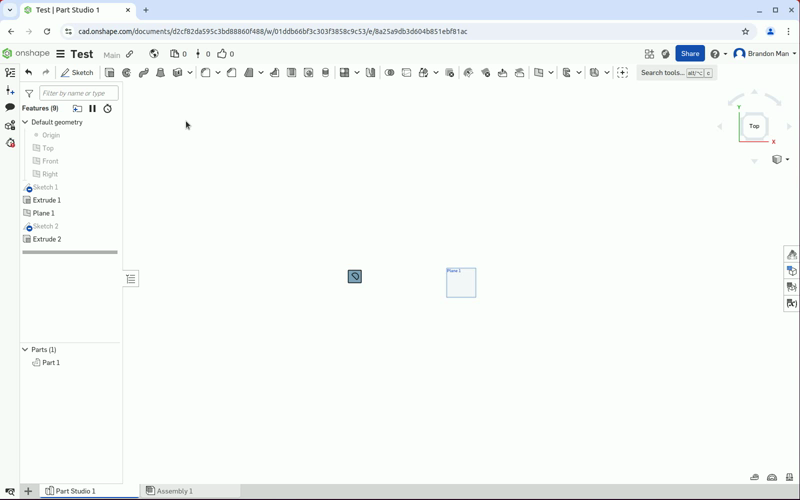
key(shift+h)
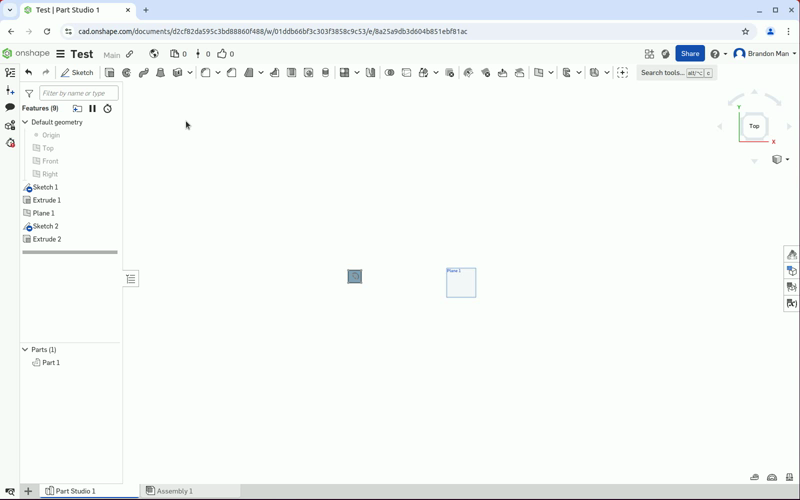
key(shift+h)
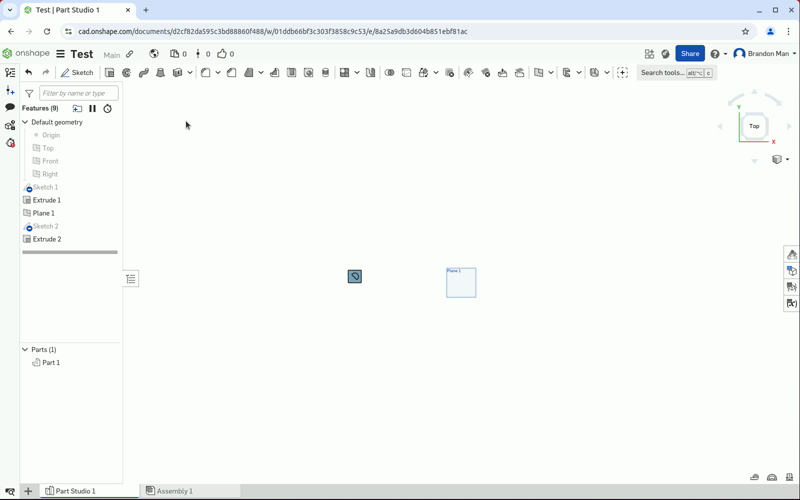
mouse_move(73, 189)
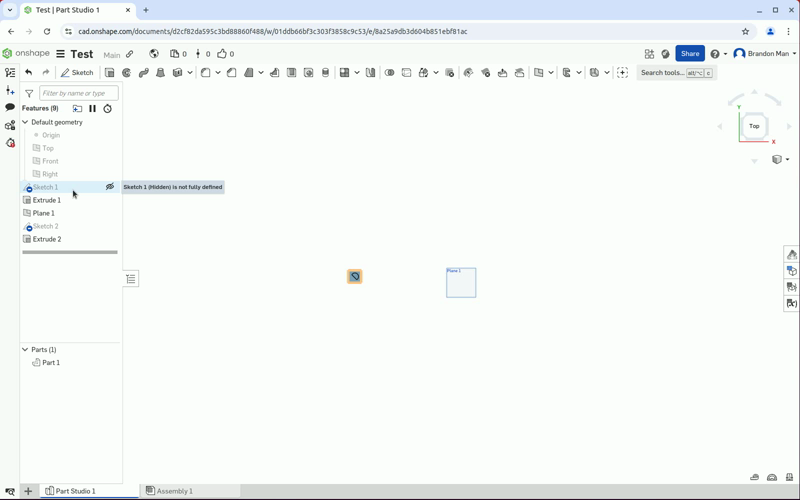
click(73, 189)
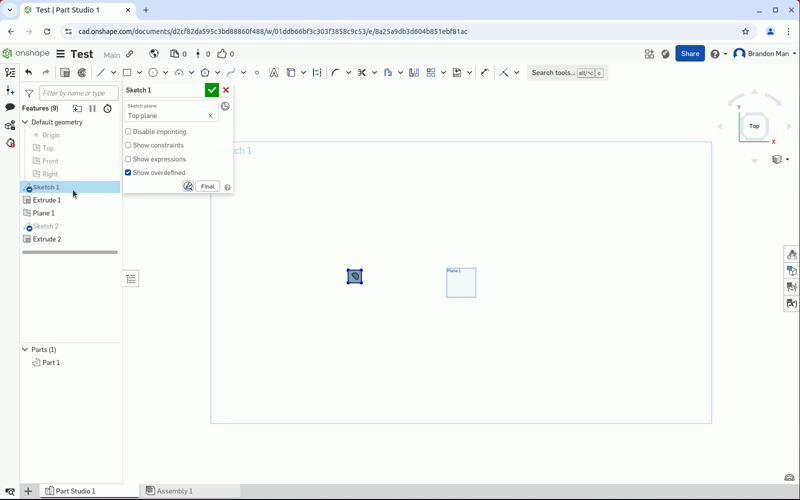
mouse_move(229, 92)
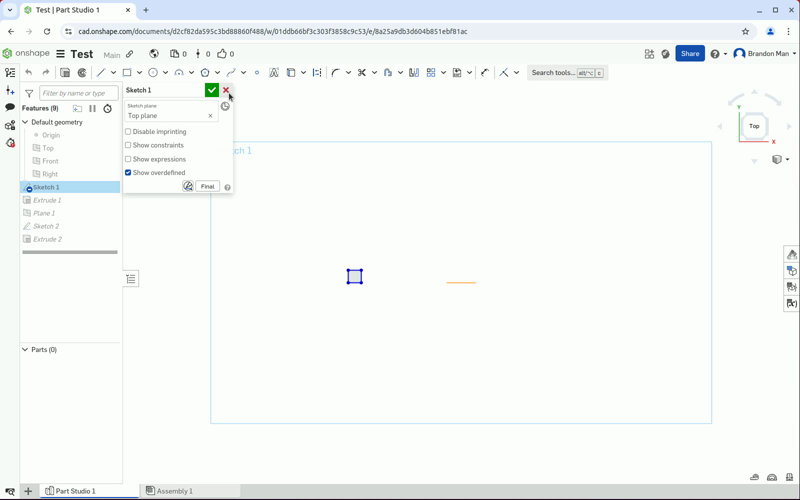
click(229, 92)
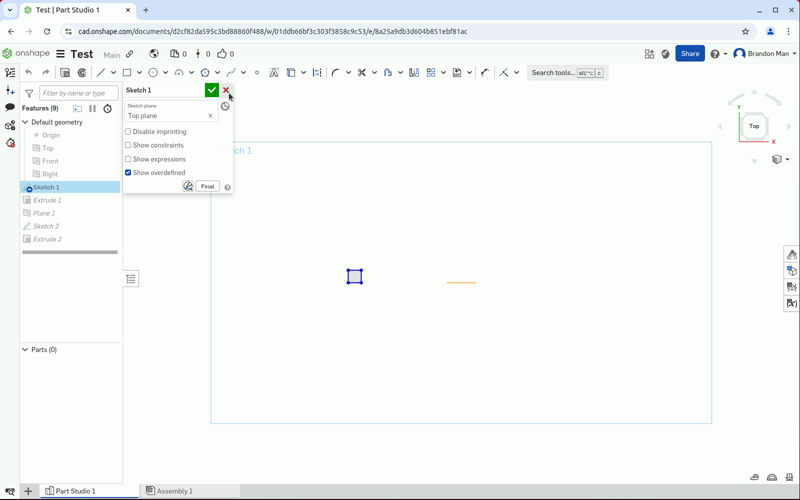
key(shift+s)
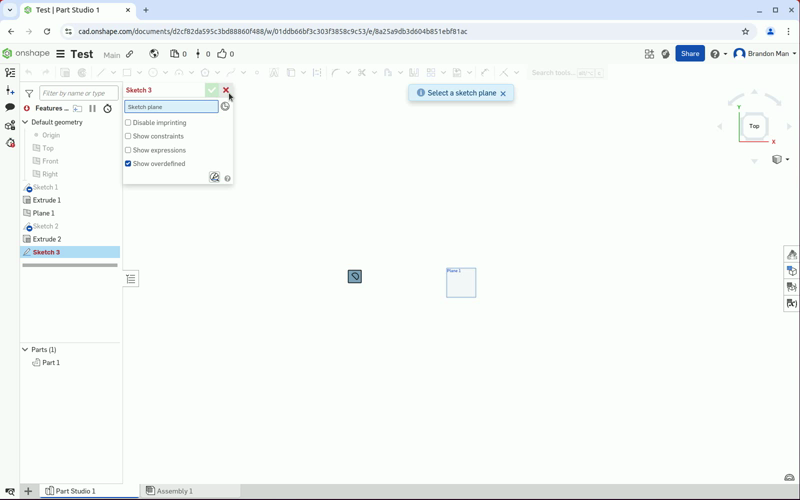
mouse_move(73, 215)
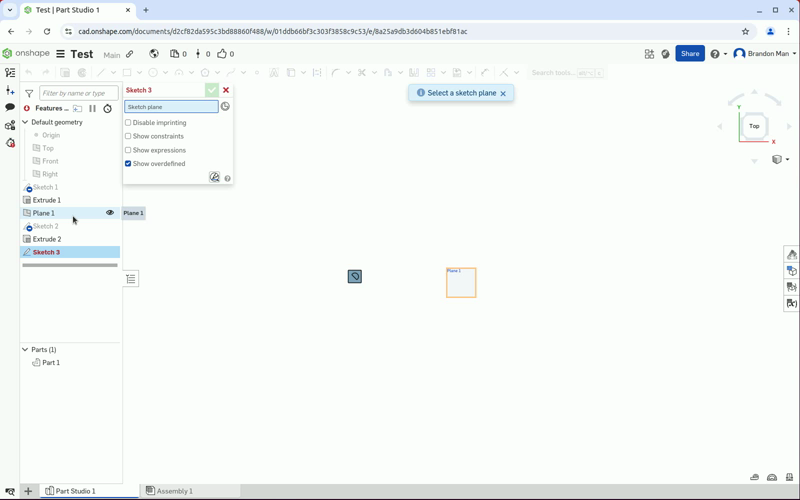
click(73, 215)
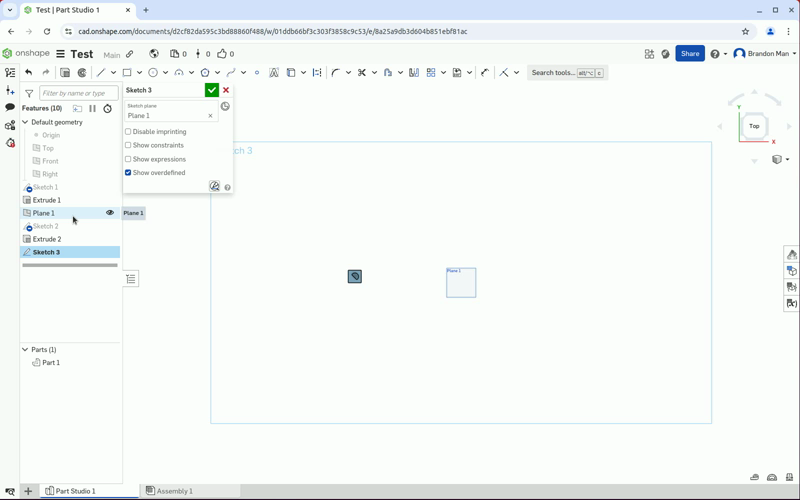
mouse_move(73, 352)
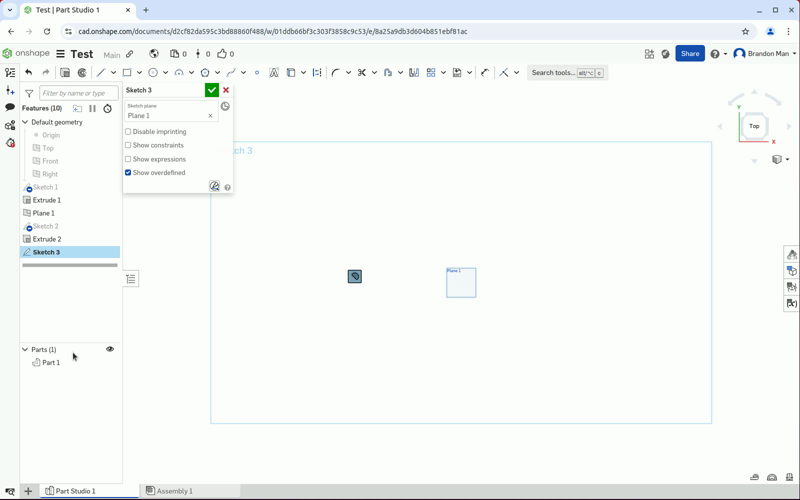
key(y)
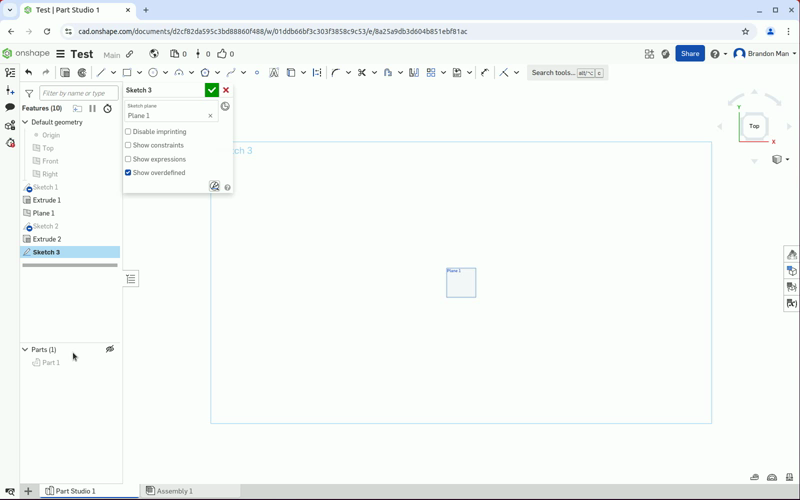
key(a)
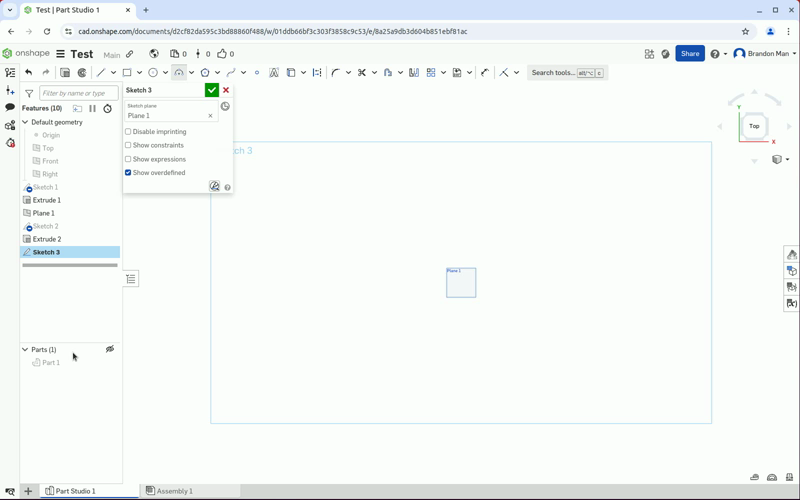
key_down(shift)
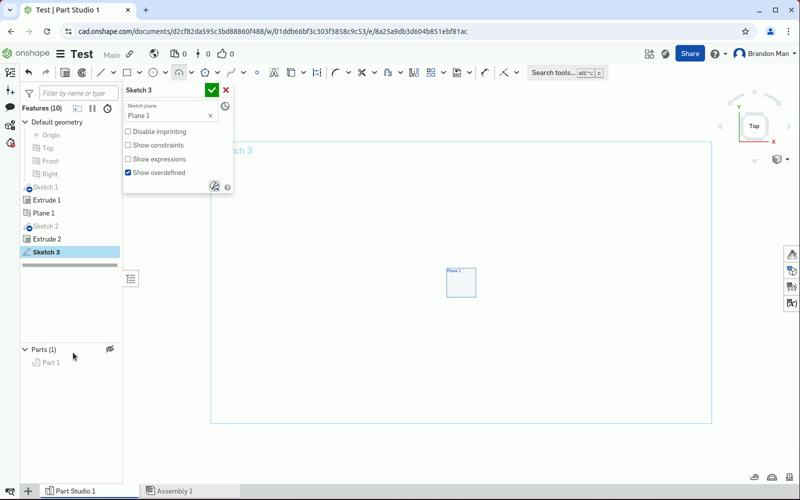
mouse_move(351, 274)
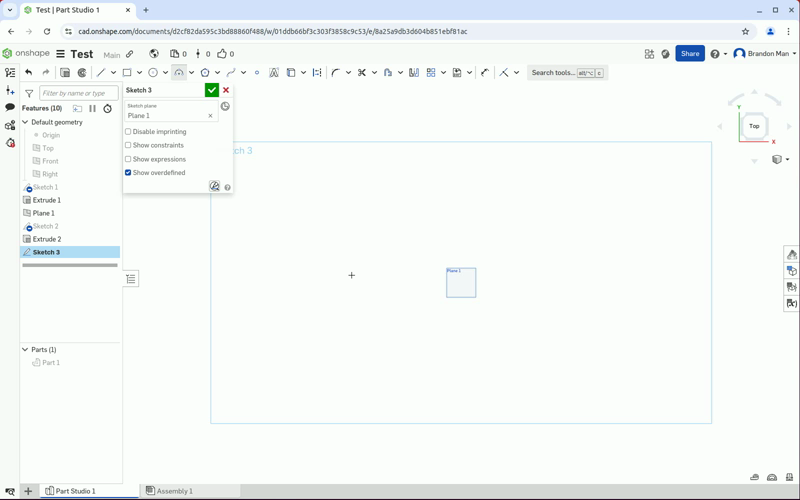
click(351, 274)
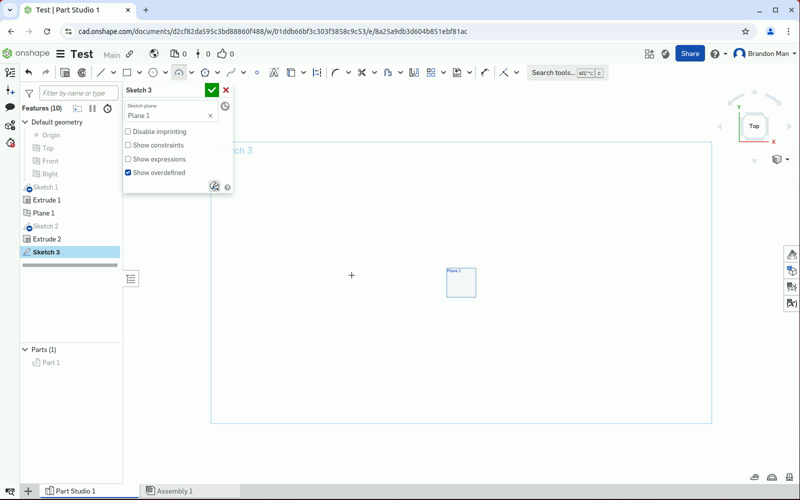
key_up(shift)
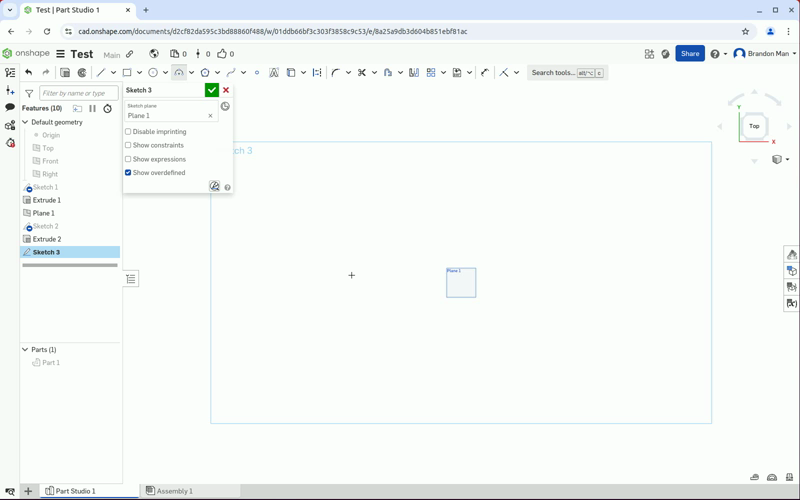
key_down(shift)
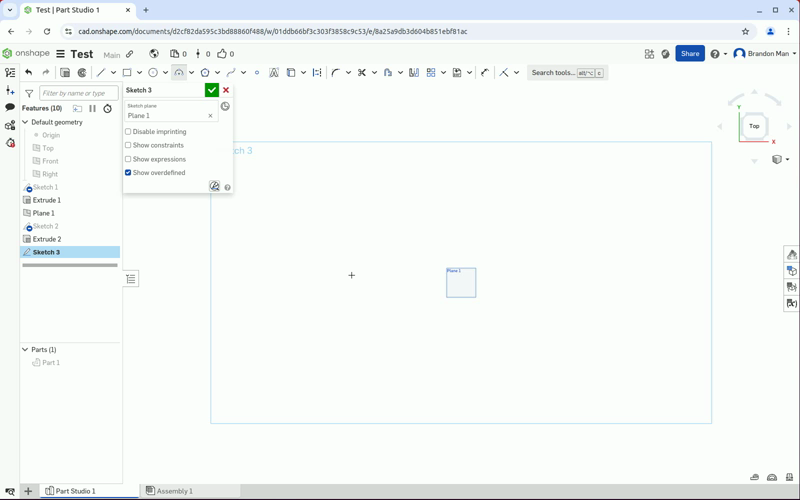
mouse_move(356, 279)
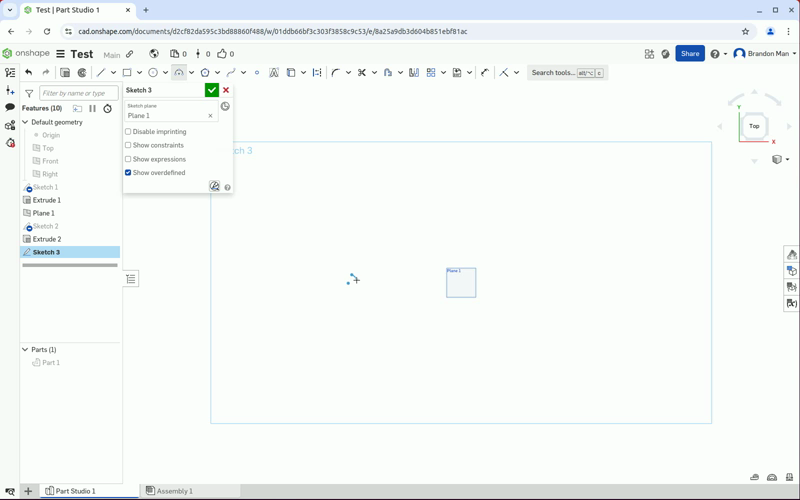
scroll(6)
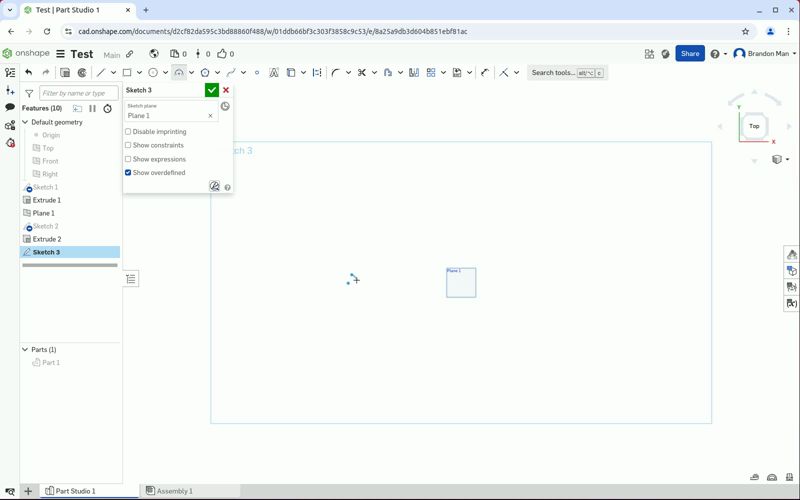
scroll(6)
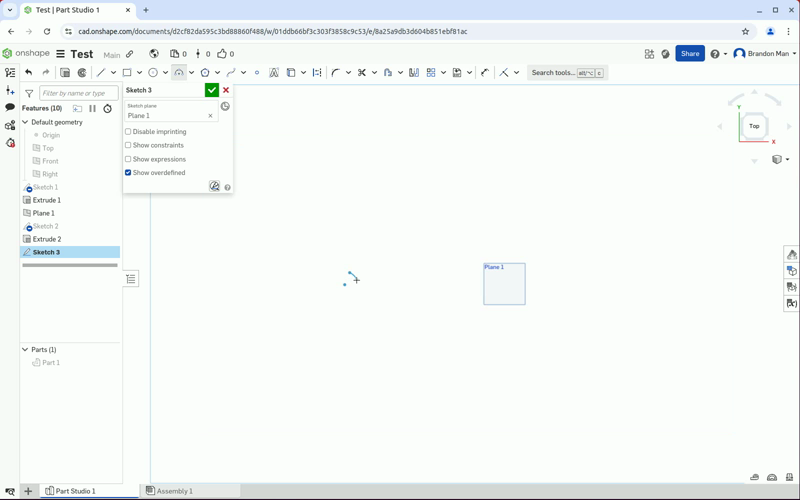
scroll(6)
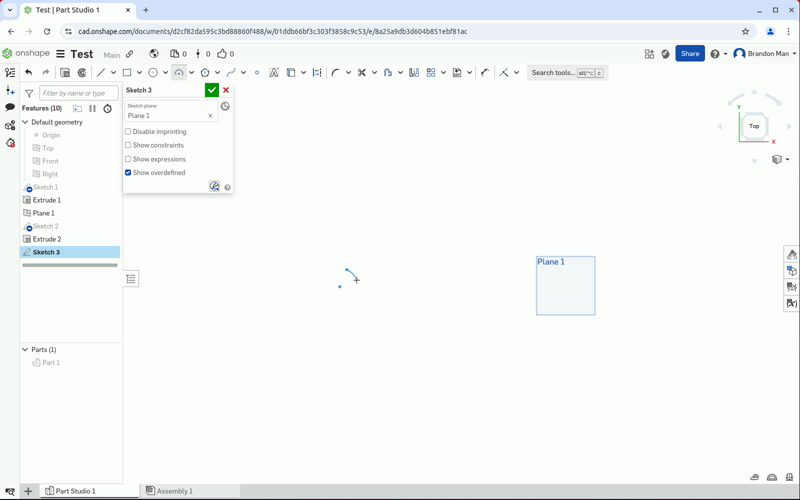
scroll(6)
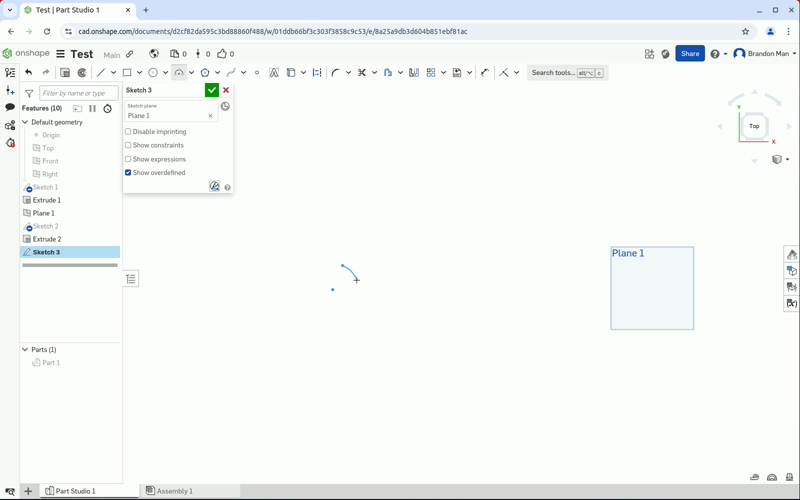
scroll(6)
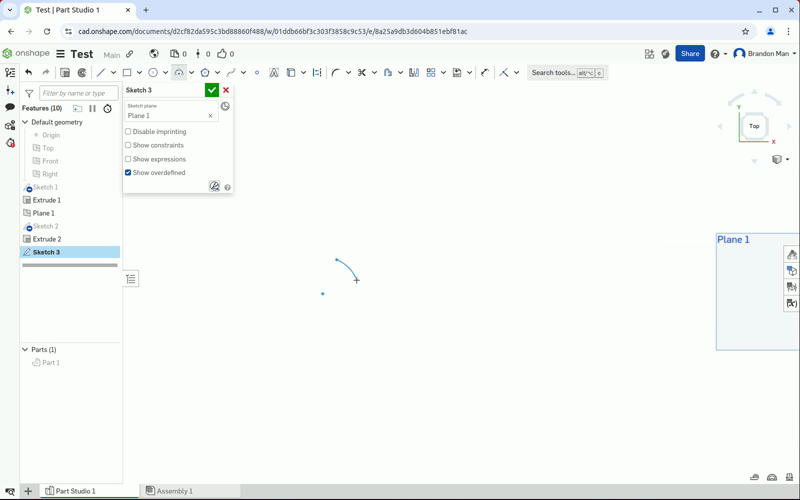
scroll(6)
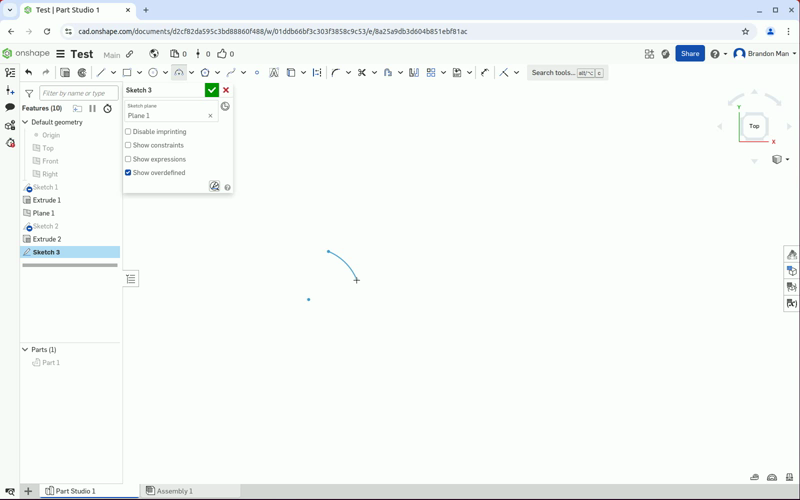
scroll(6)
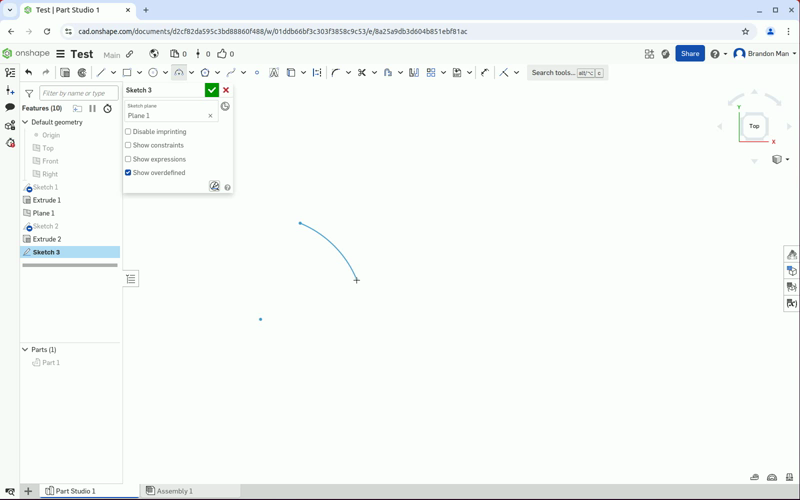
click(356, 279)
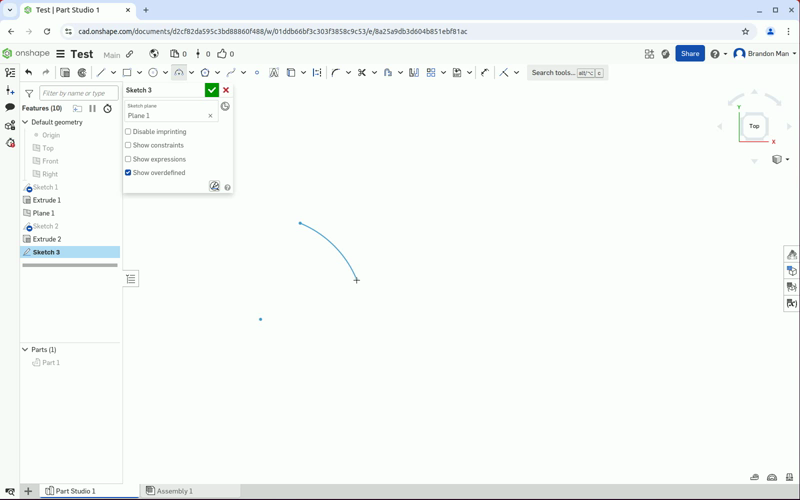
scroll(-6)
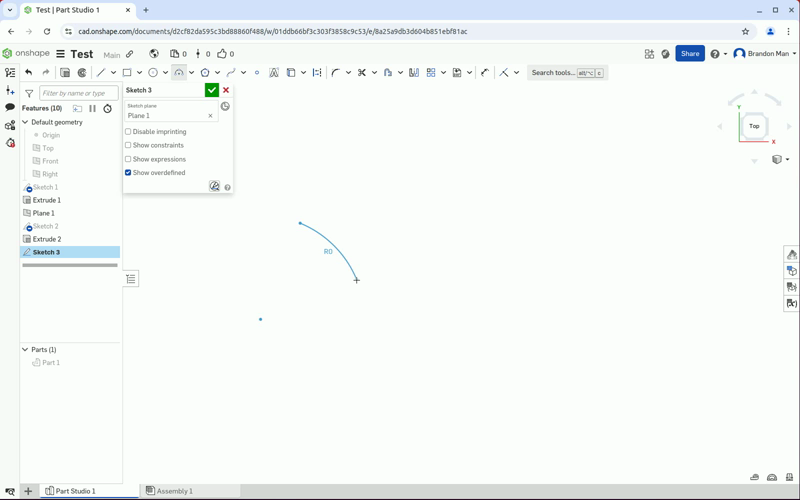
scroll(-6)
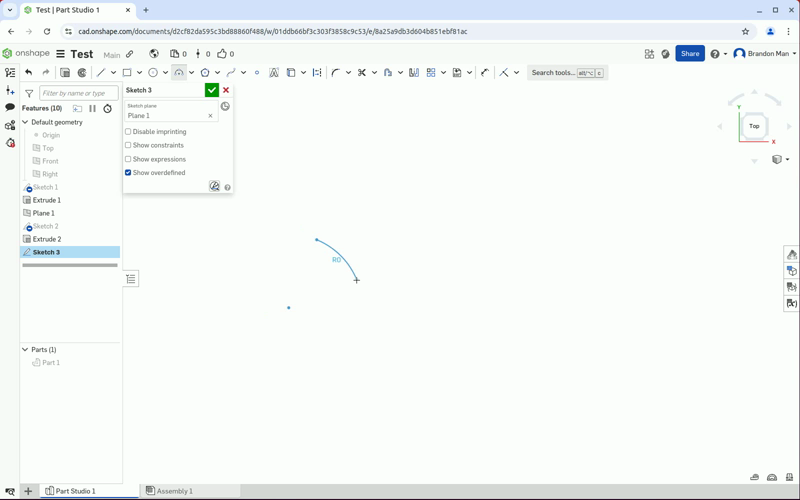
scroll(-6)
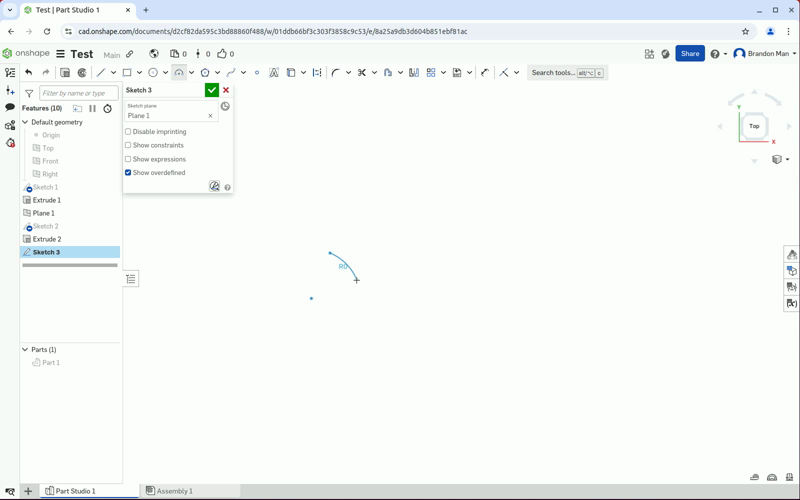
scroll(-6)
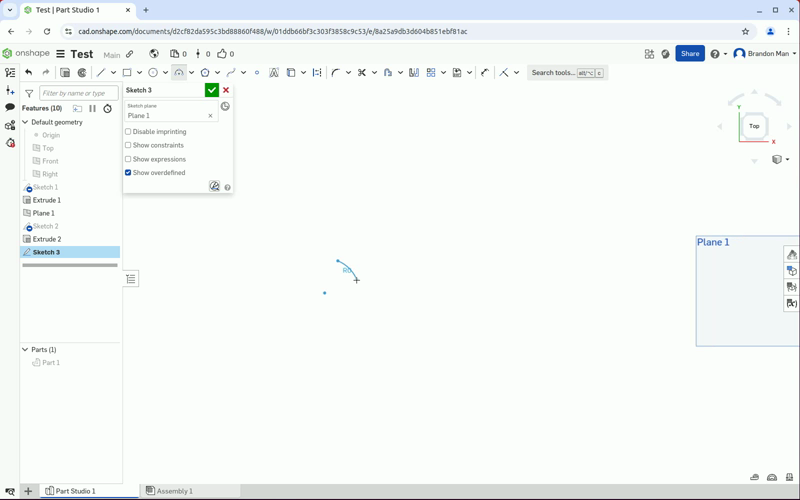
scroll(-6)
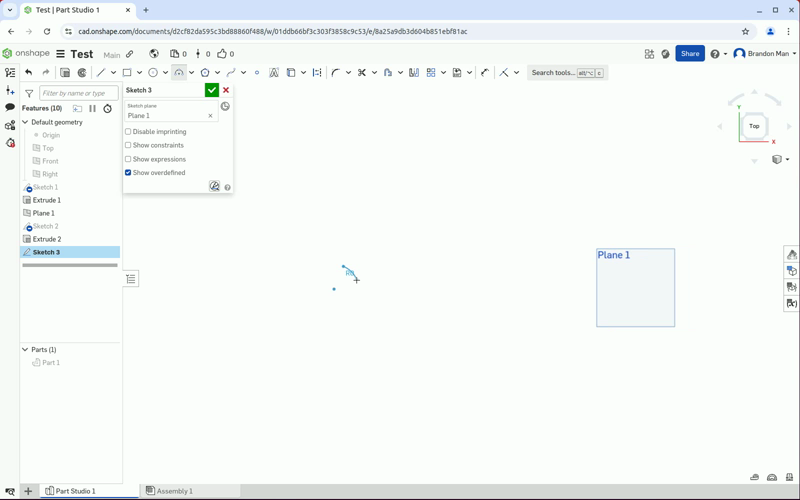
scroll(-6)
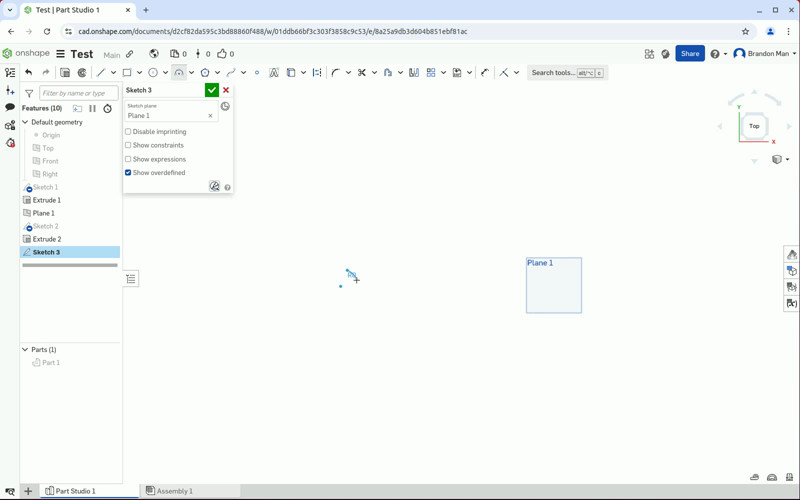
scroll(-6)
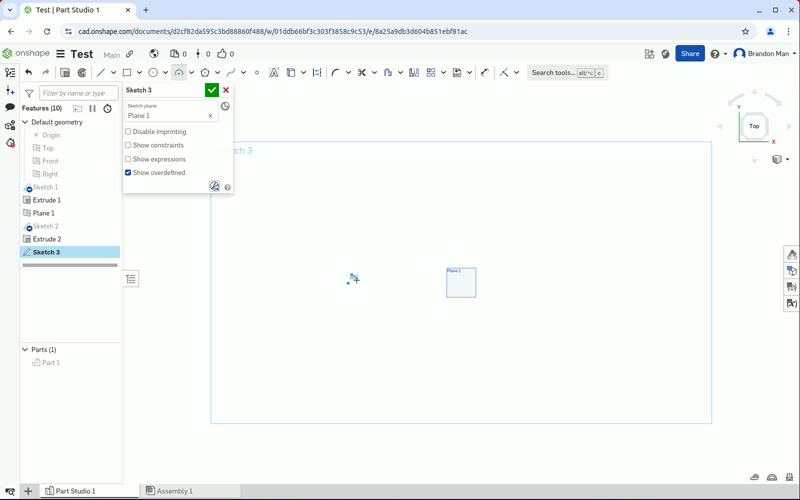
mouse_move(350, 280)
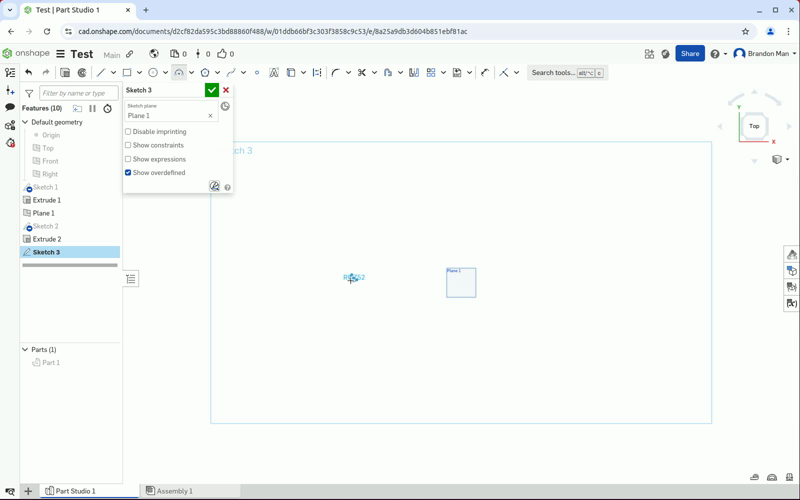
scroll(6)
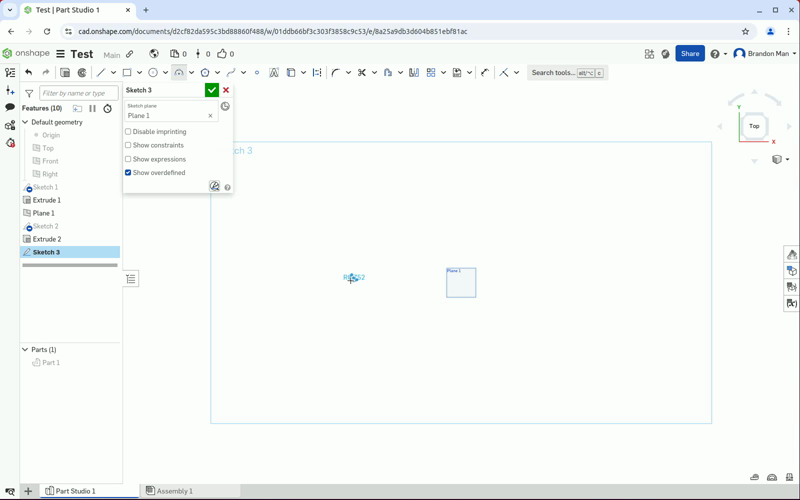
scroll(6)
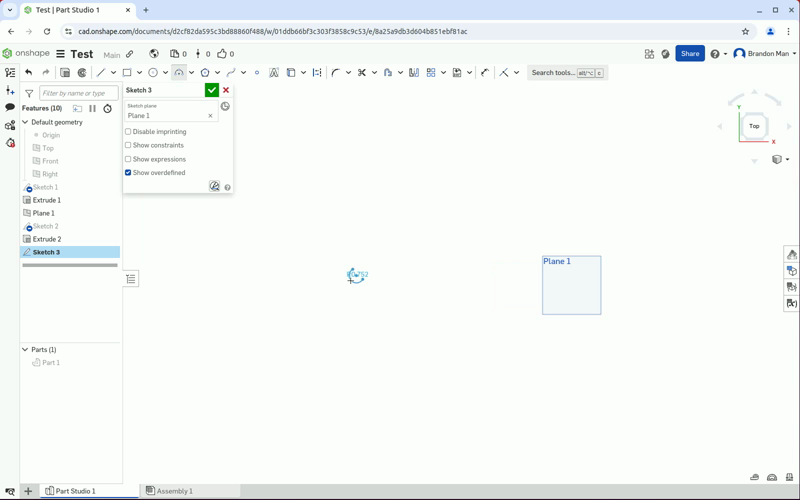
scroll(6)
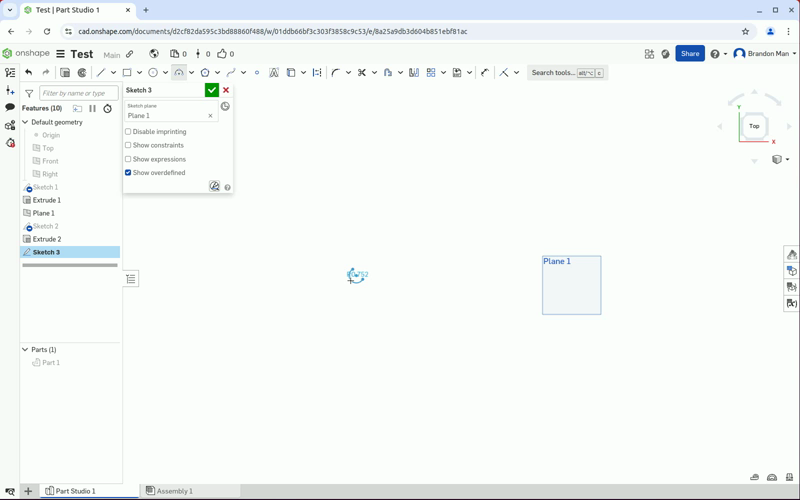
scroll(6)
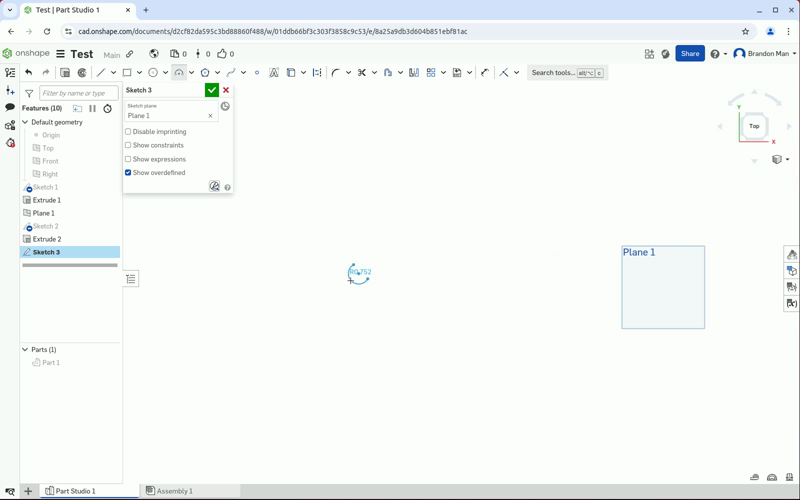
scroll(6)
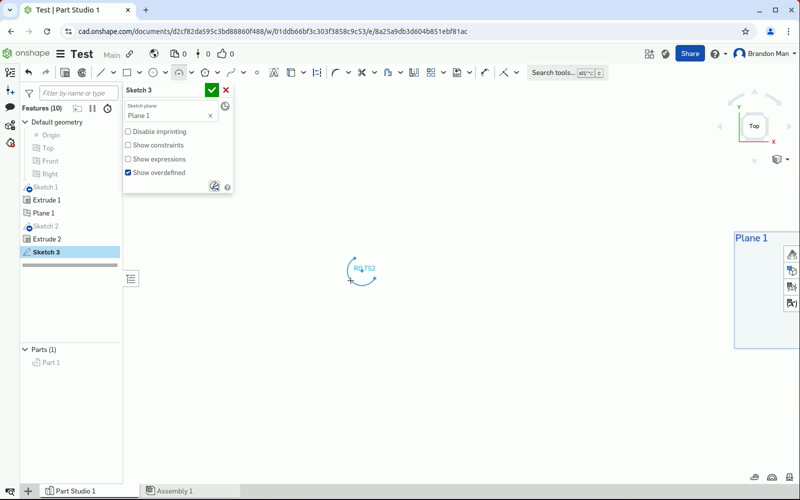
scroll(6)
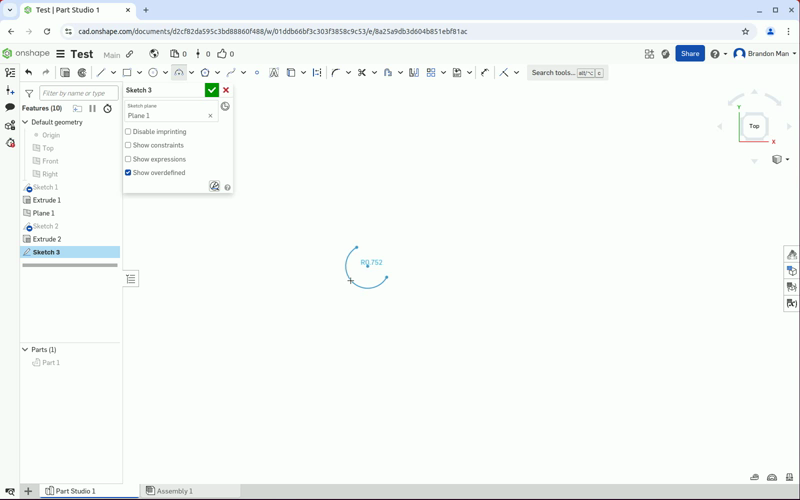
scroll(6)
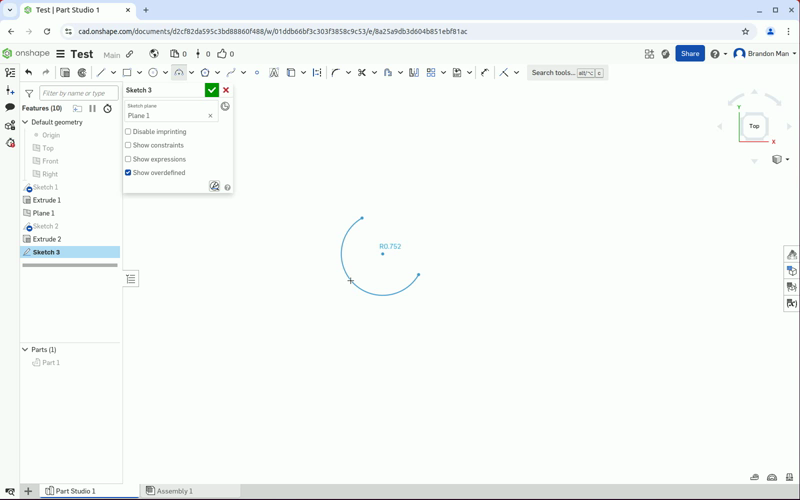
click(350, 280)
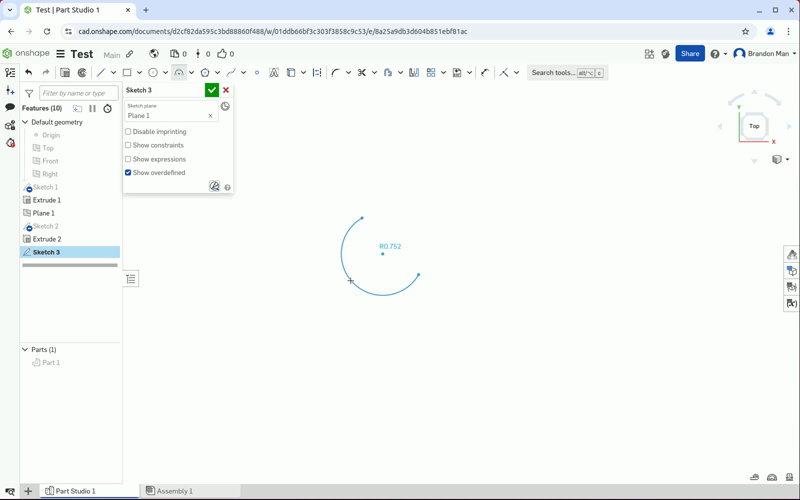
scroll(-6)
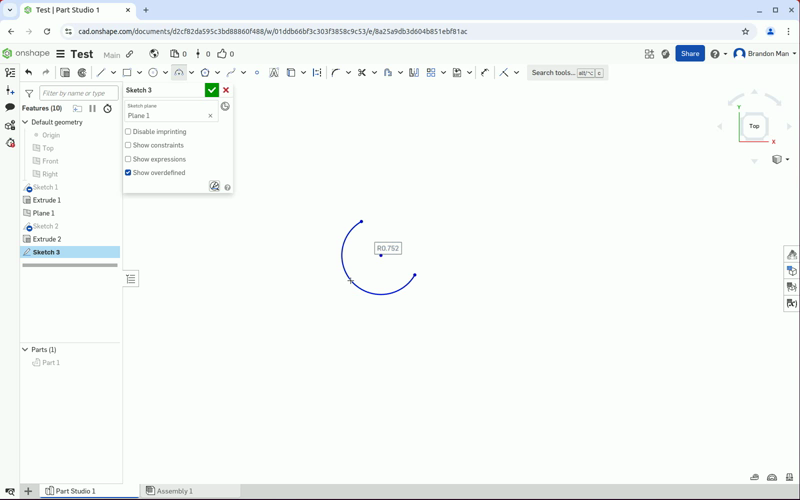
scroll(-6)
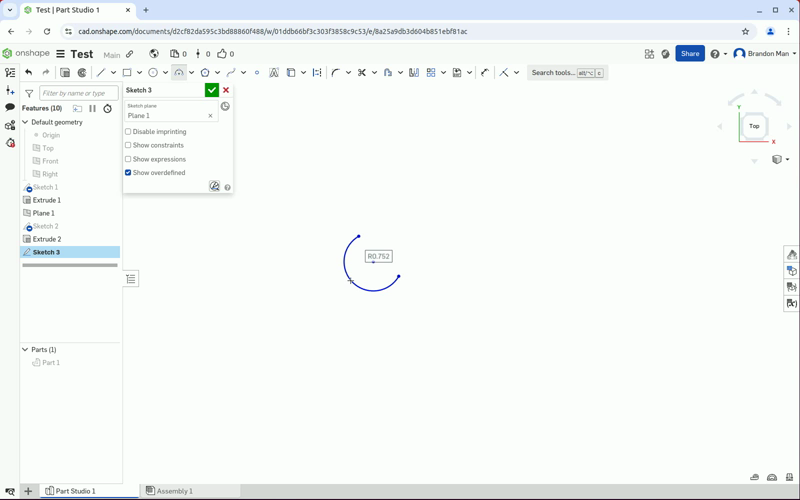
scroll(-6)
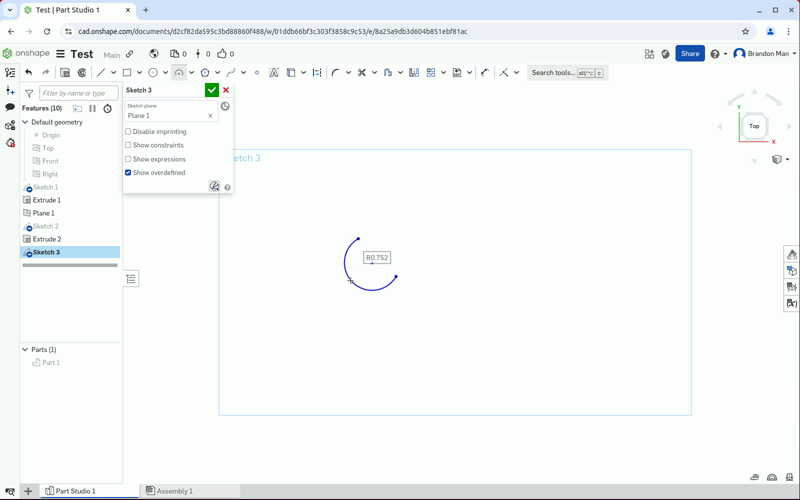
scroll(-6)
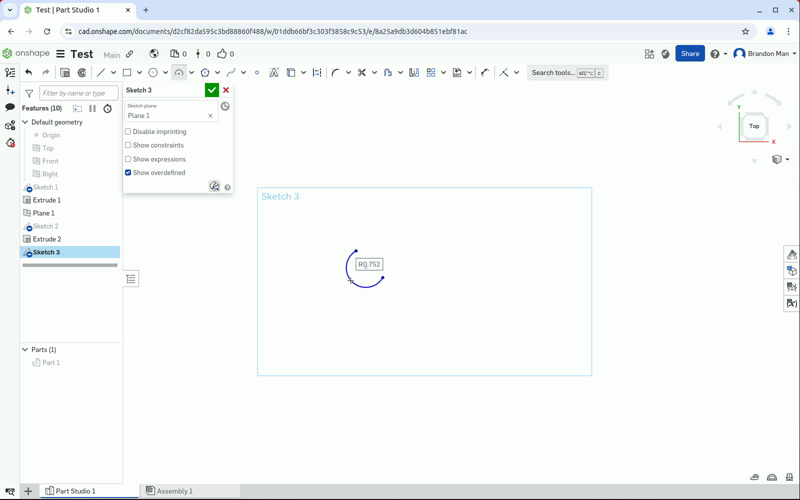
scroll(-6)
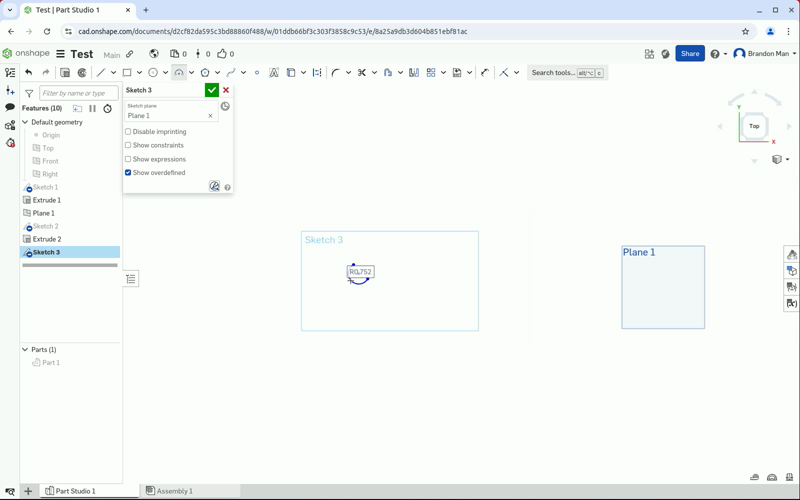
scroll(-6)
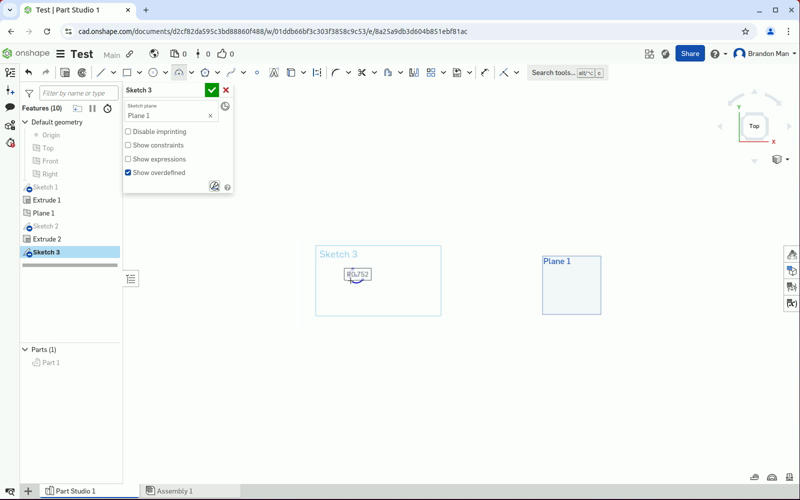
scroll(-6)
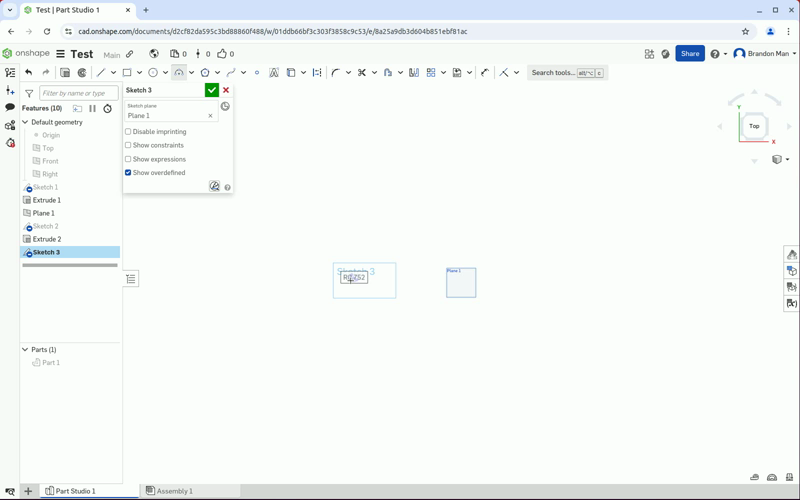
key_up(shift)
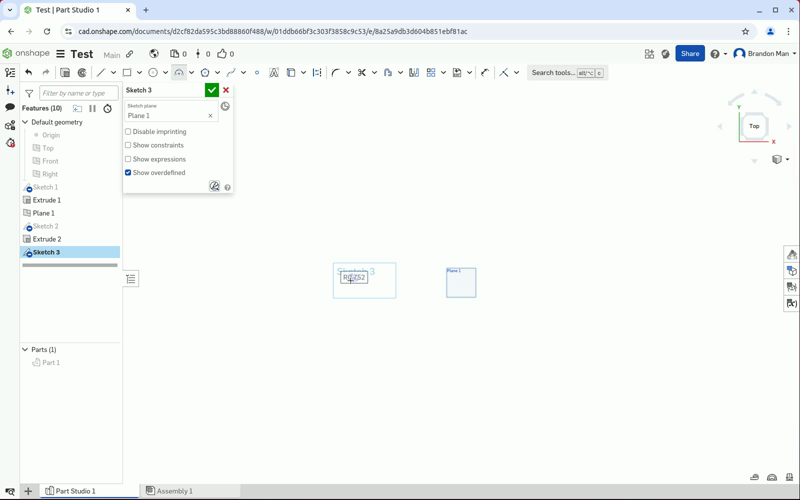
key(esc)
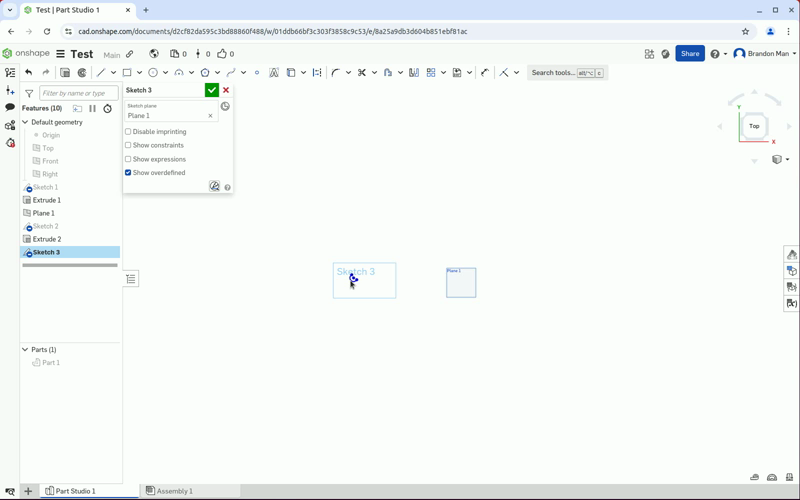
key(l)
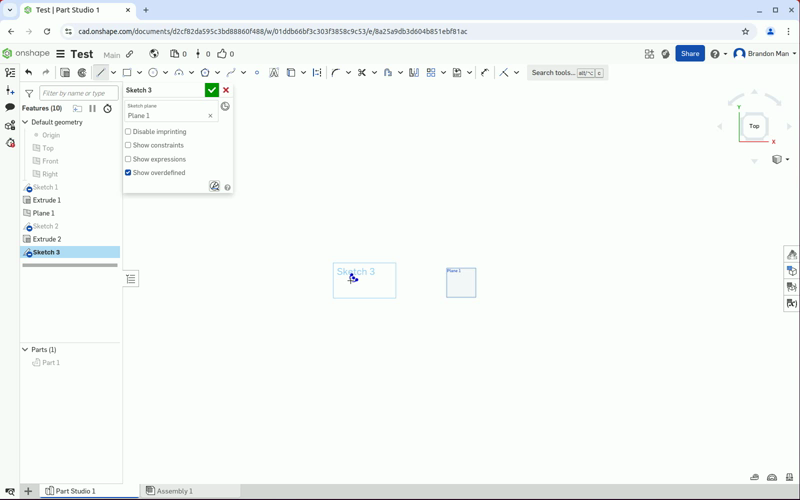
mouse_move(356, 279)
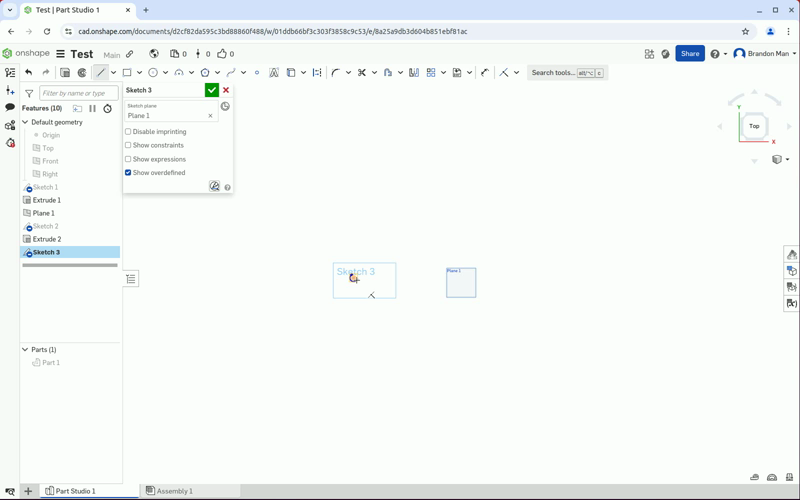
scroll(6)
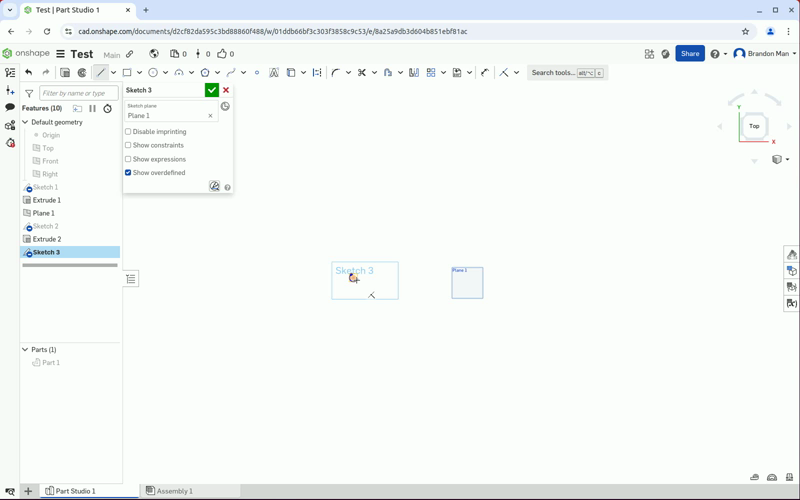
scroll(6)
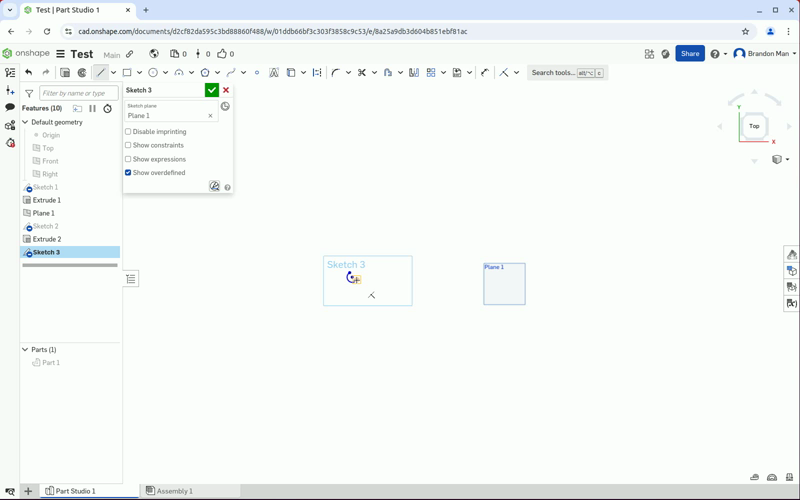
scroll(6)
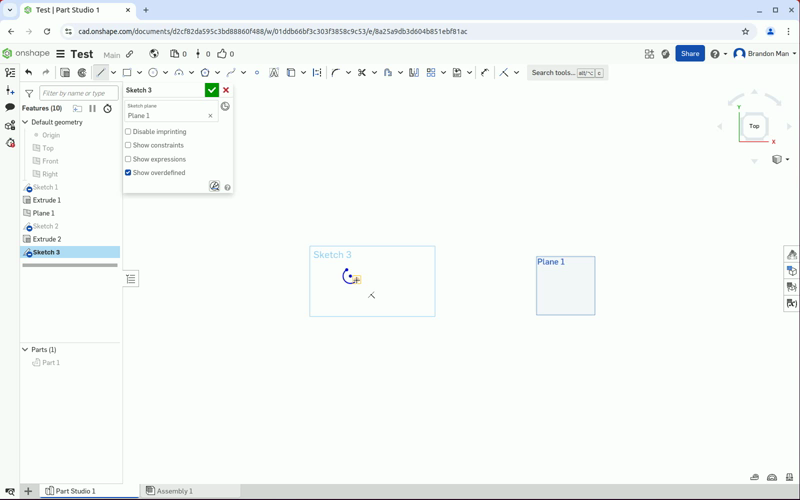
scroll(6)
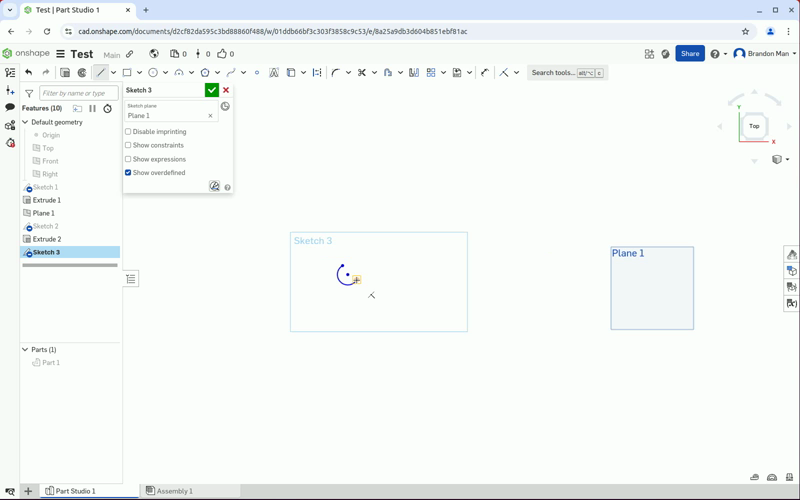
scroll(6)
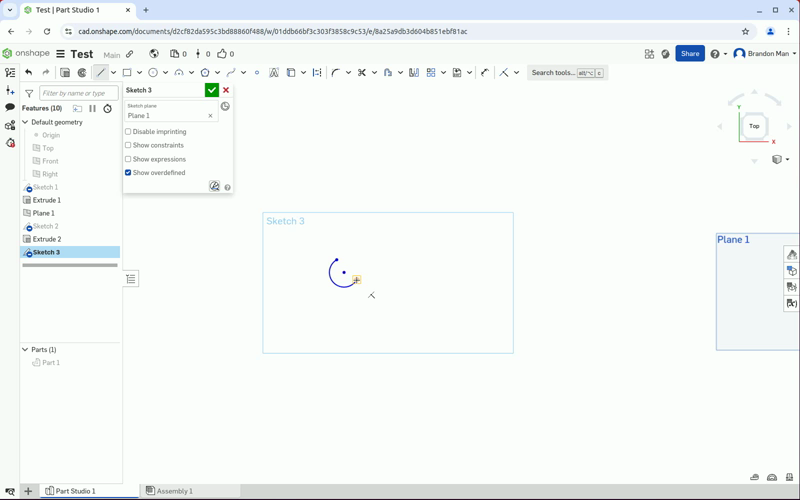
scroll(6)
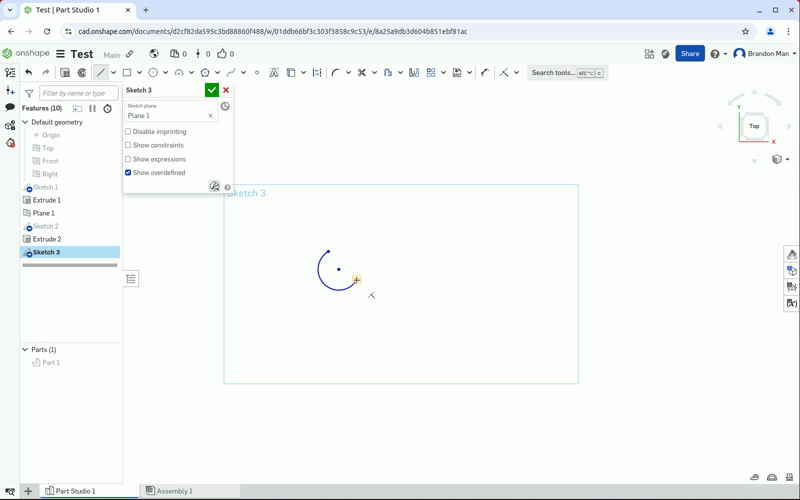
scroll(6)
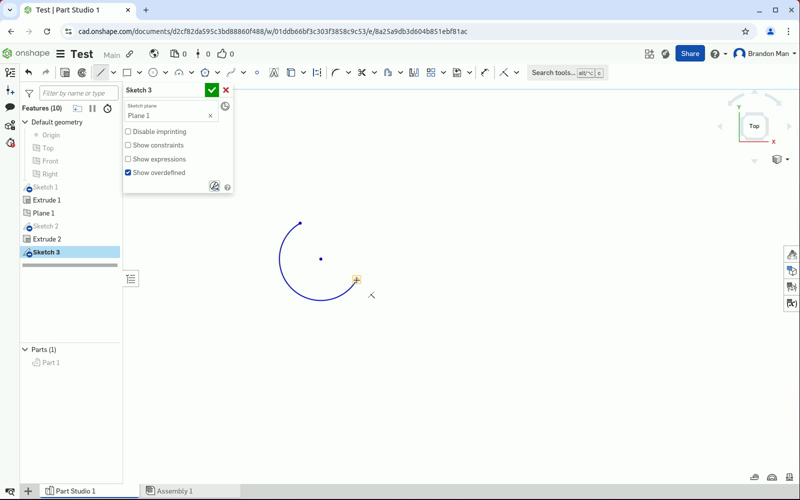
click(356, 279)
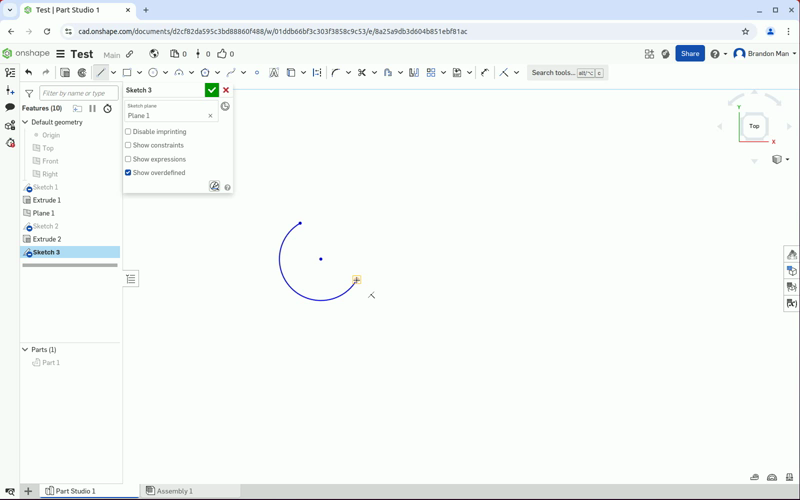
scroll(-6)
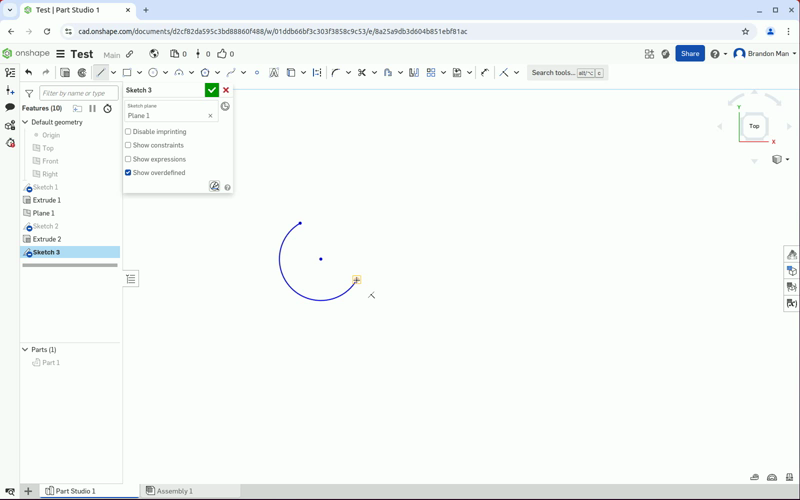
scroll(-6)
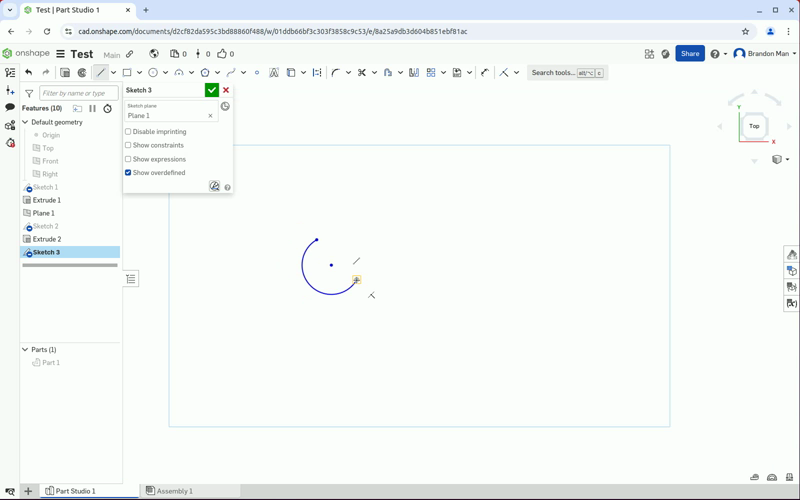
scroll(-6)
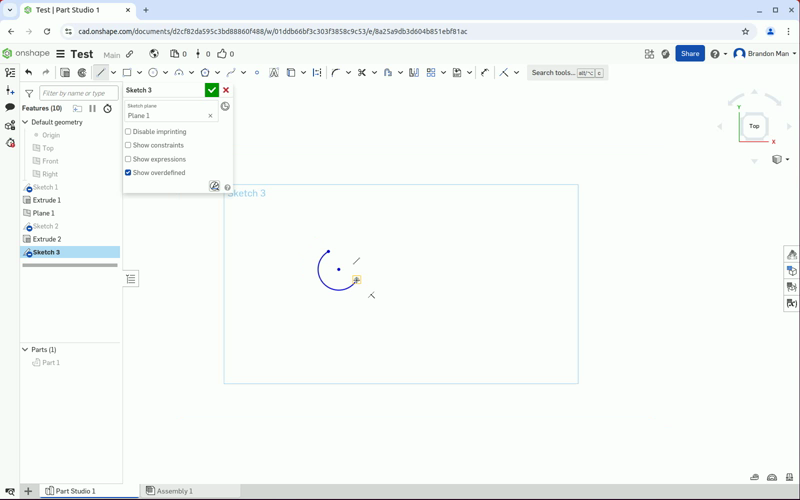
scroll(-6)
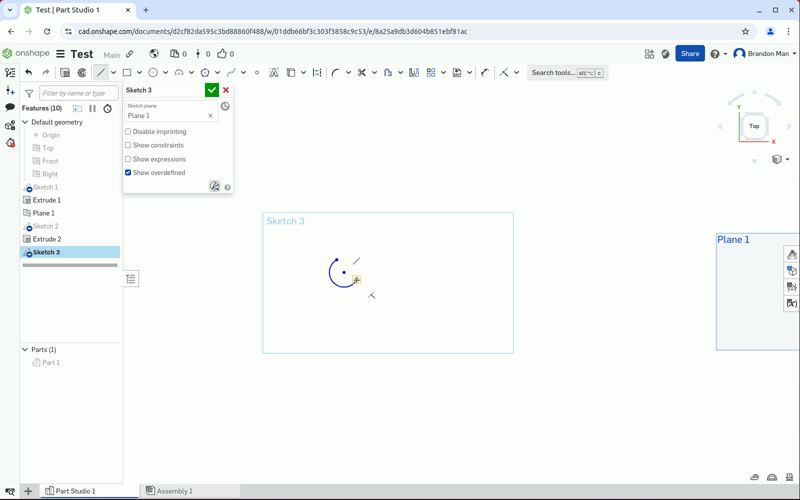
scroll(-6)
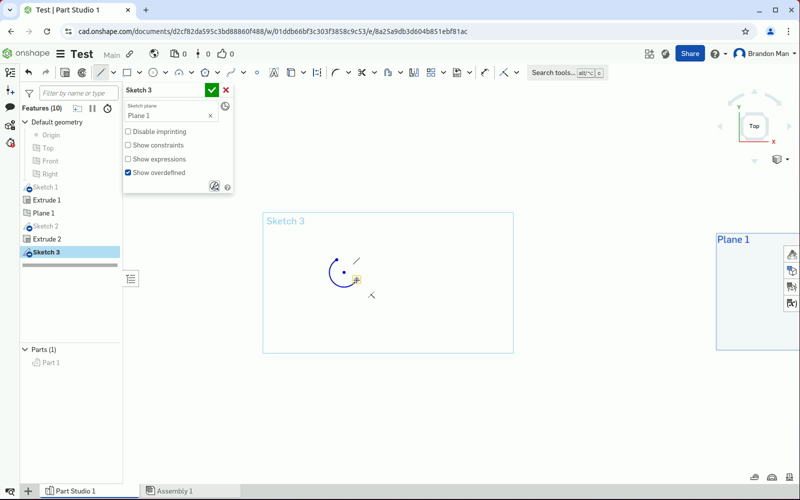
scroll(-6)
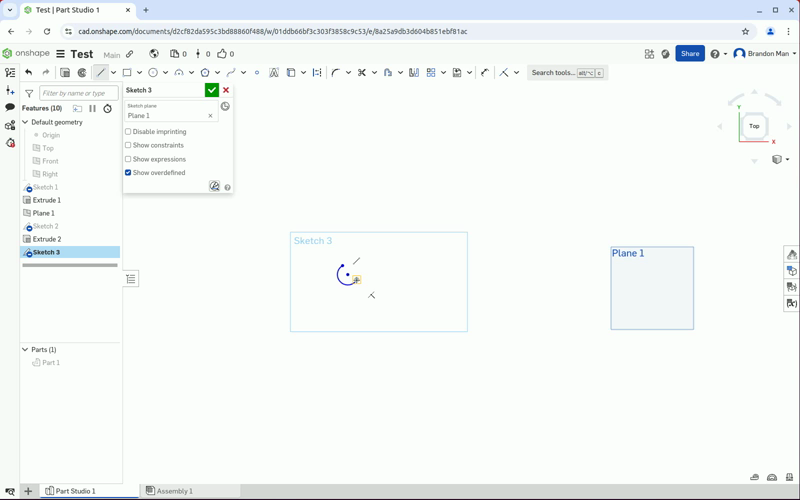
scroll(-6)
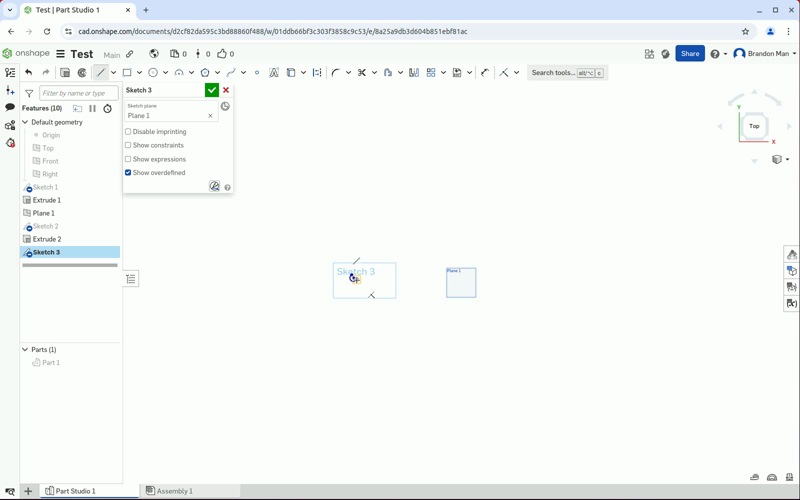
mouse_move(386, 279)
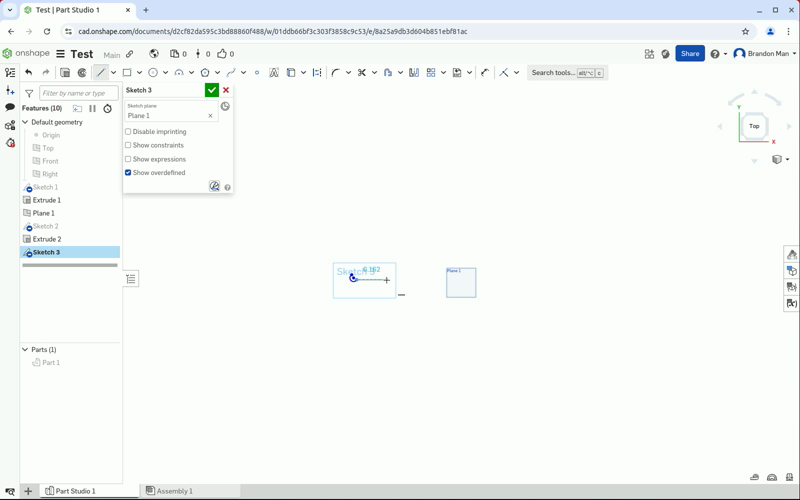
key_down(shift)
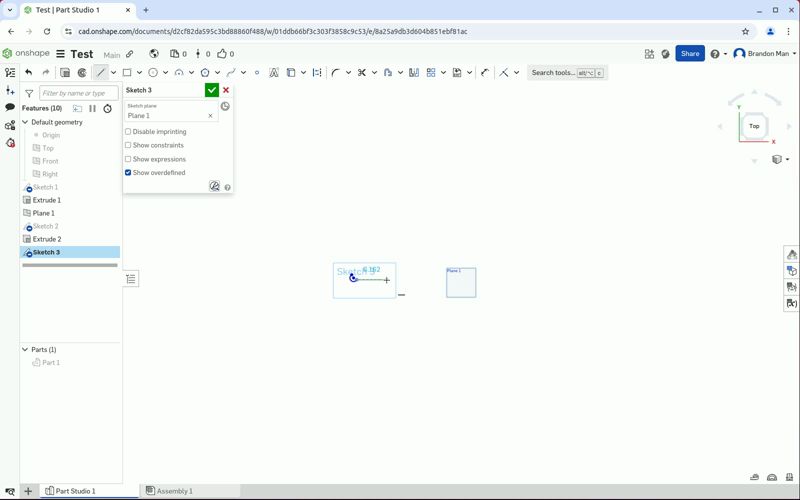
mouse_move(351, 274)
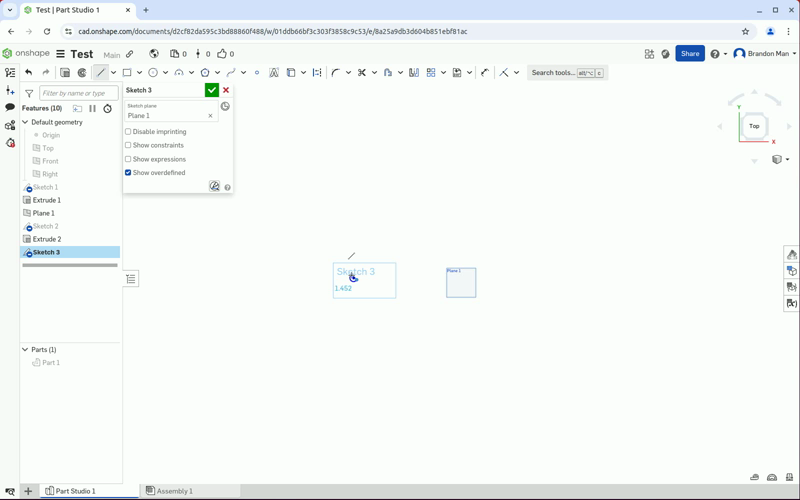
scroll(6)
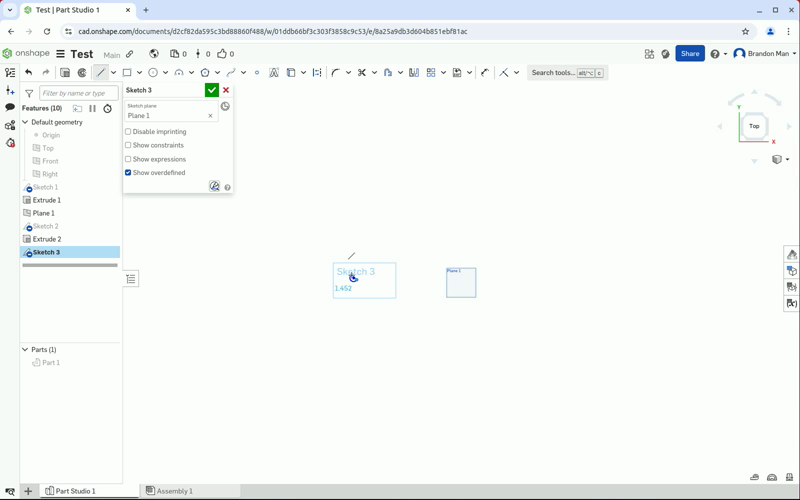
scroll(6)
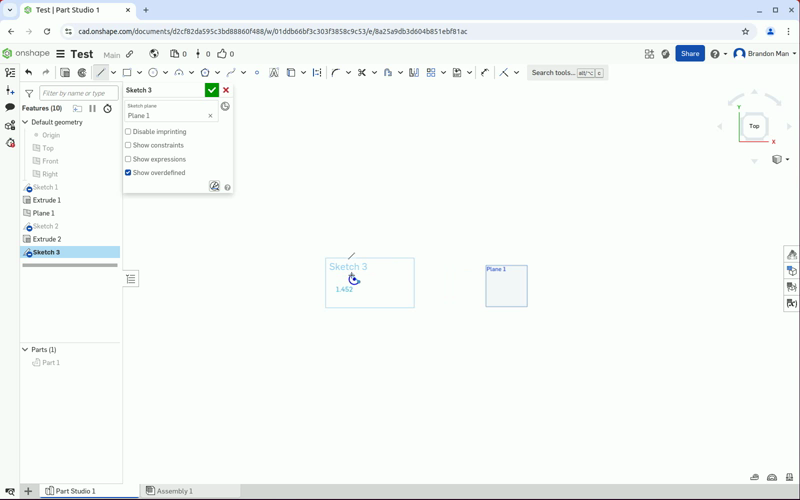
scroll(6)
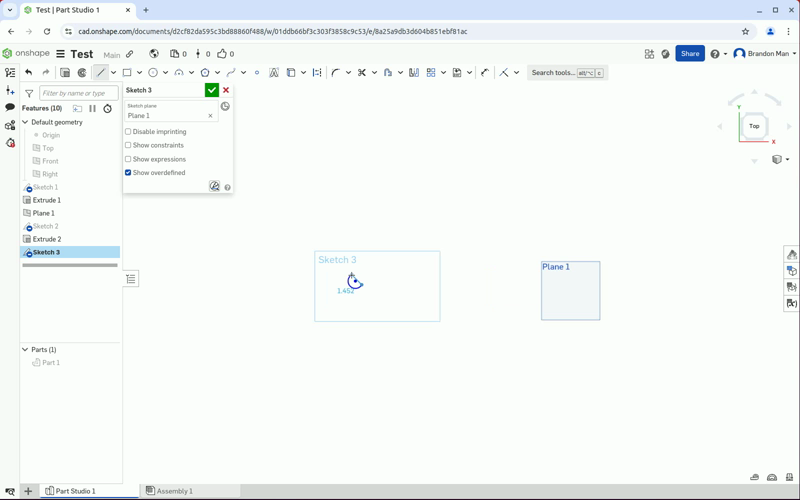
scroll(6)
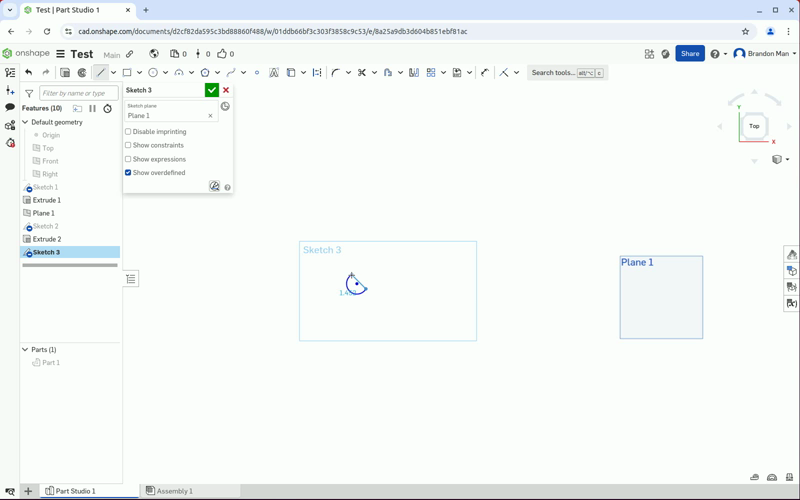
scroll(6)
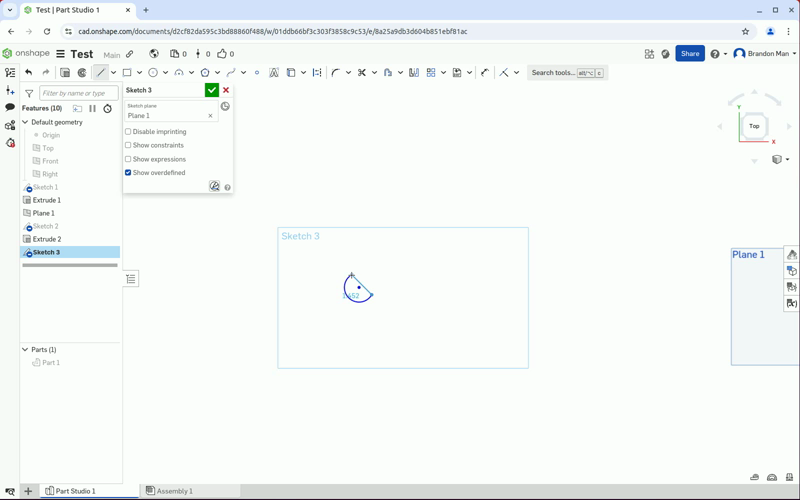
scroll(6)
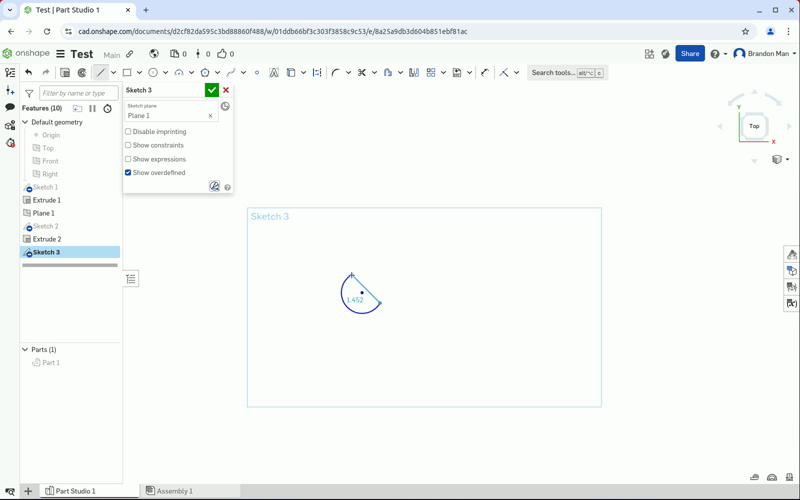
scroll(6)
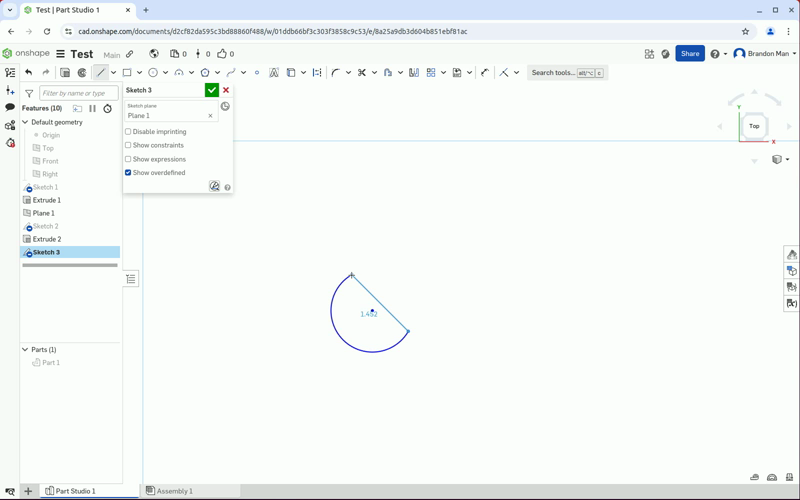
key_up(shift)
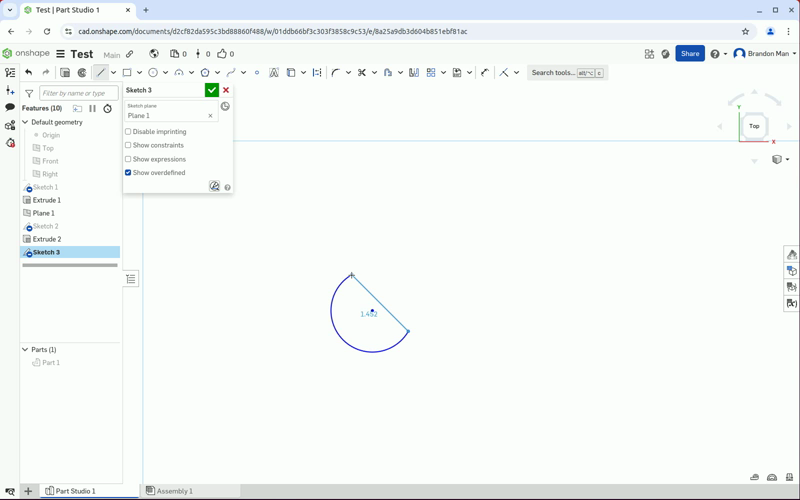
click(351, 274)
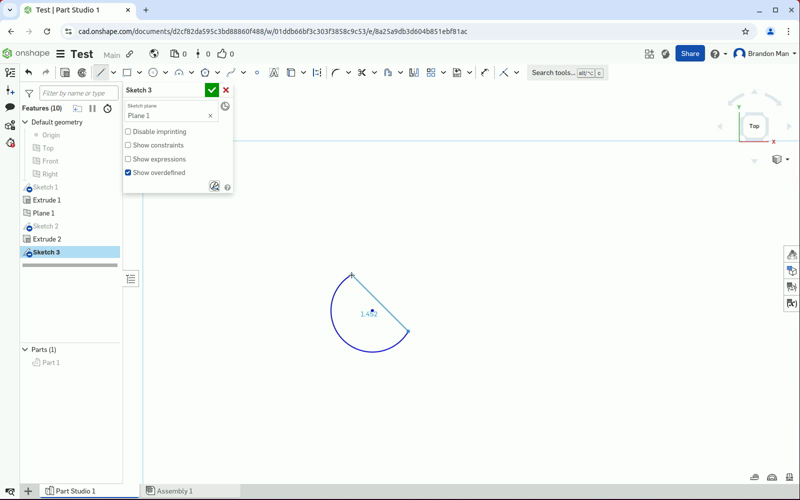
scroll(-6)
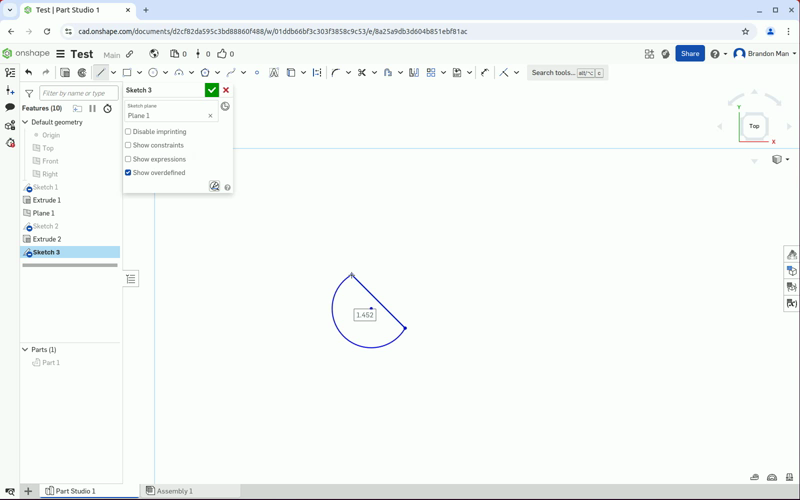
scroll(-6)
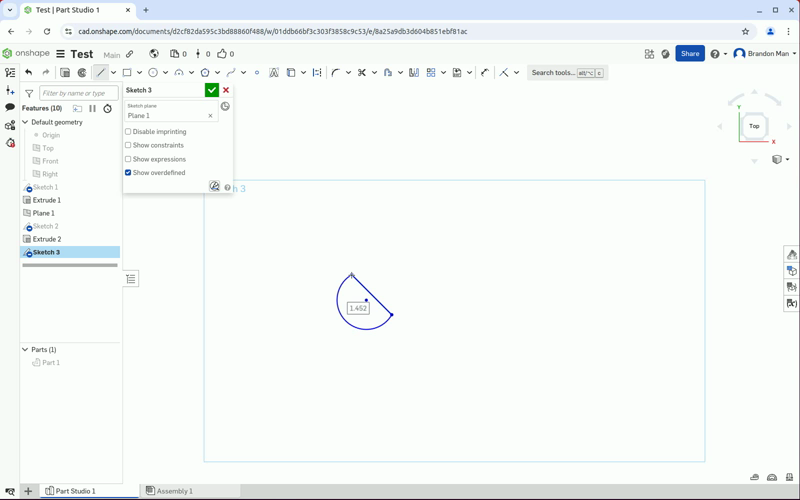
scroll(-6)
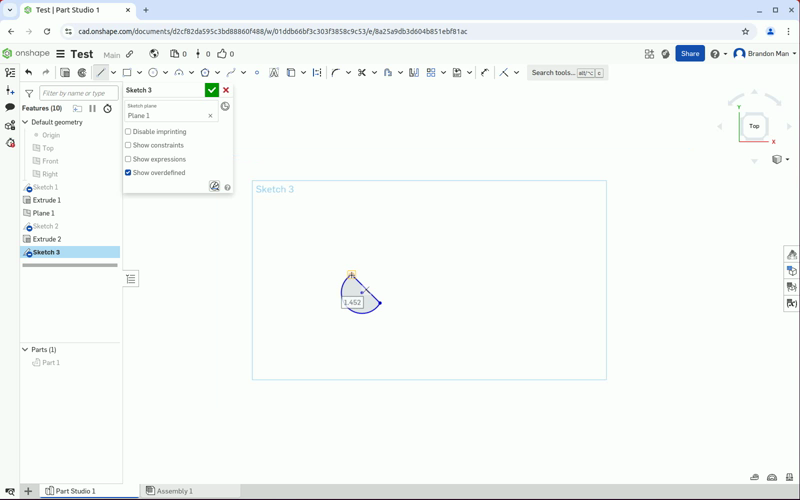
scroll(-6)
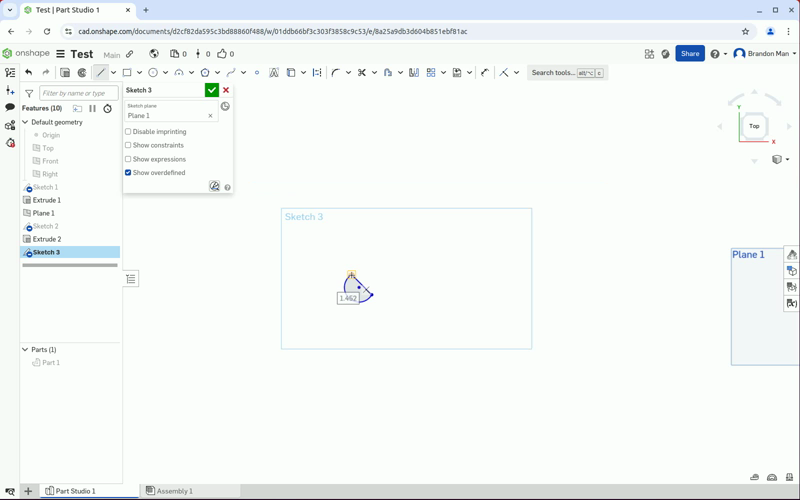
scroll(-6)
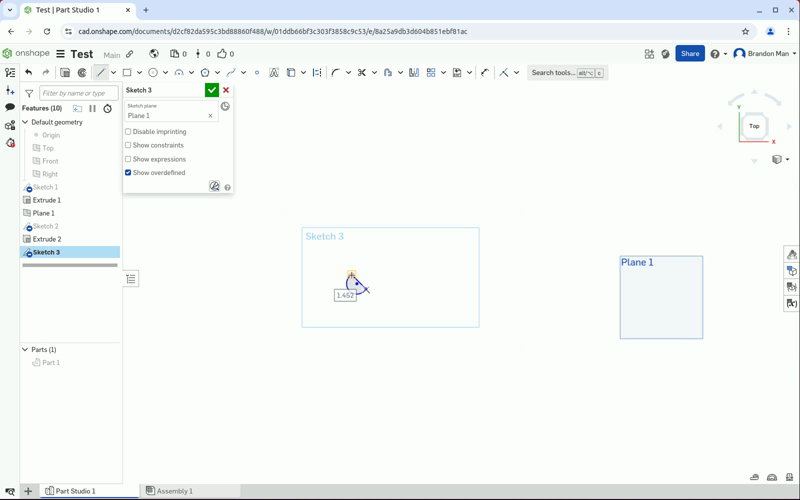
scroll(-6)
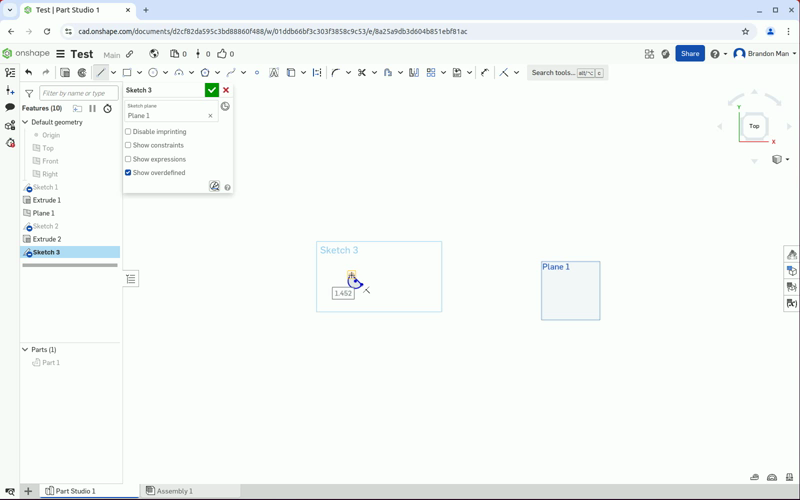
scroll(-6)
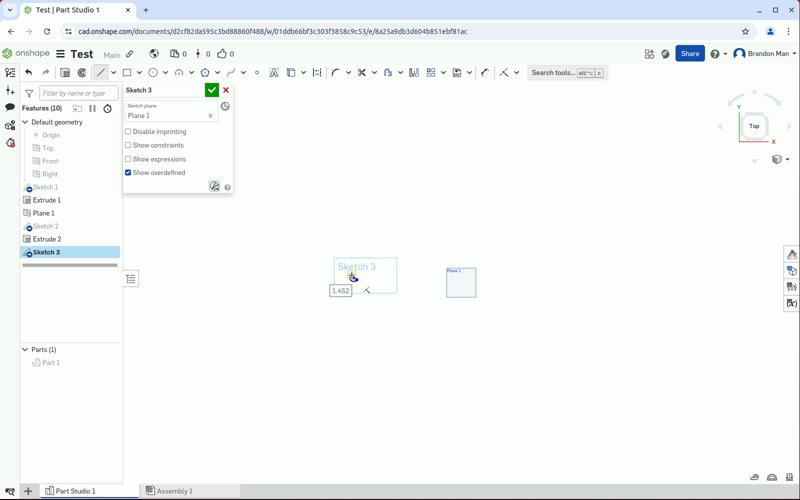
key(esc)
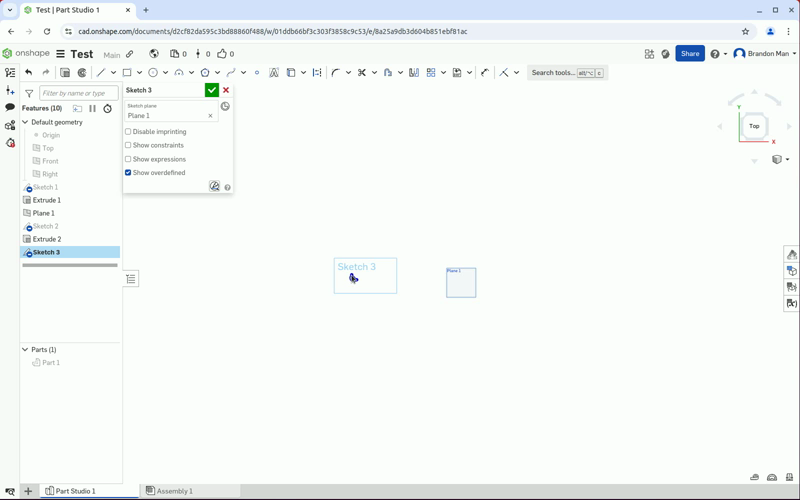
mouse_move(354, 280)
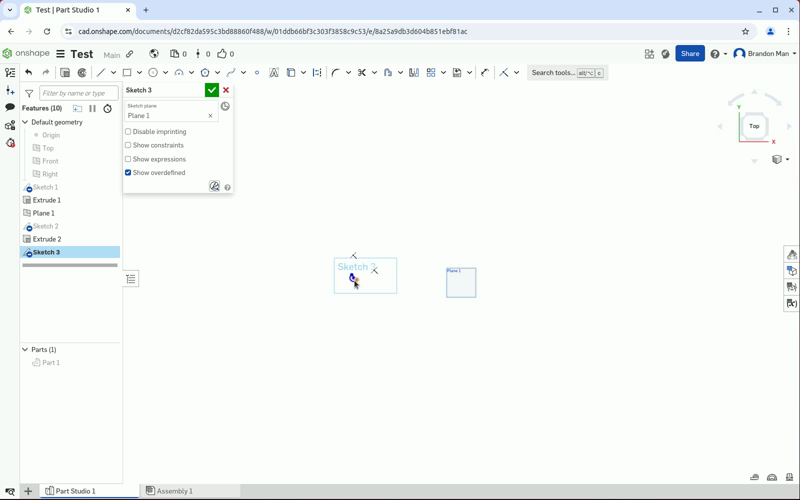
scroll(6)
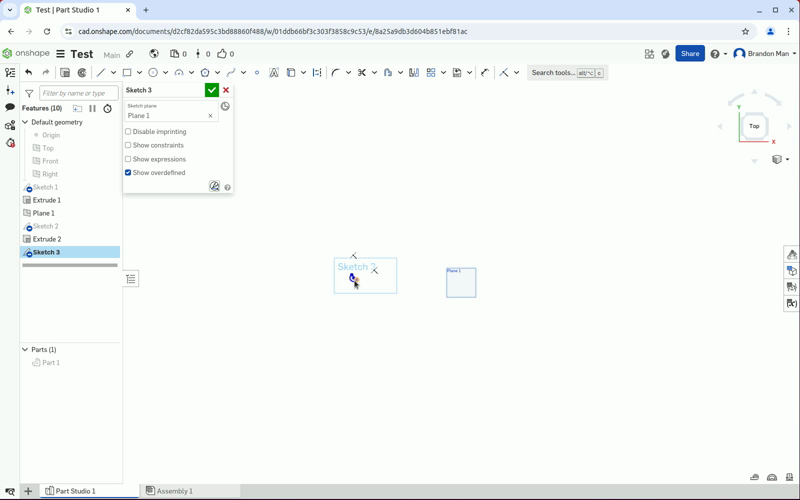
scroll(6)
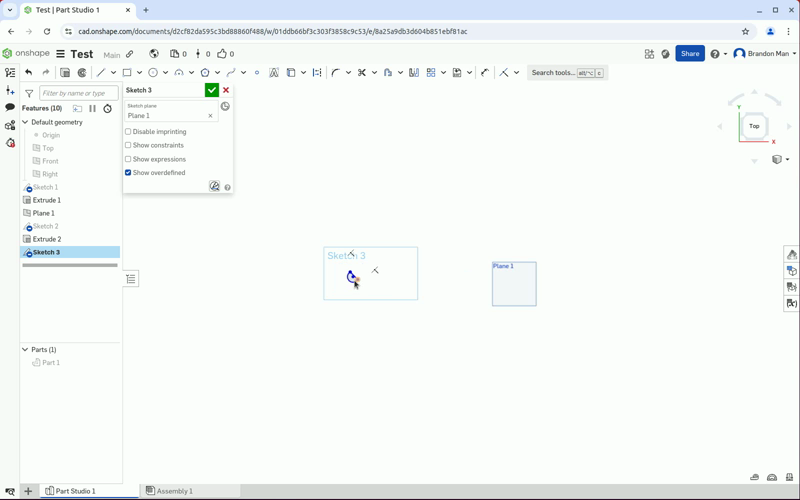
scroll(6)
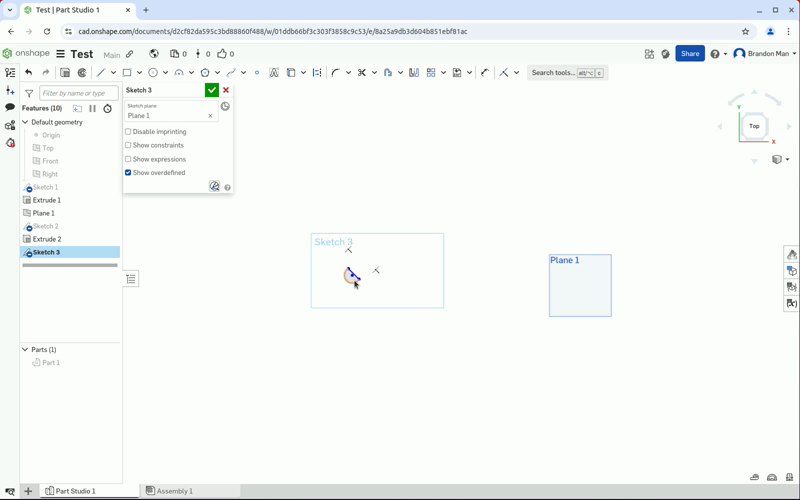
scroll(6)
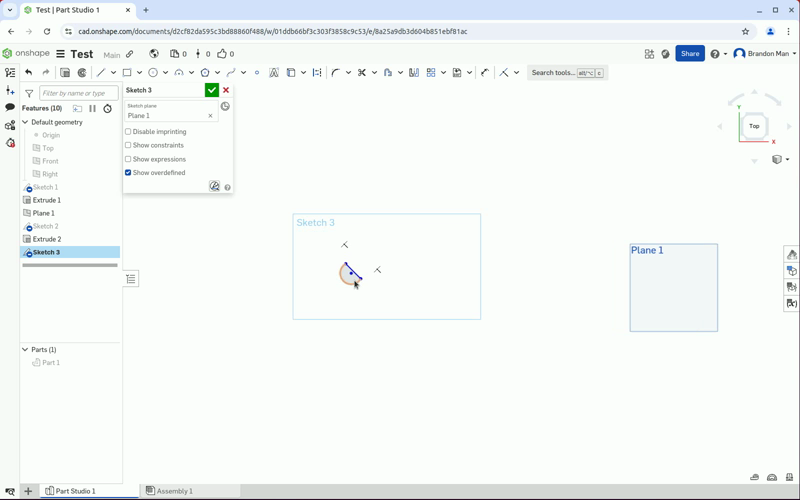
scroll(6)
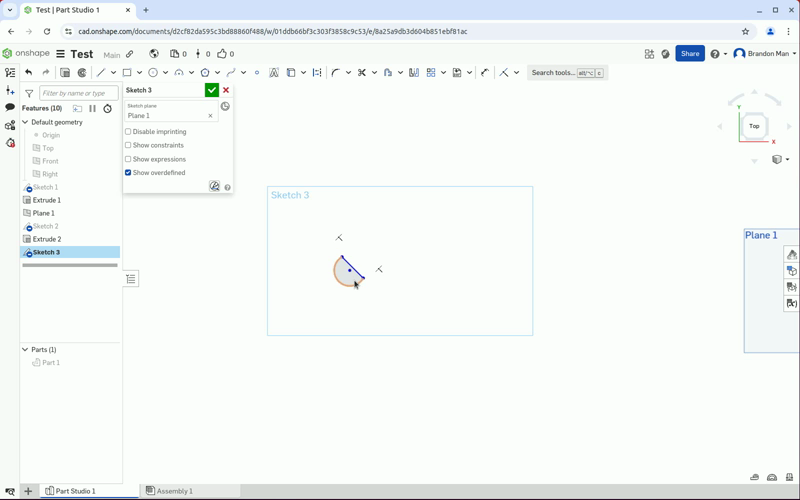
scroll(6)
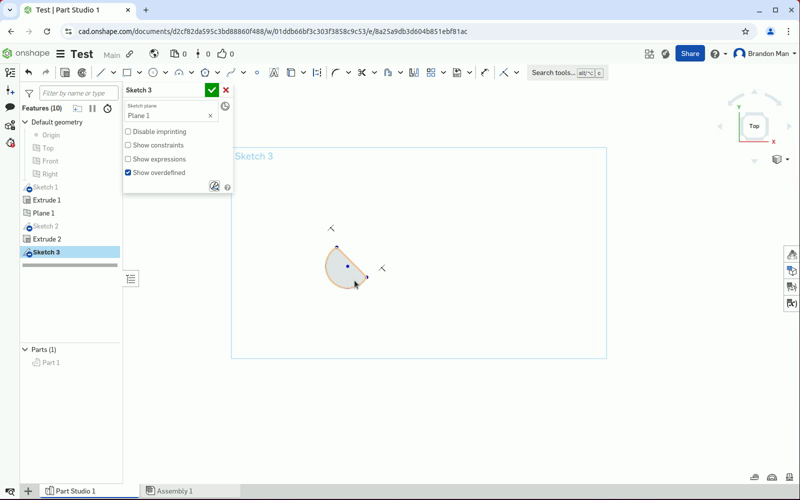
scroll(6)
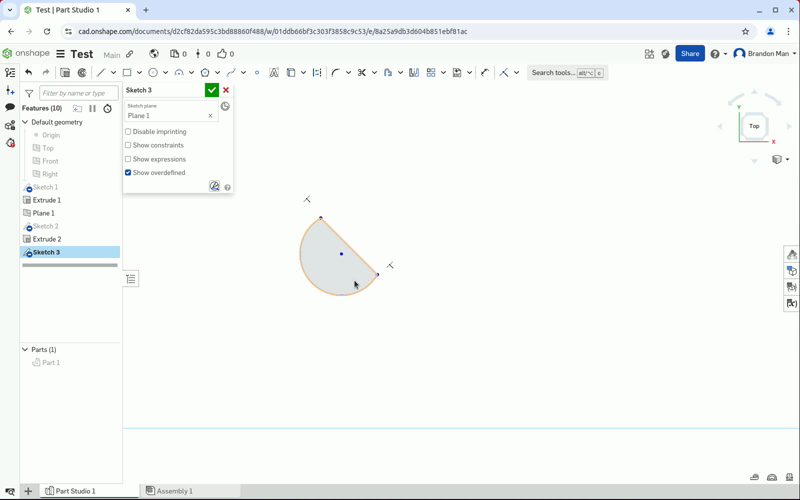
click(354, 280)
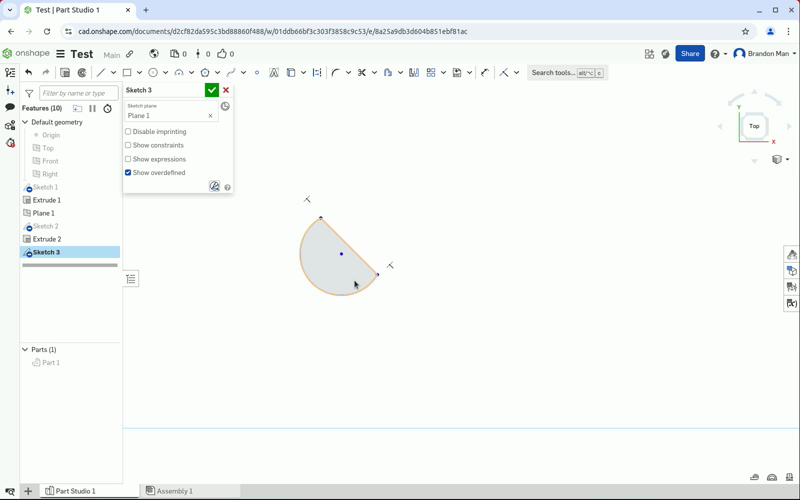
scroll(-6)
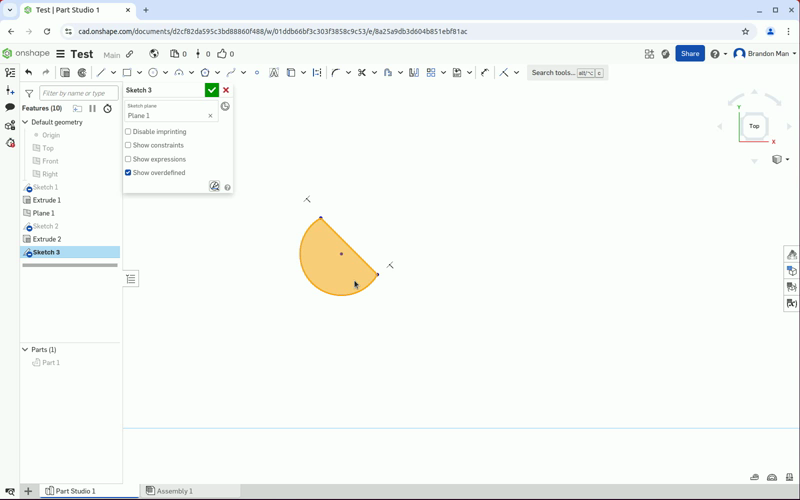
scroll(-6)
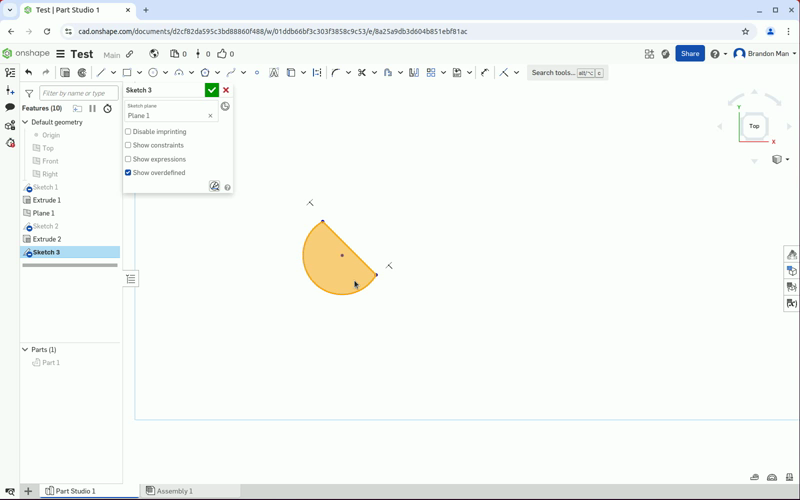
scroll(-6)
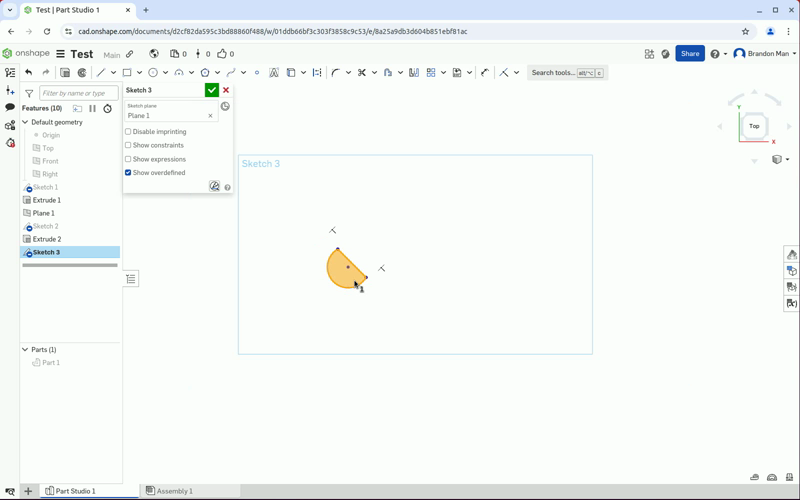
scroll(-6)
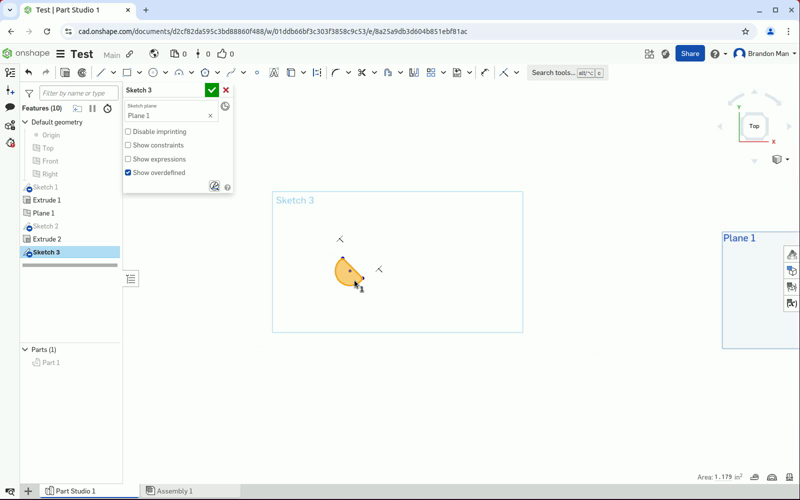
scroll(-6)
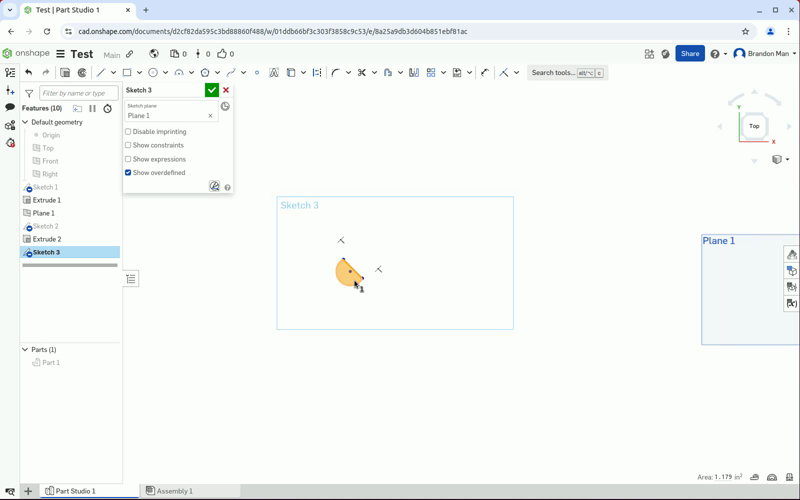
scroll(-6)
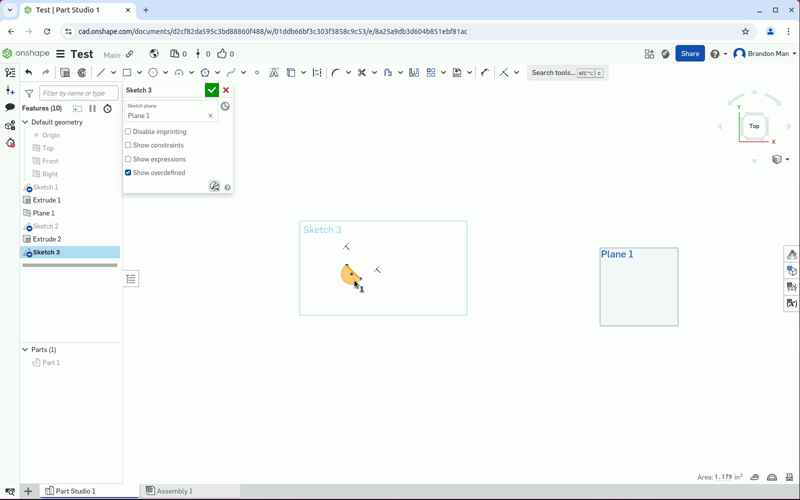
scroll(-6)
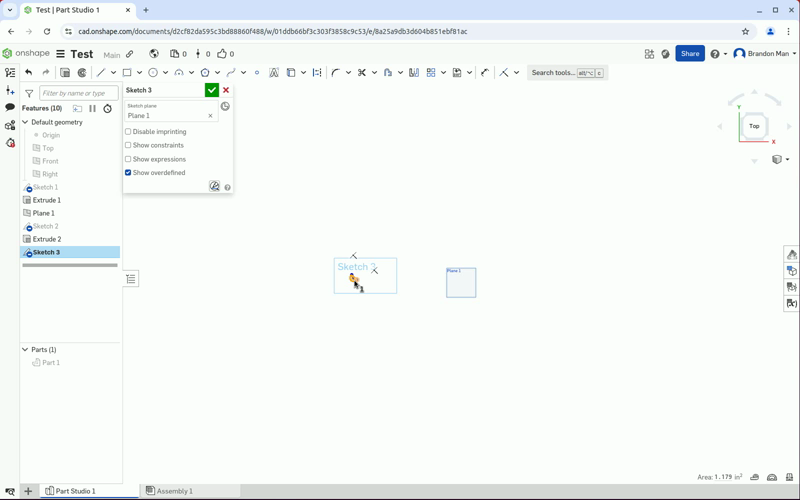
mouse_move(73, 352)
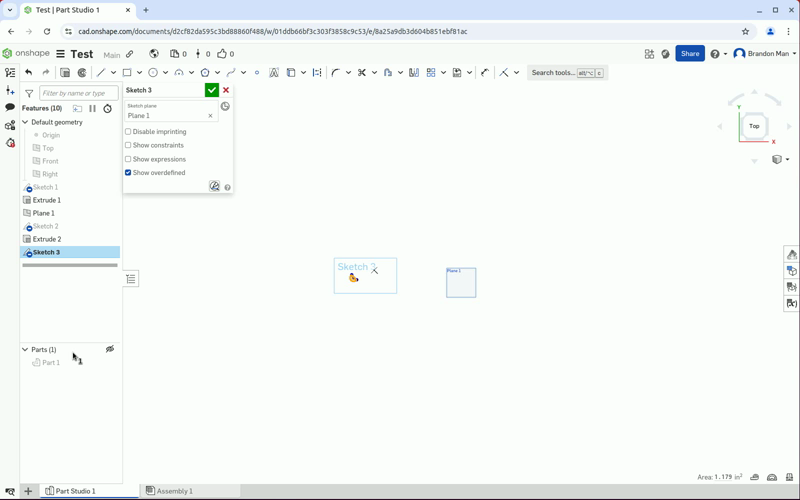
key(shift+y)
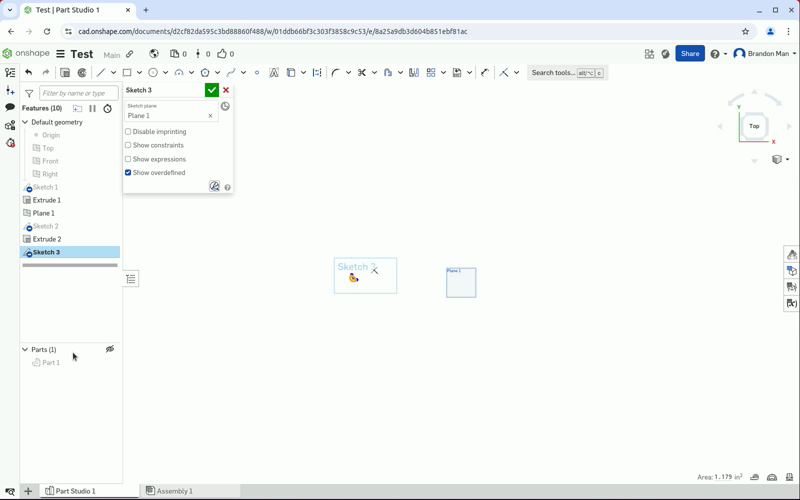
key(shift+e)
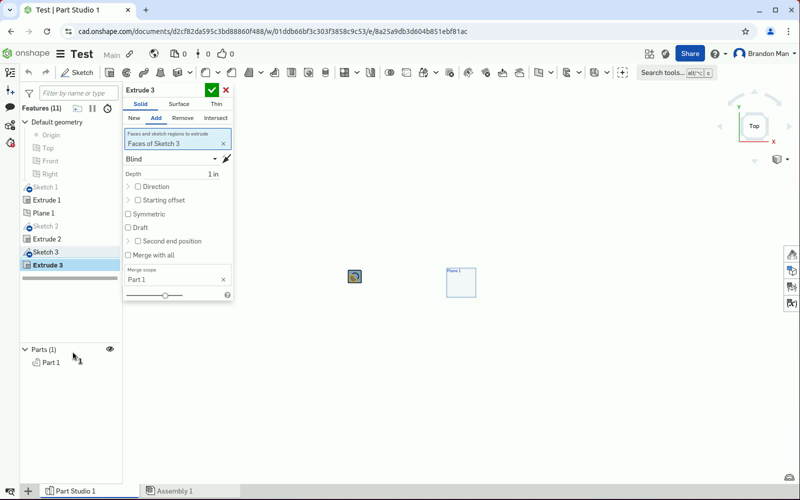
mouse_move(143, 106)
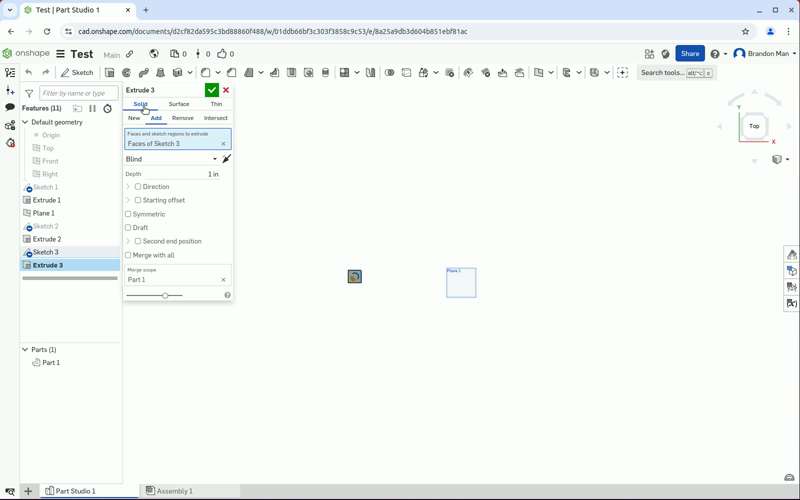
click(143, 106)
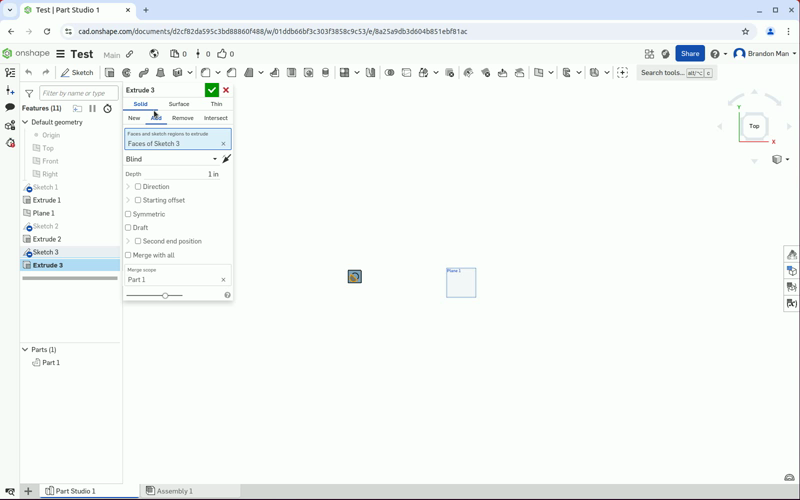
mouse_move(186, 120)
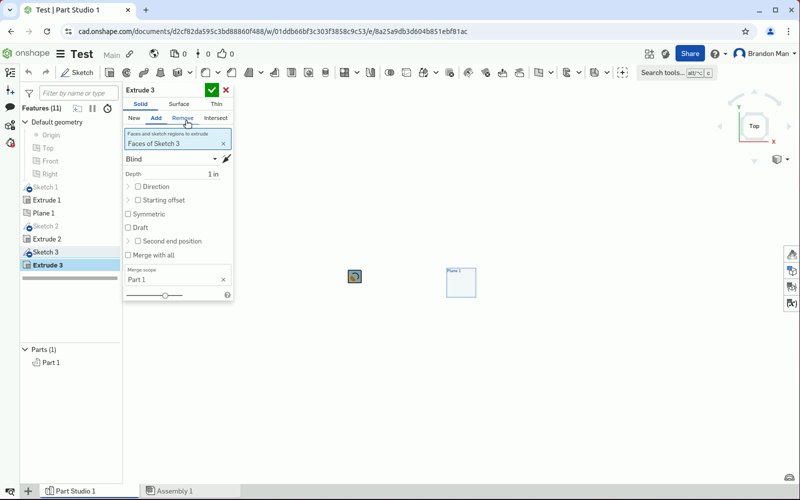
click(186, 120)
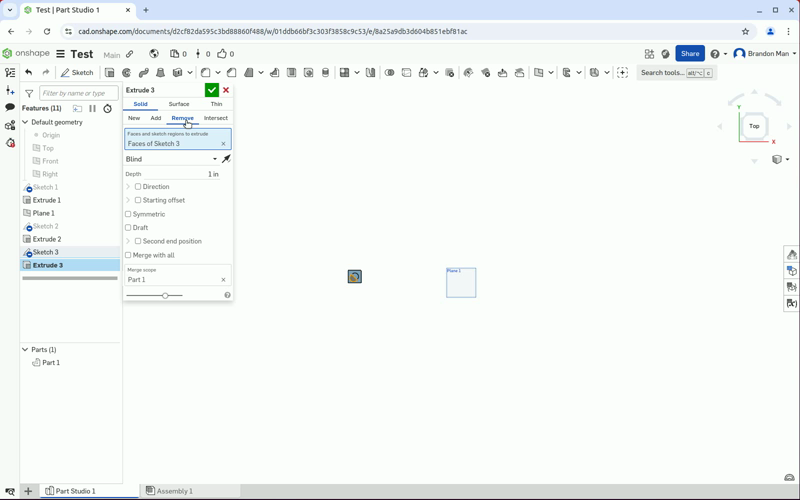
key(tab, 4)
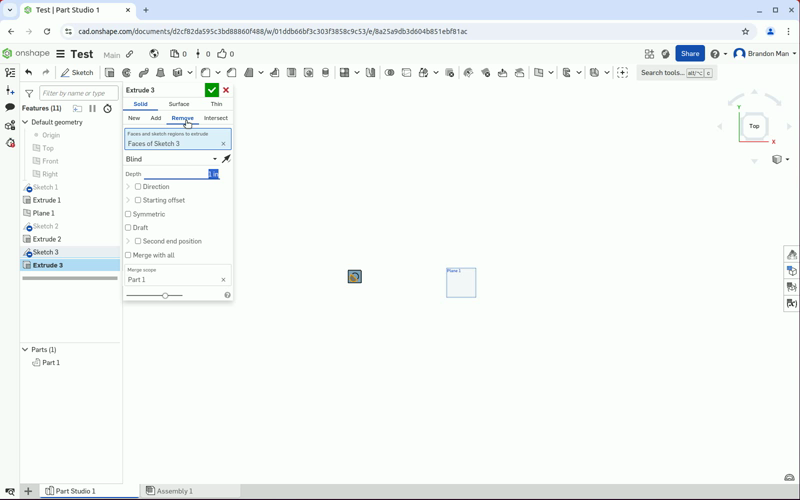
text(1.444)
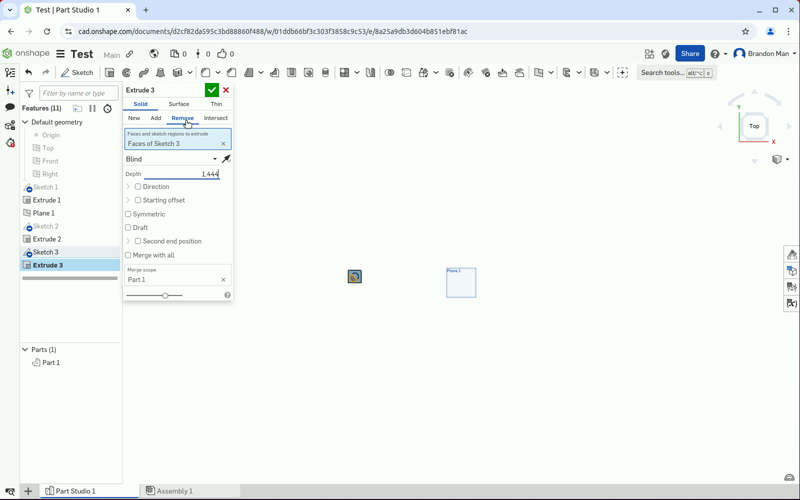
key(tab, 6)
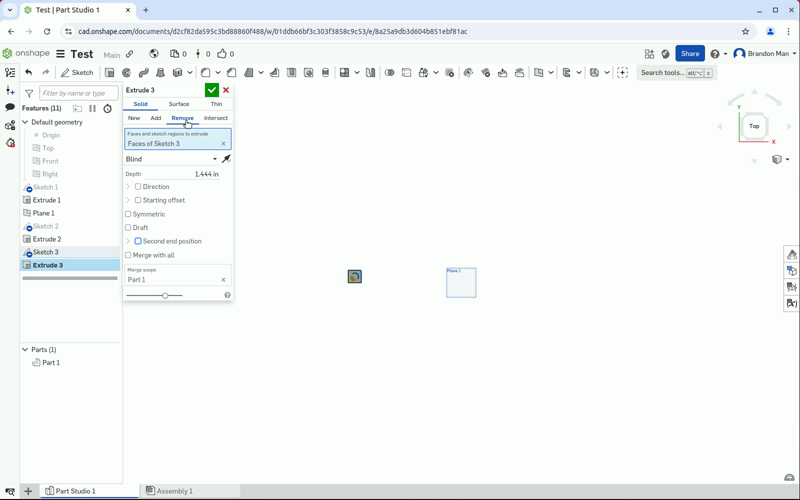
key(space)
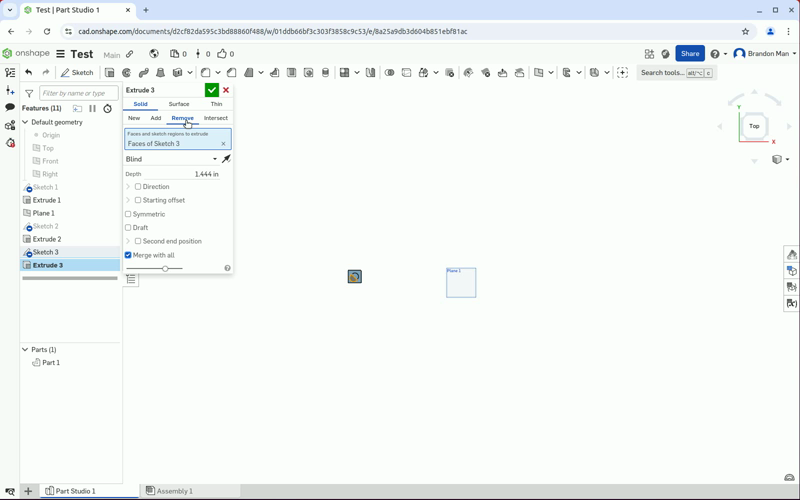
key(enter)
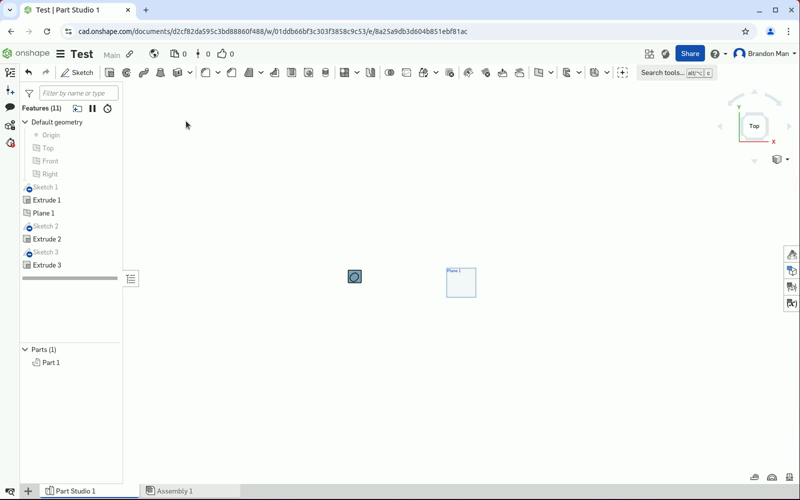
key(shift+h)
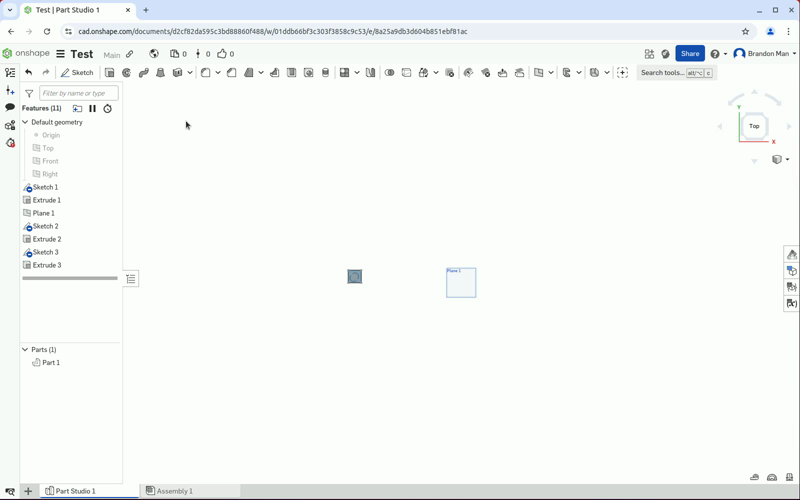
key(shift+h)
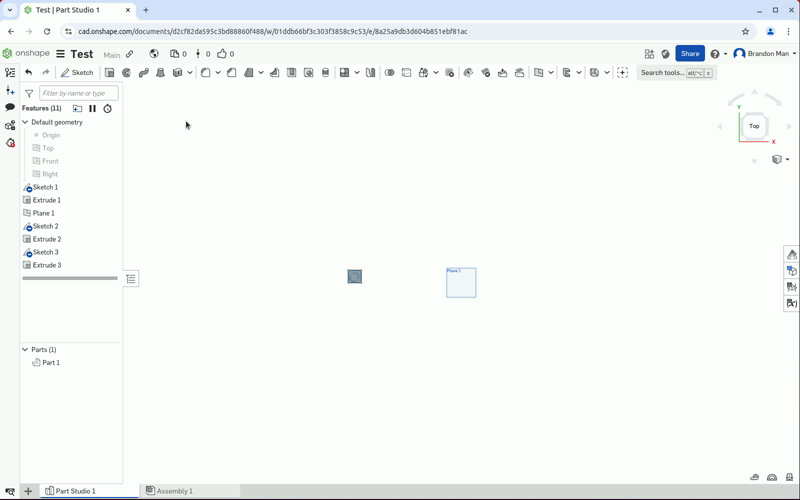
key(shift+7)
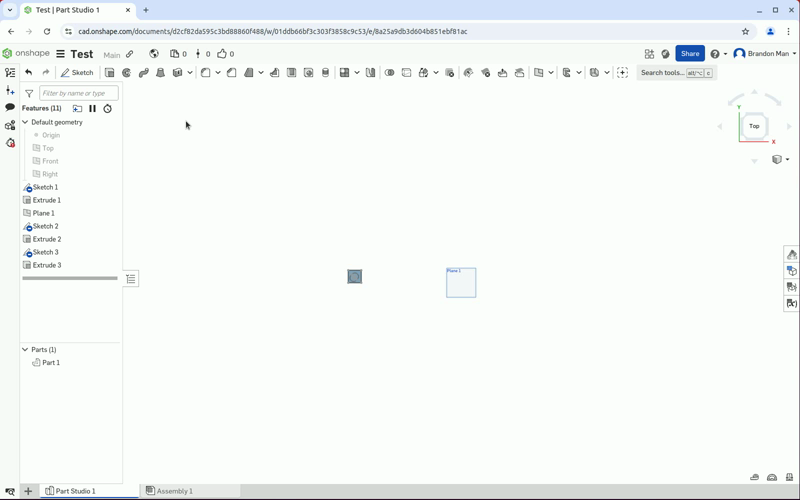
key(up, 3)
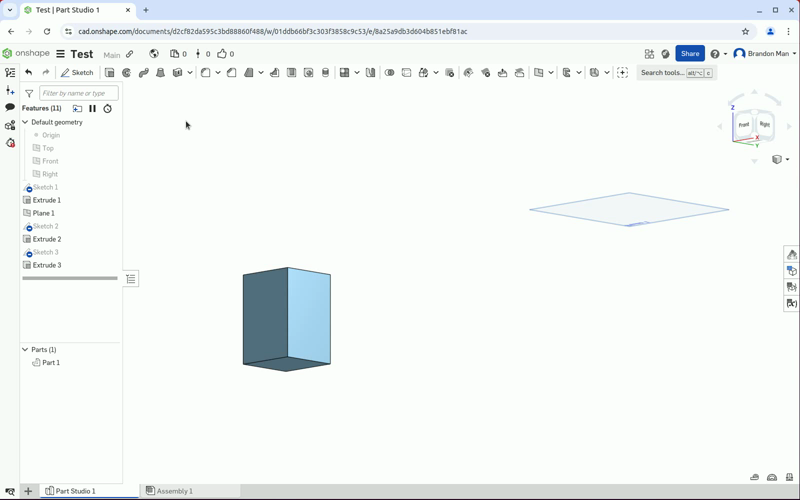
key(left, 3)
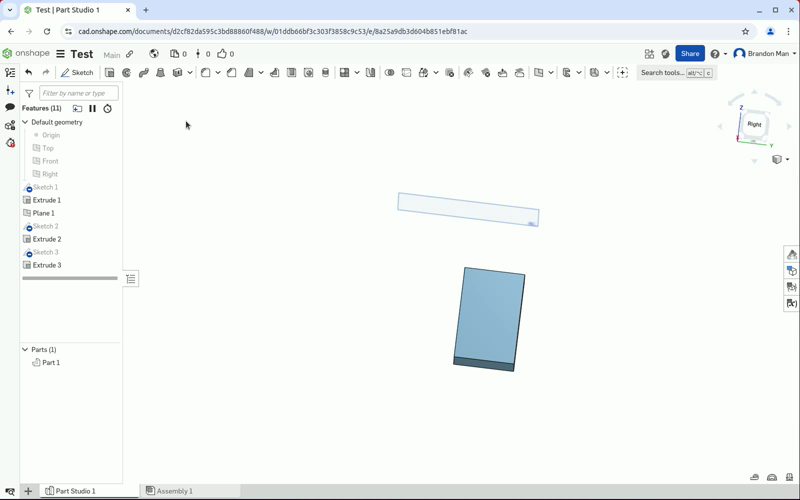
key(right, 3)
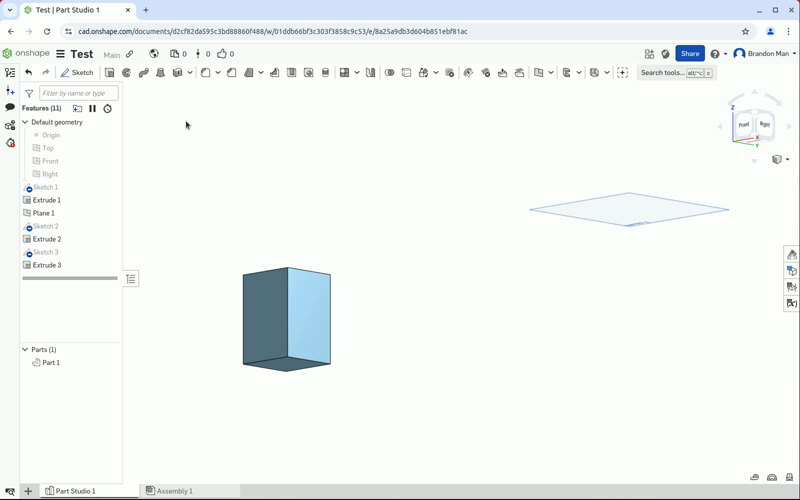
key(down, 3)
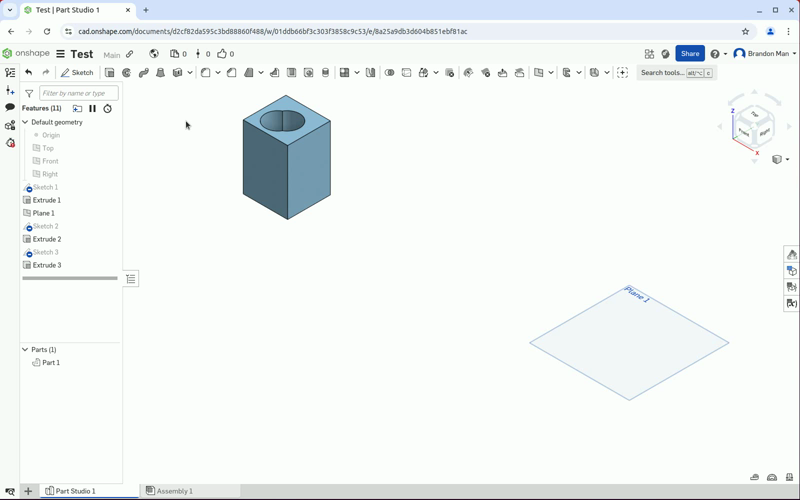
mouse_move(73, 189)
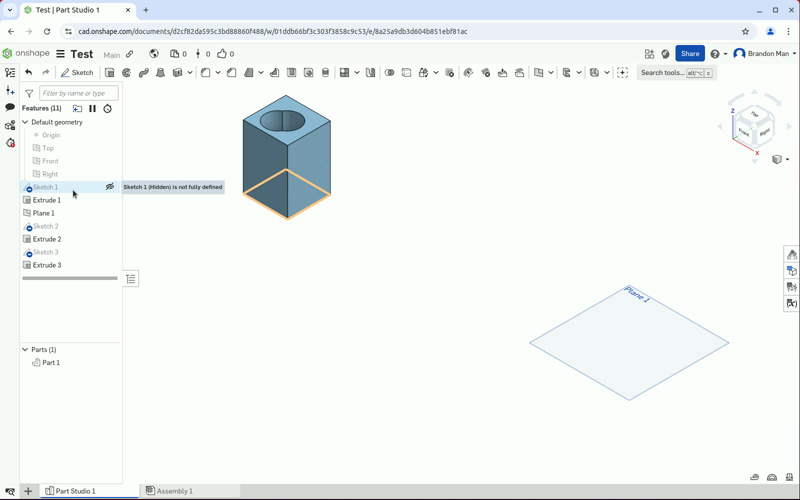
click(73, 189)